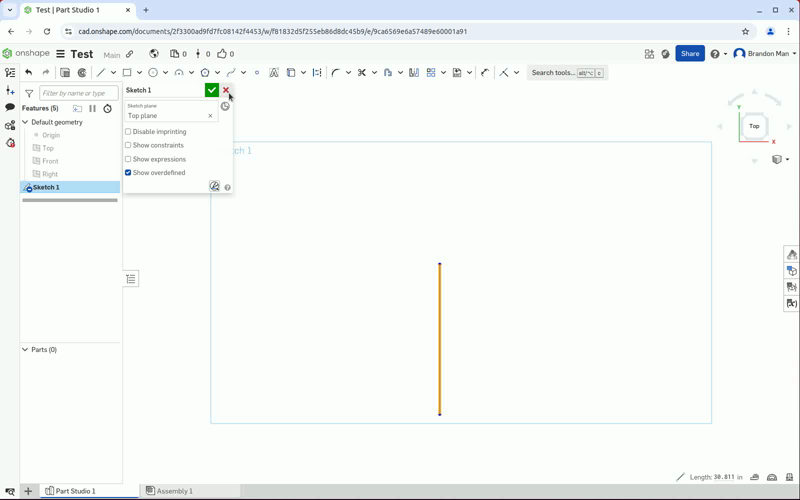
key(shift+h)
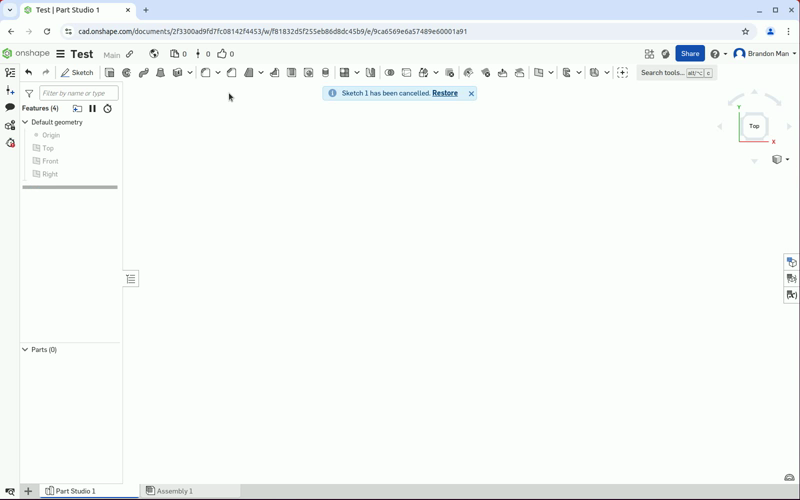
mouse_move(73, 352)
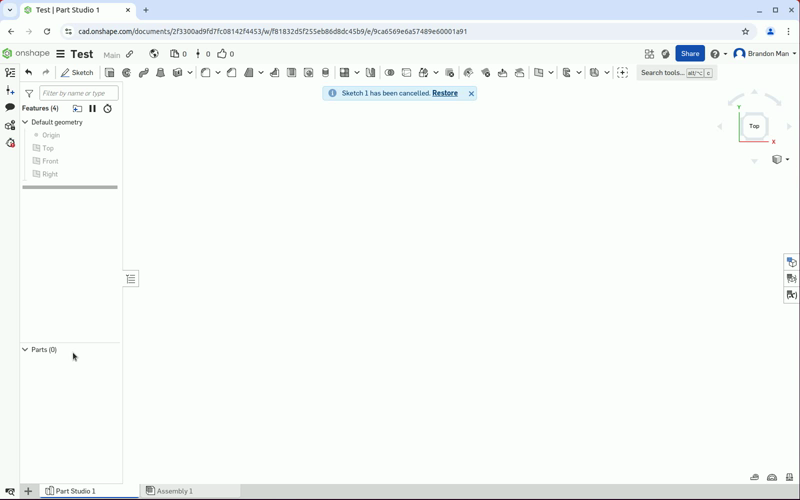
key(y)
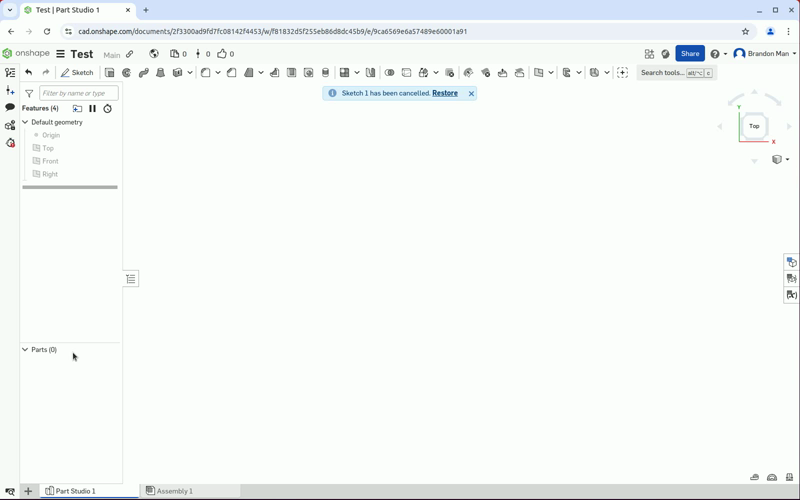
key(shift+p)
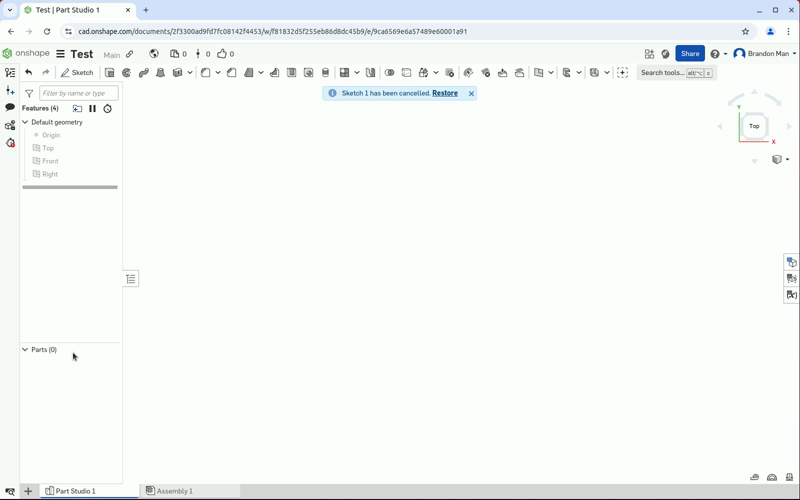
key(space)
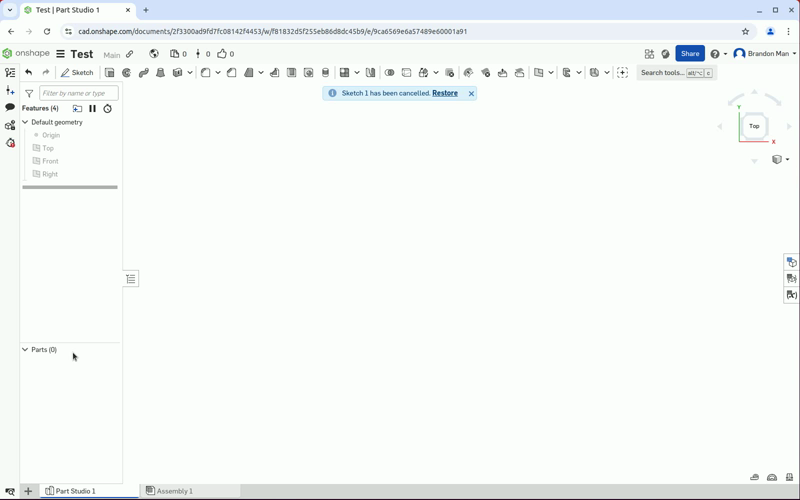
key_down(shift)
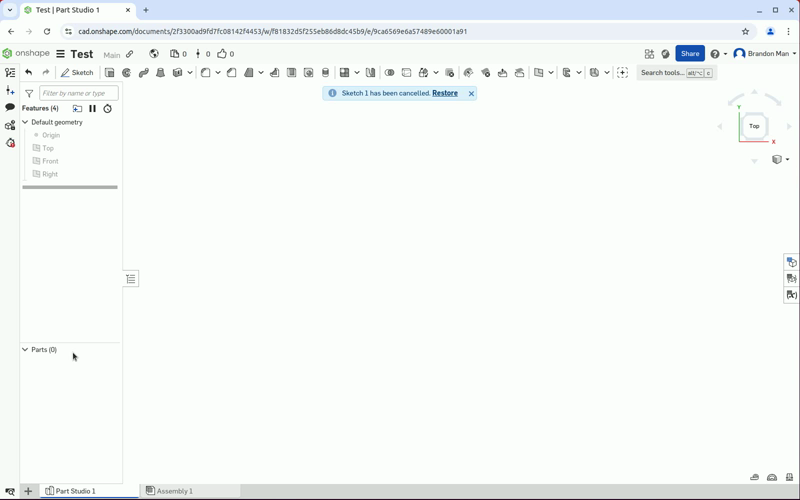
key(up)
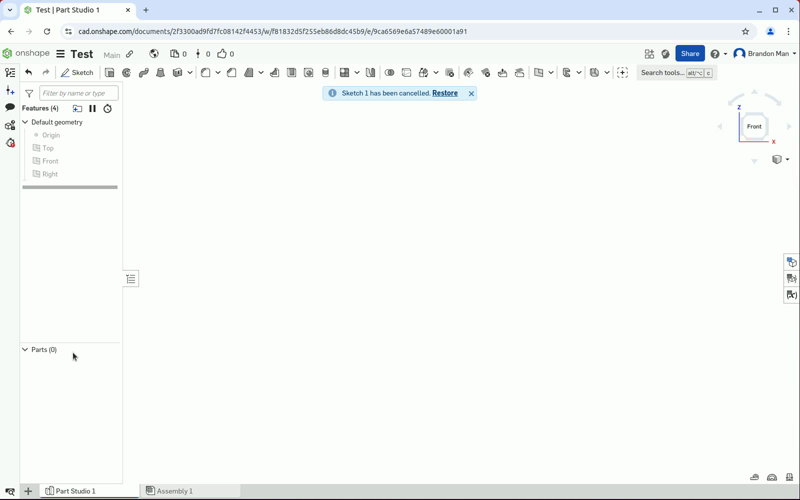
key_up(shift)
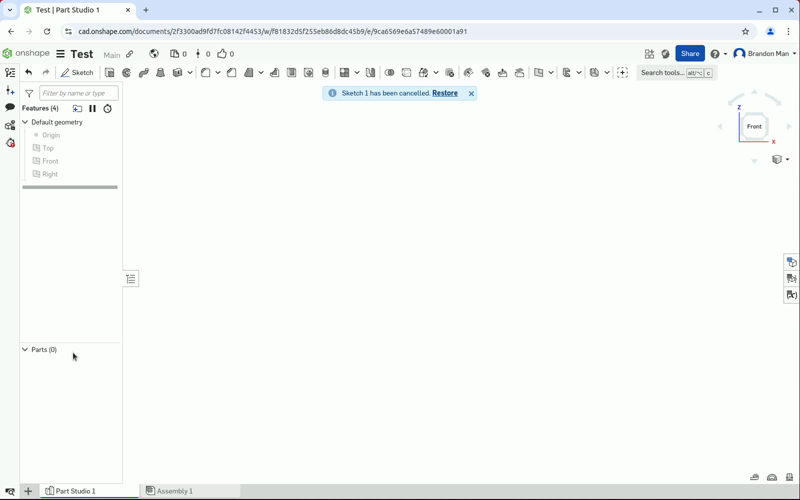
mouse_move(73, 352)
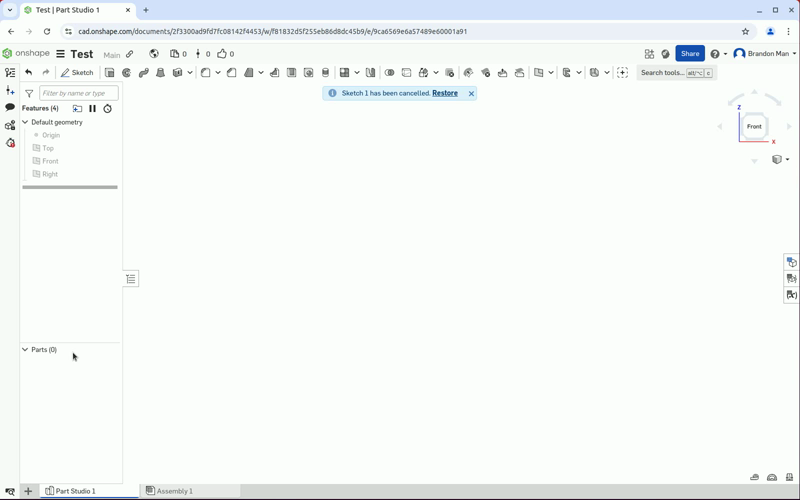
key(shift+y)
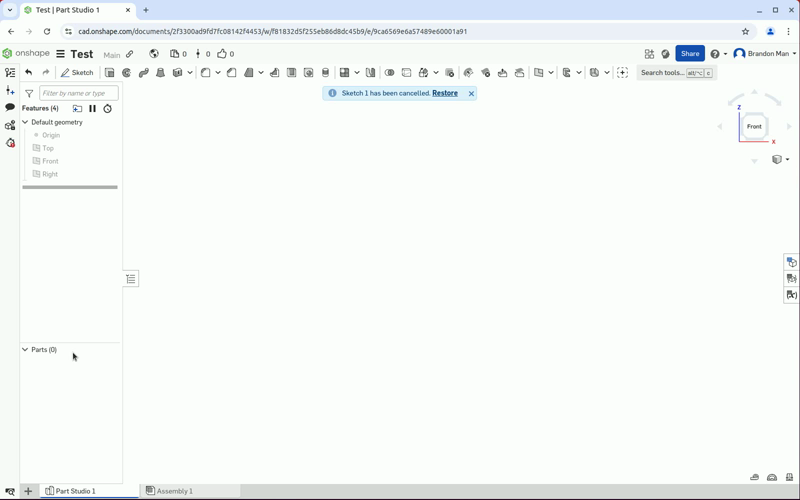
key(shift+s)
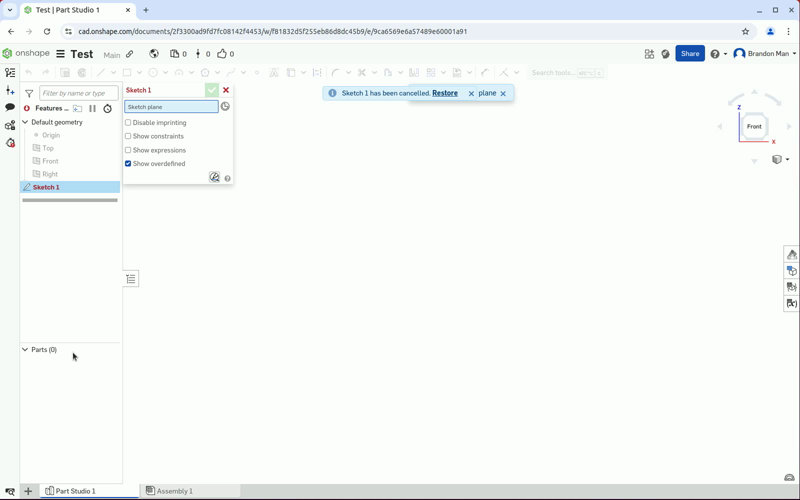
mouse_move(73, 163)
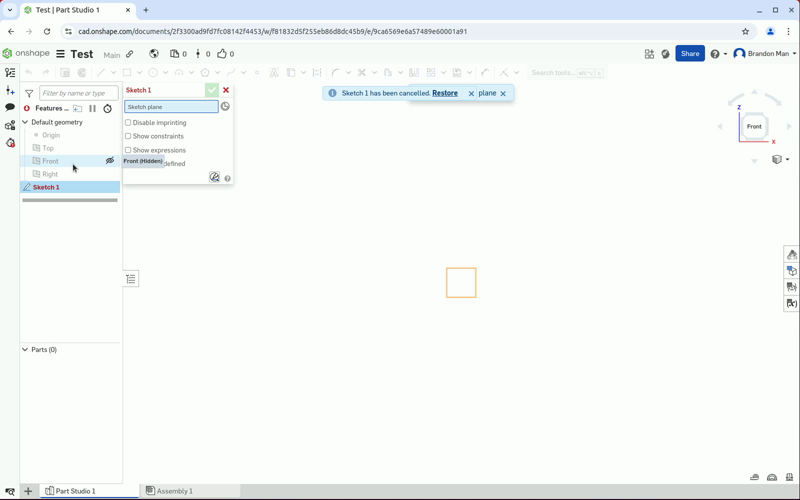
click(73, 163)
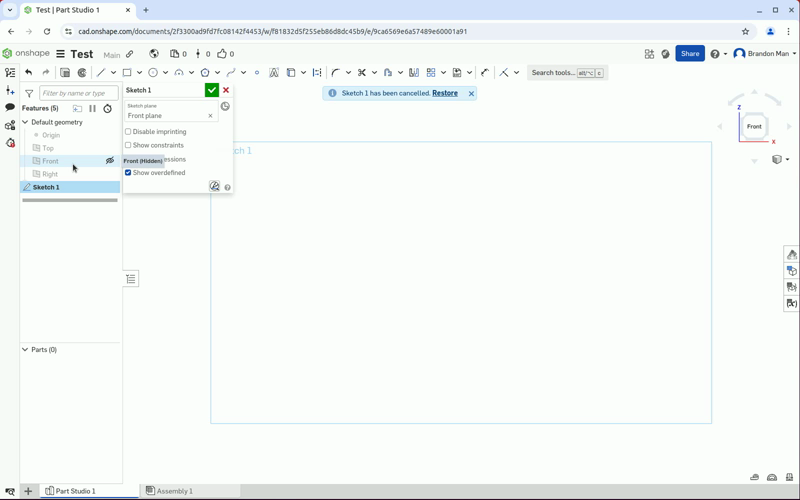
mouse_move(73, 352)
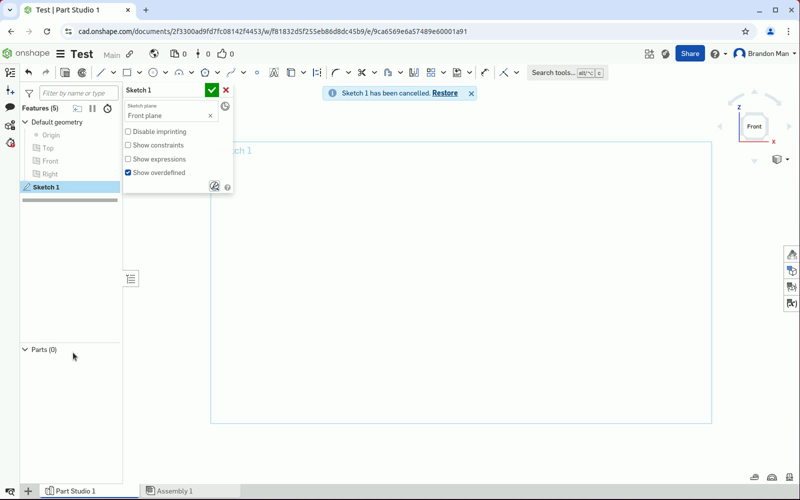
key(y)
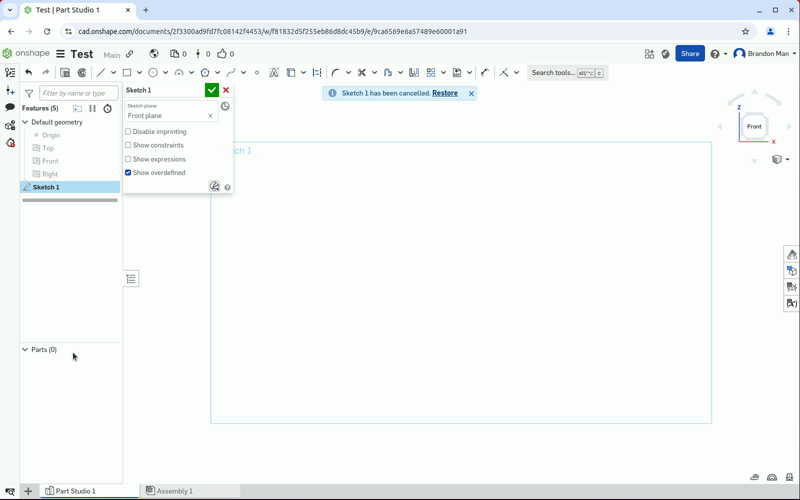
key(l)
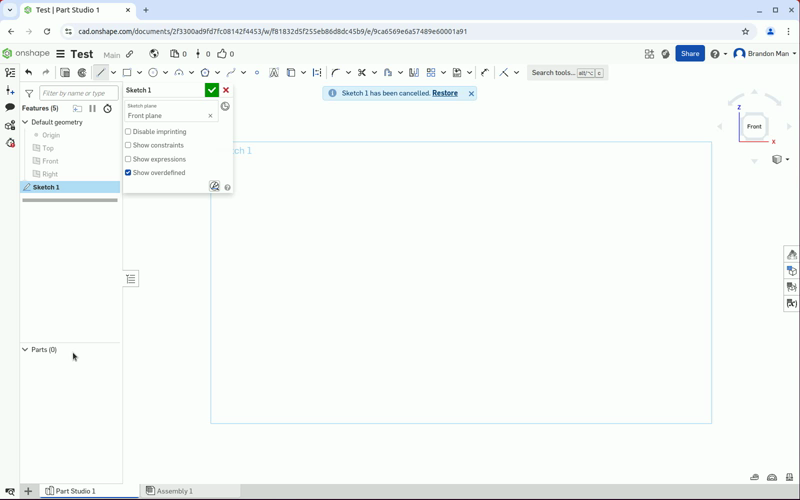
key_down(shift)
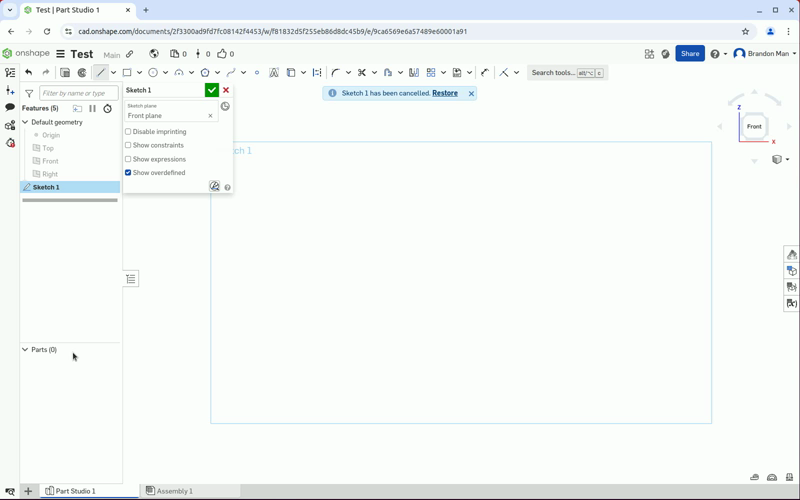
mouse_move(348, 313)
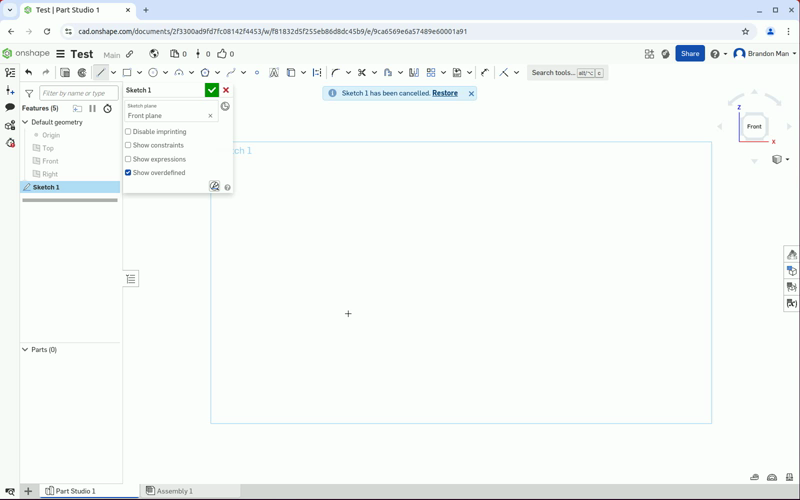
click(348, 313)
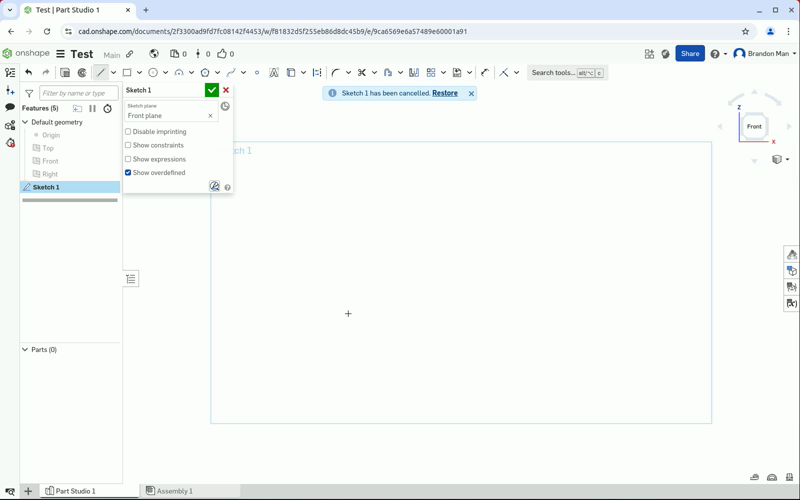
key_up(shift)
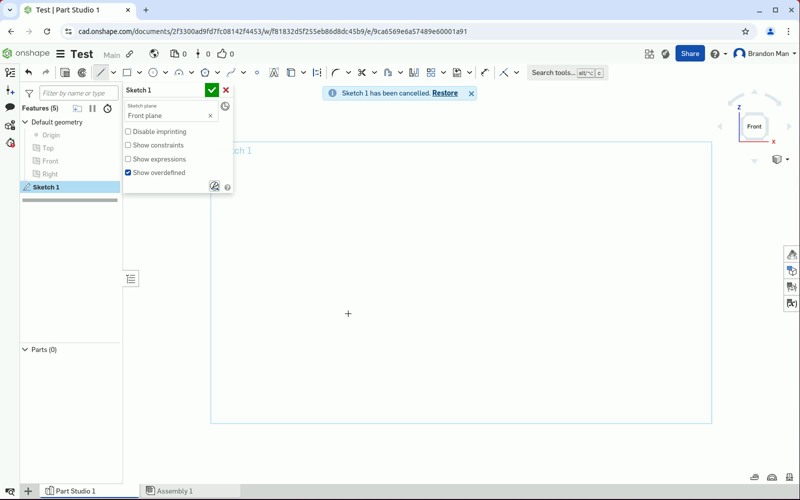
key_down(shift)
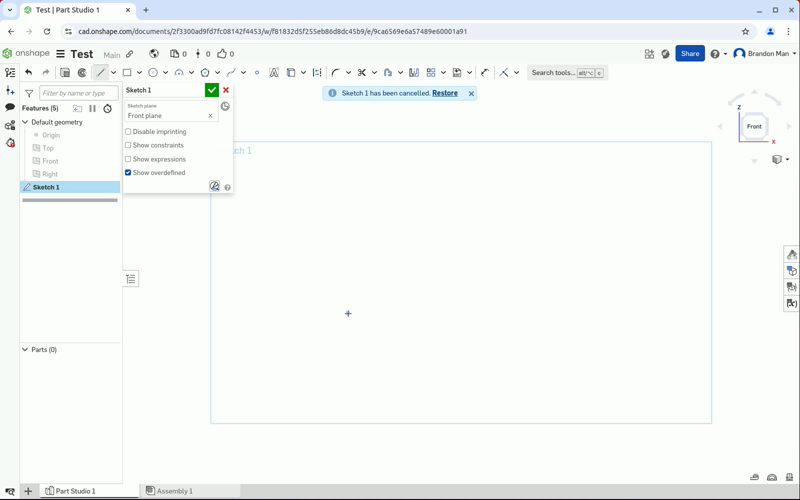
mouse_move(572, 313)
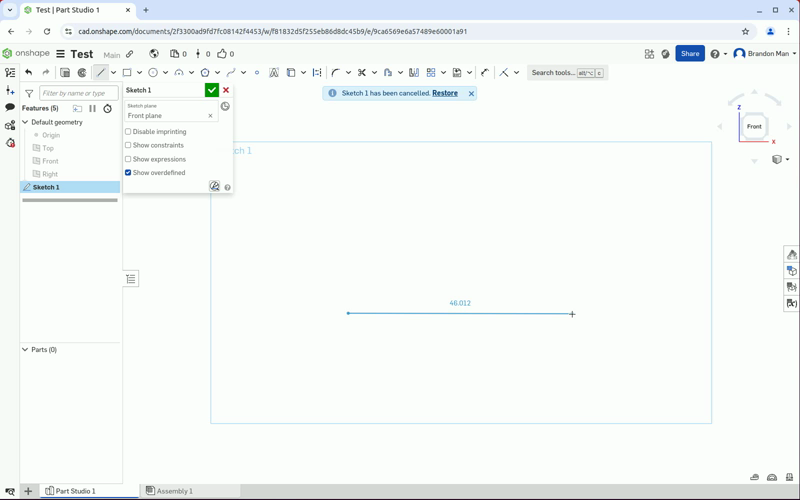
click(572, 313)
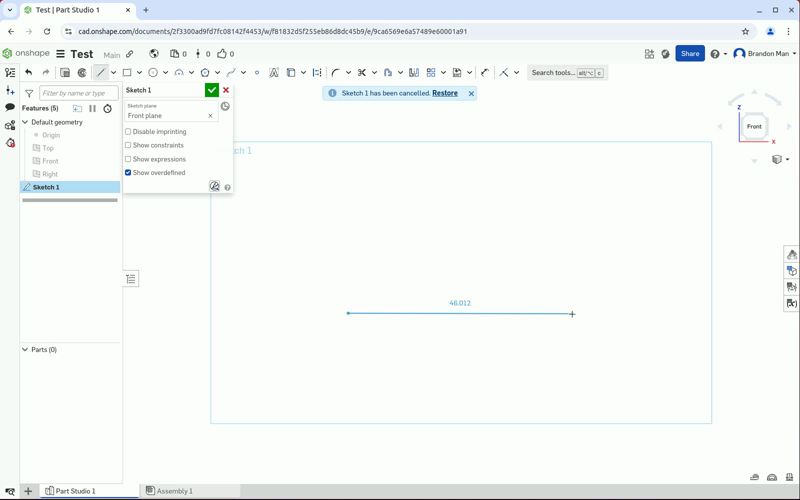
key_up(shift)
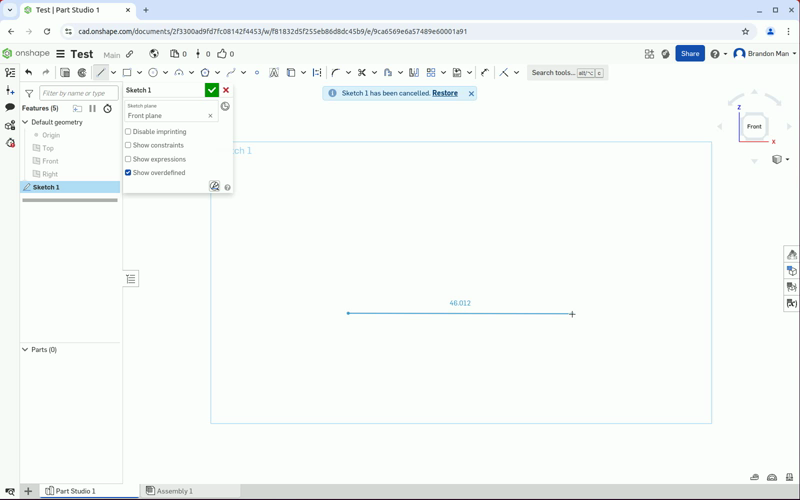
key_down(shift)
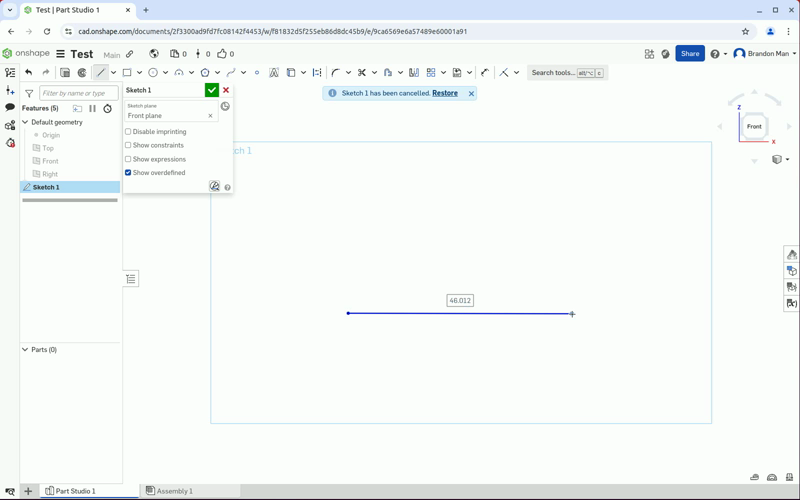
mouse_move(572, 252)
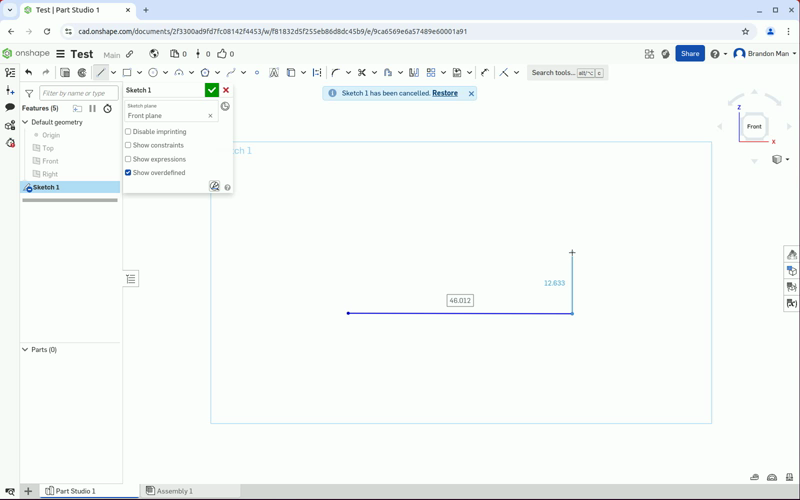
click(572, 252)
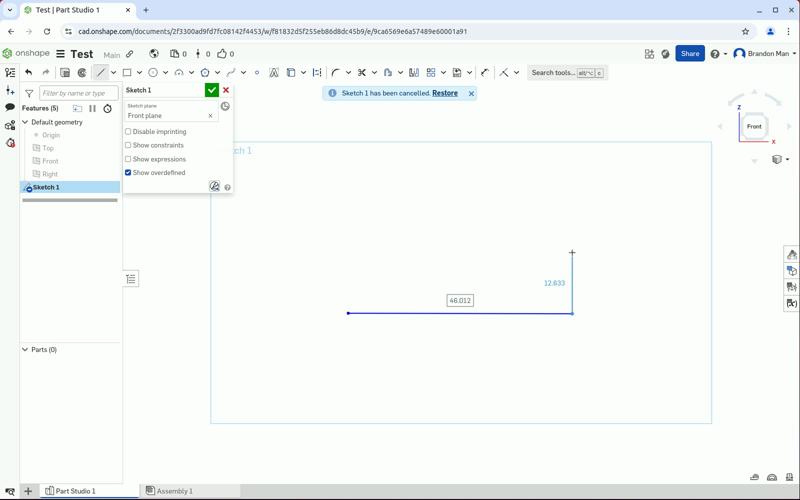
key_up(shift)
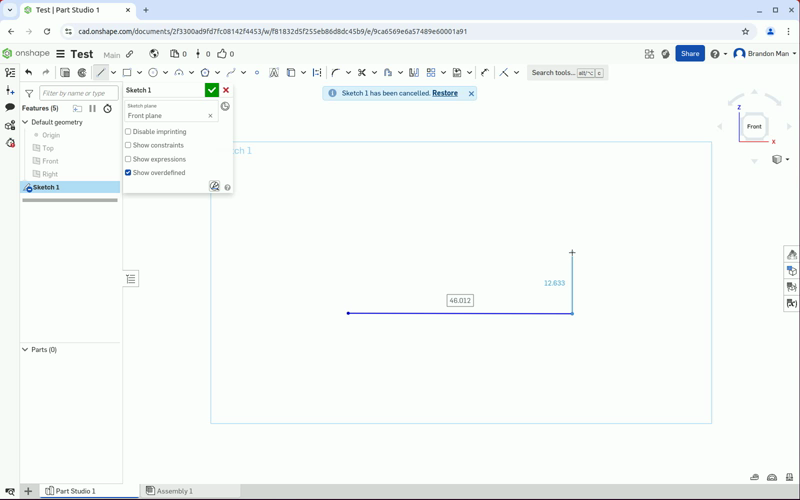
key_down(shift)
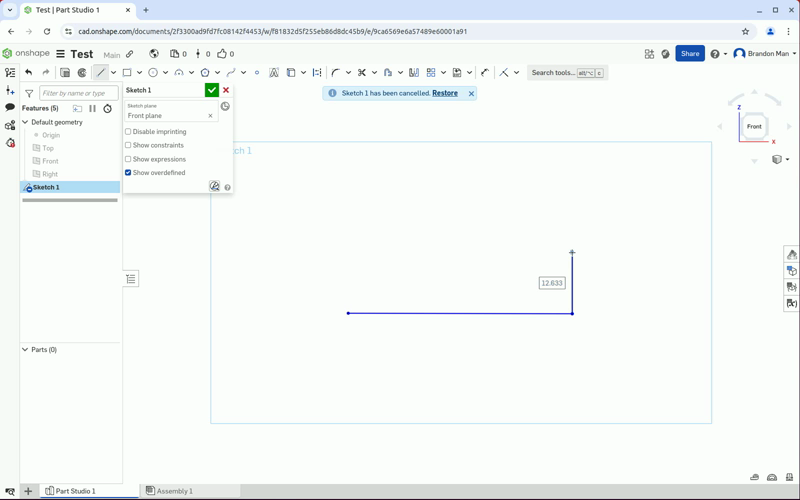
mouse_move(348, 252)
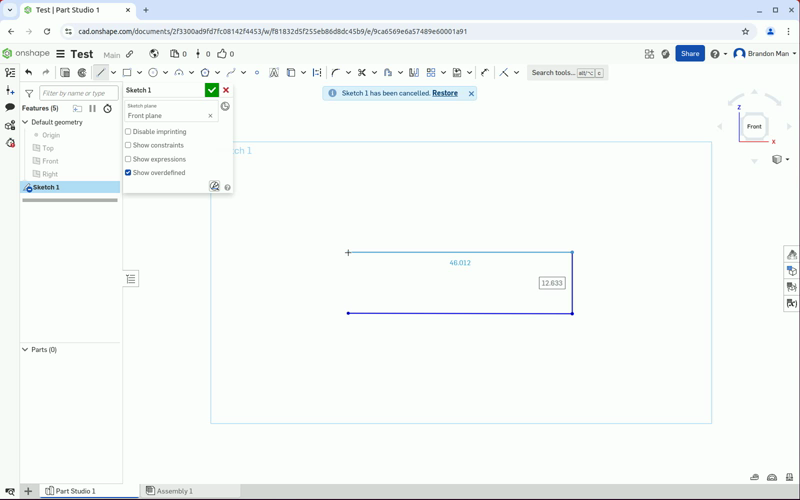
click(348, 252)
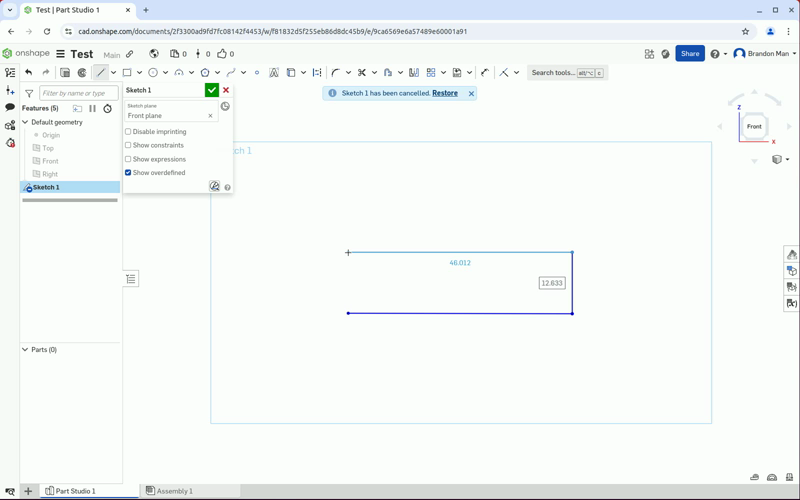
key_up(shift)
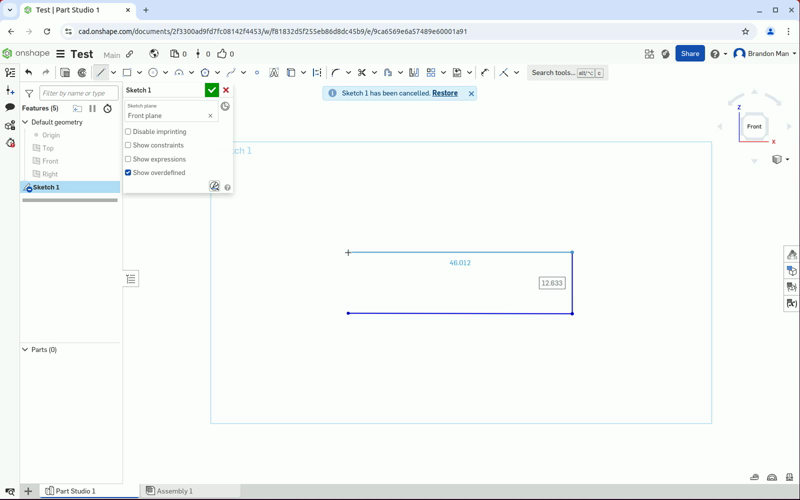
key_down(shift)
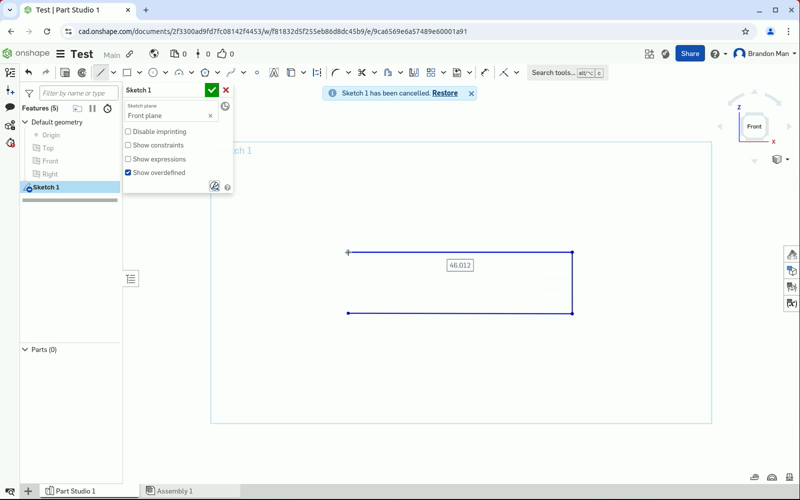
mouse_move(348, 313)
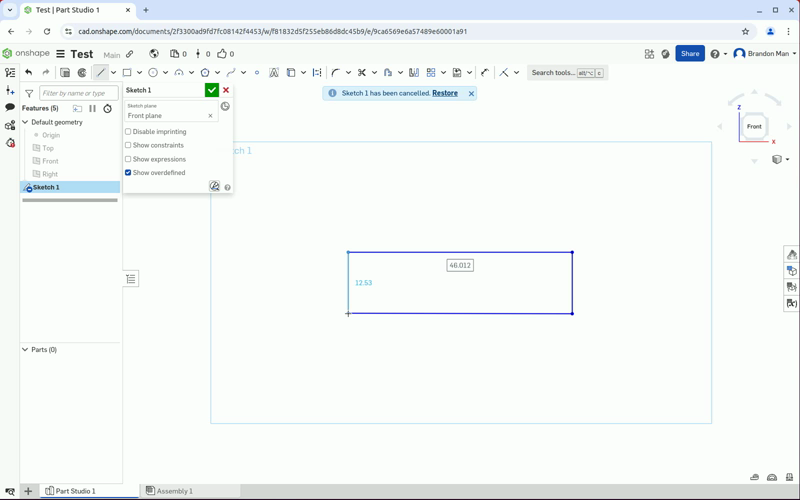
key_up(shift)
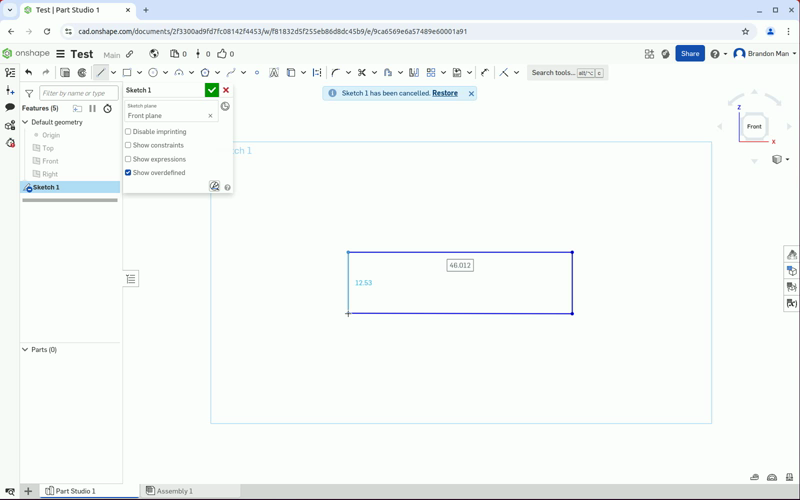
click(348, 313)
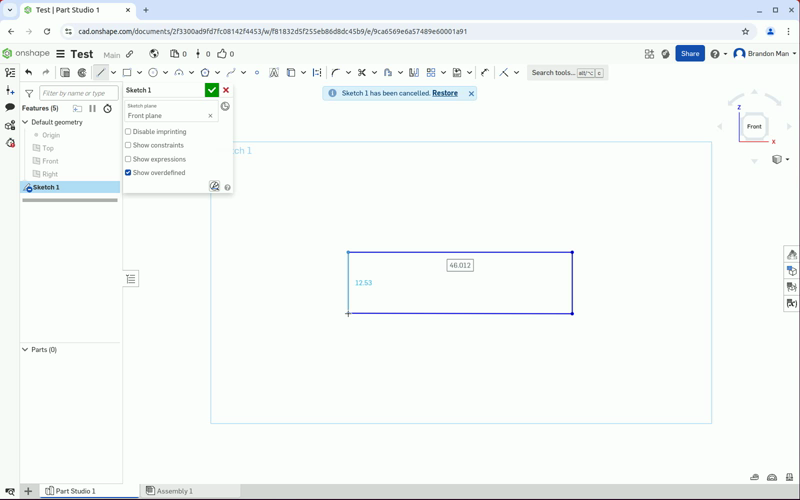
key(esc)
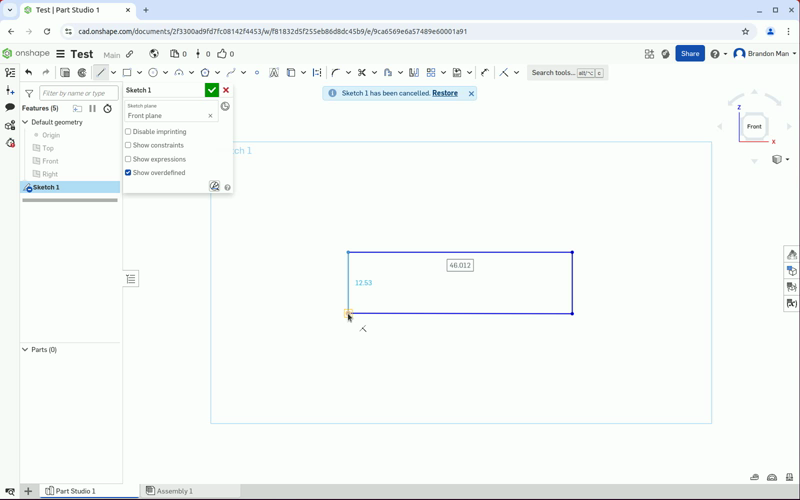
mouse_move(400, 302)
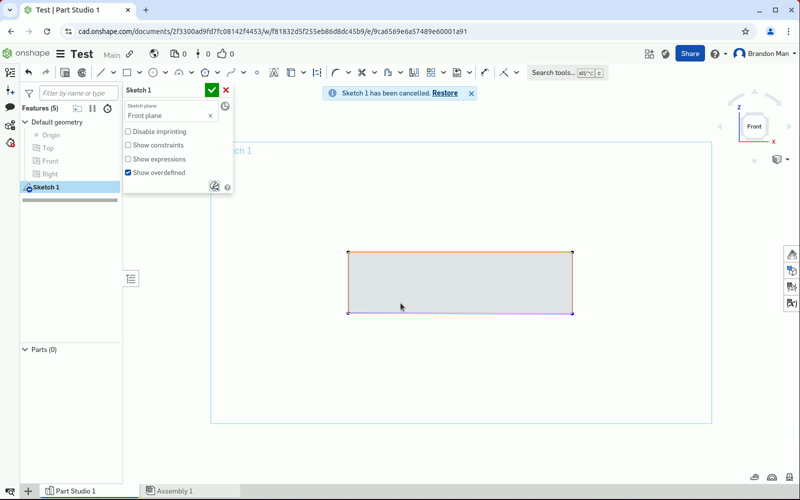
click(400, 302)
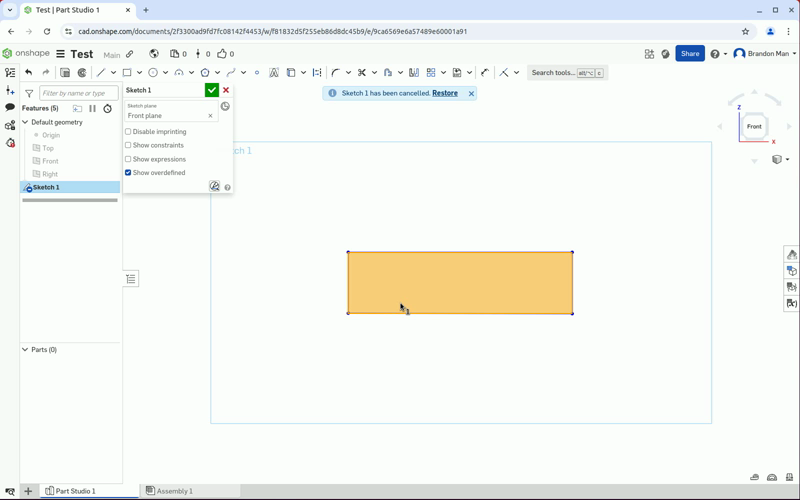
mouse_move(73, 352)
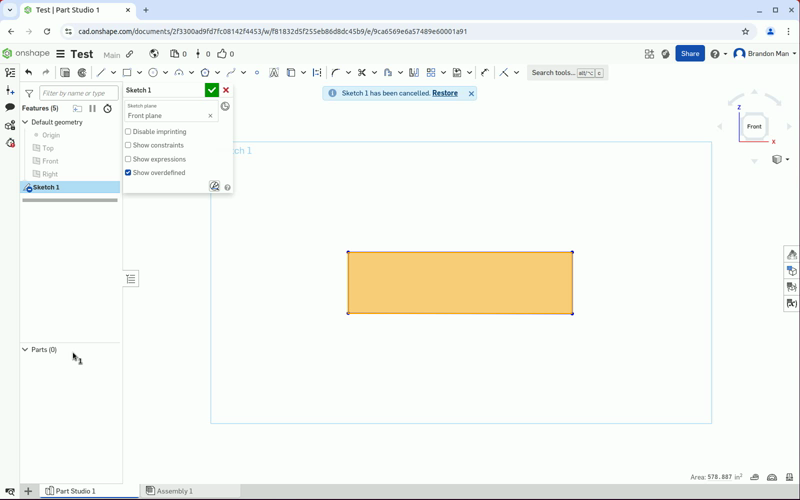
key(shift+y)
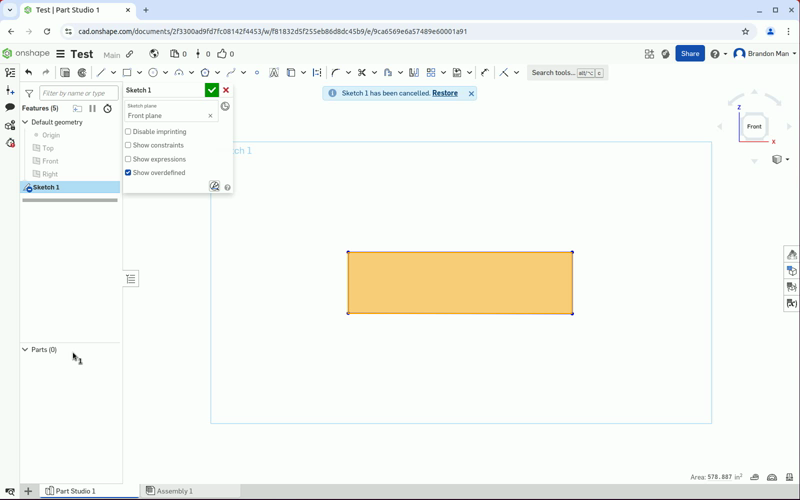
key(shift+e)
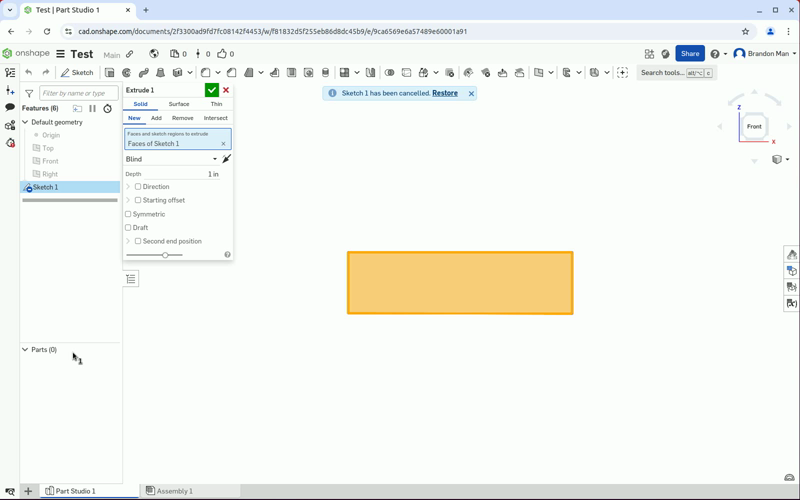
mouse_move(143, 106)
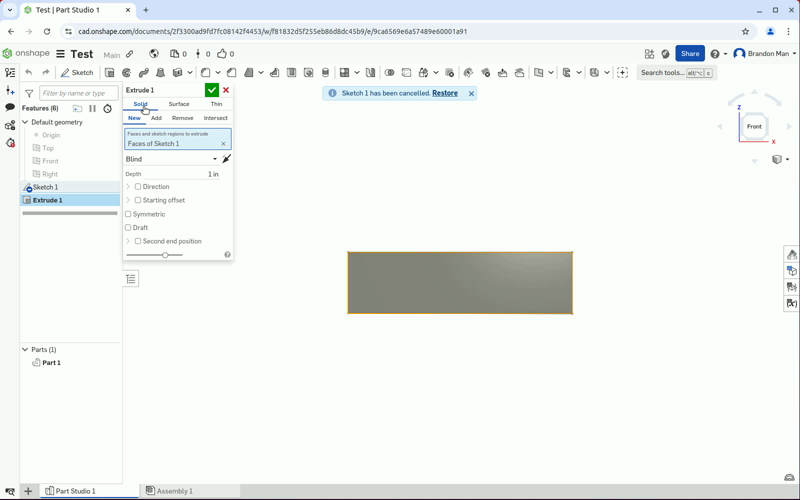
click(143, 106)
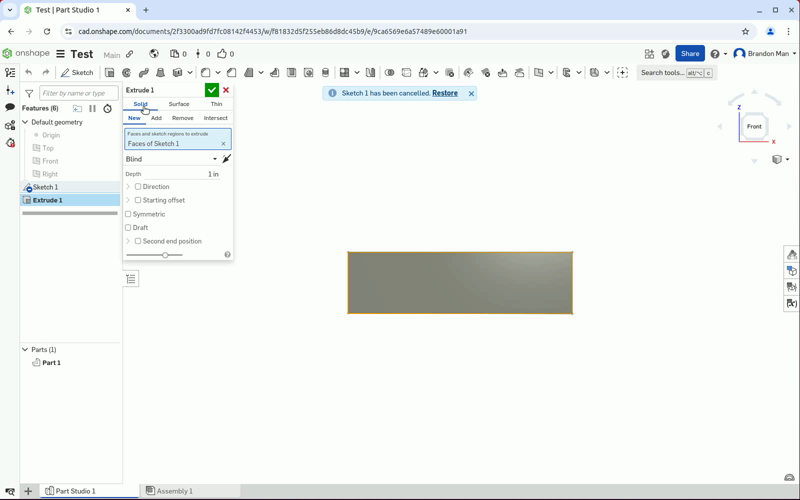
mouse_move(137, 120)
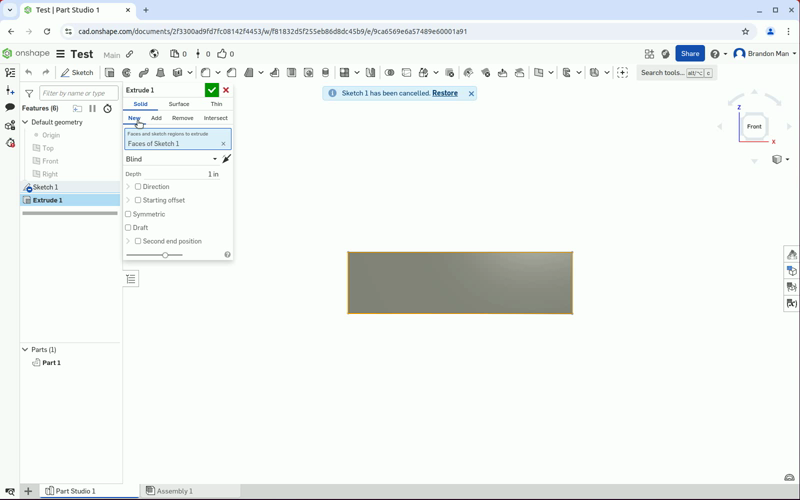
click(137, 120)
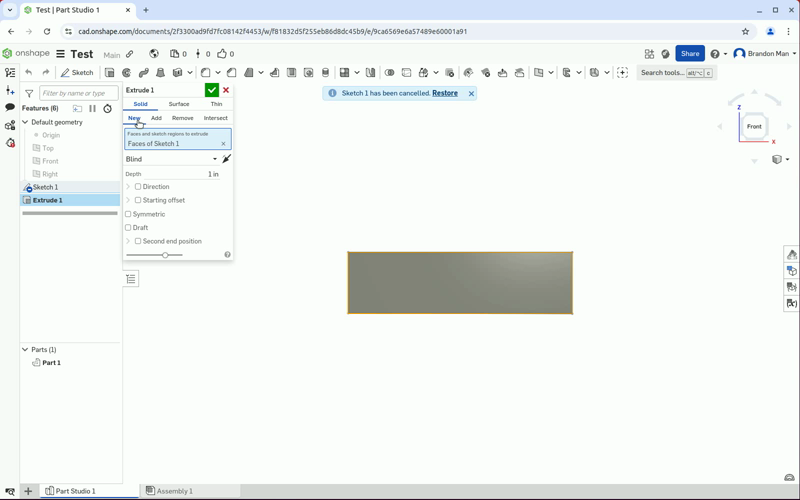
key(tab, 4)
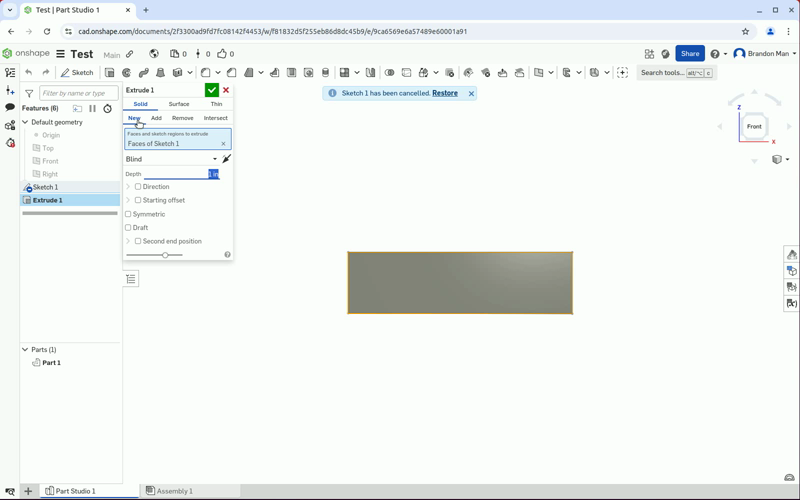
text(0.241)
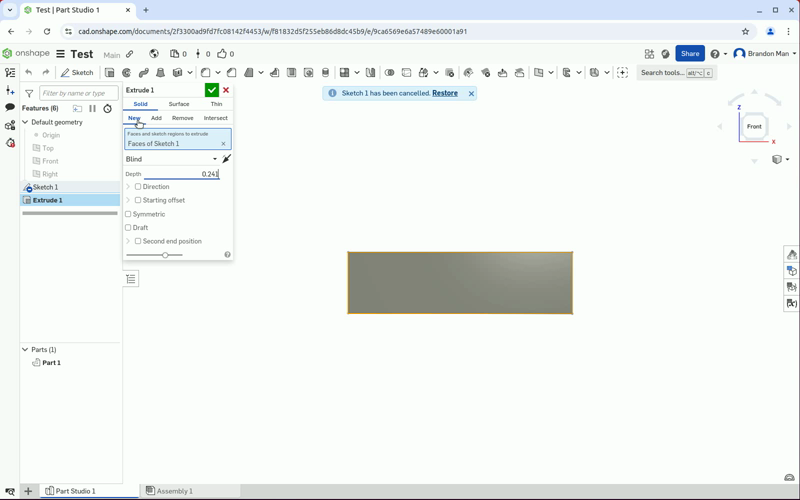
key(enter)
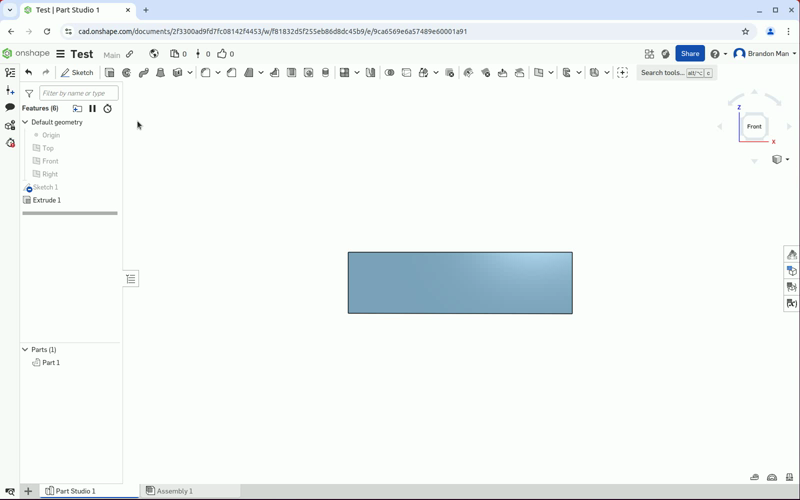
key(shift+h)
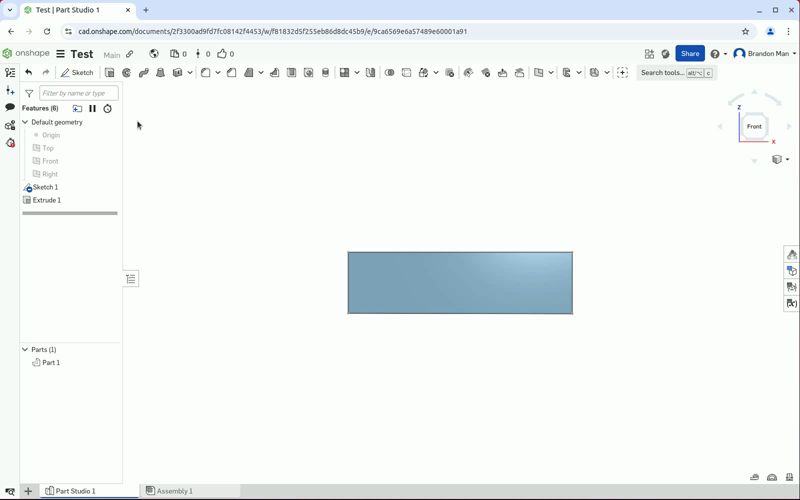
key(shift+h)
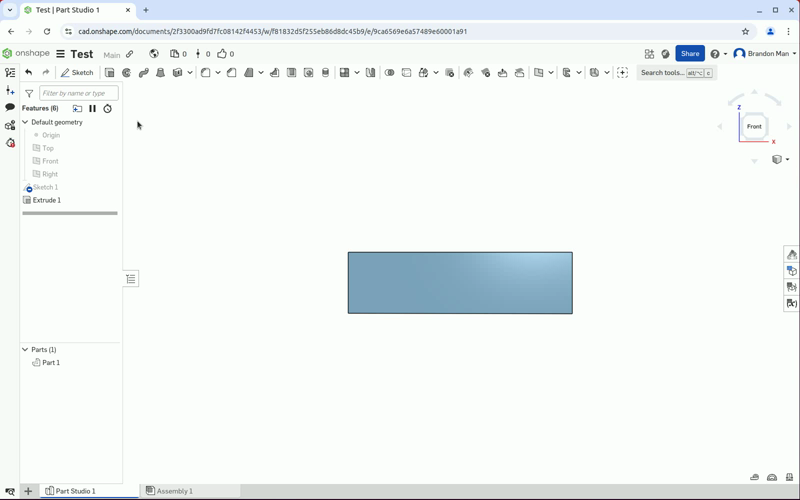
mouse_move(73, 189)
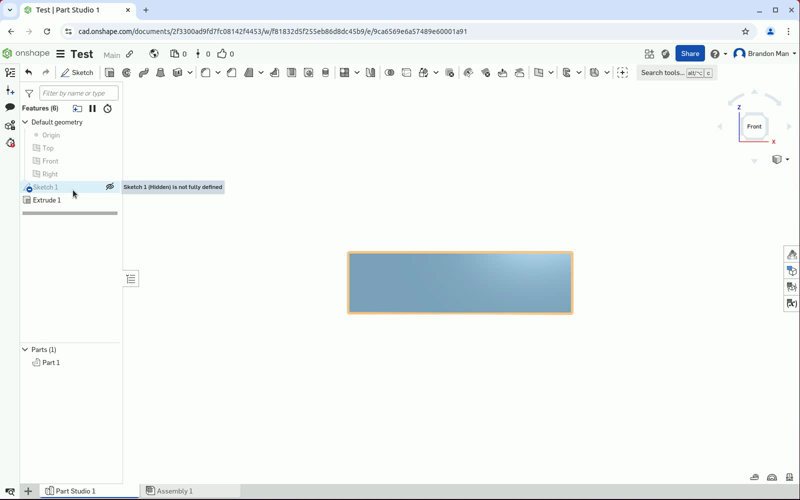
click(73, 189)
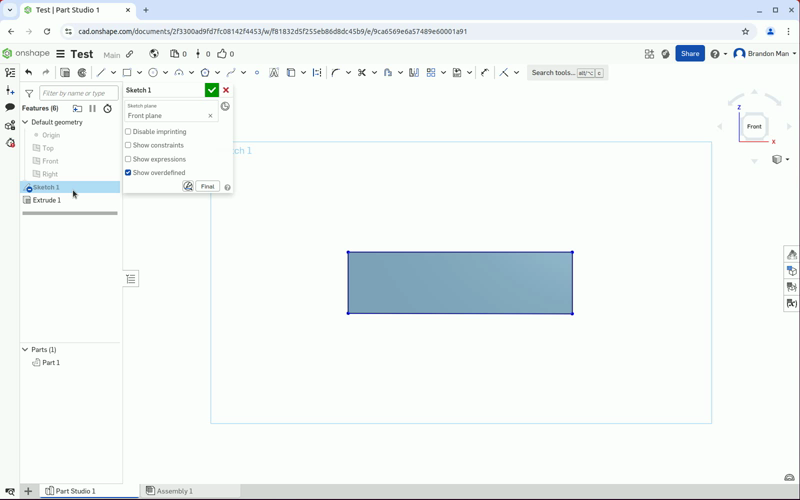
mouse_move(229, 92)
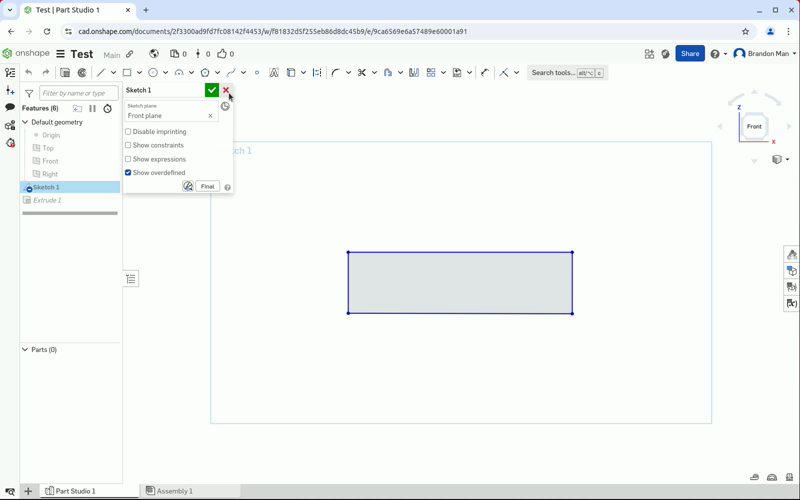
click(229, 92)
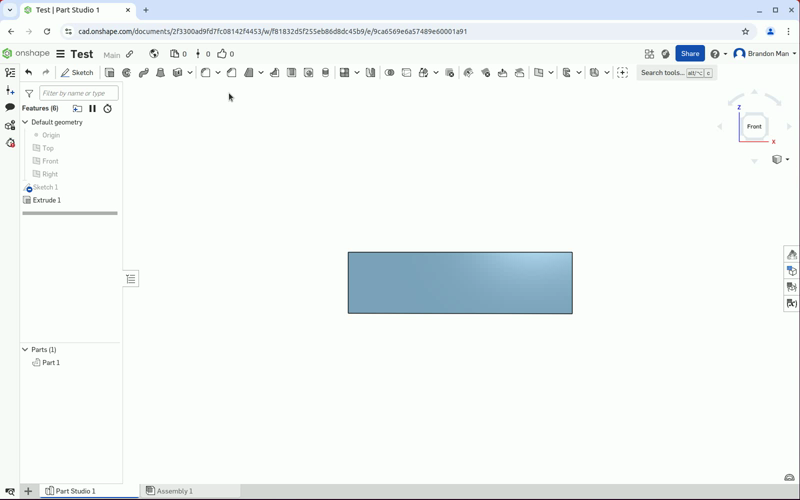
mouse_move(541, 75)
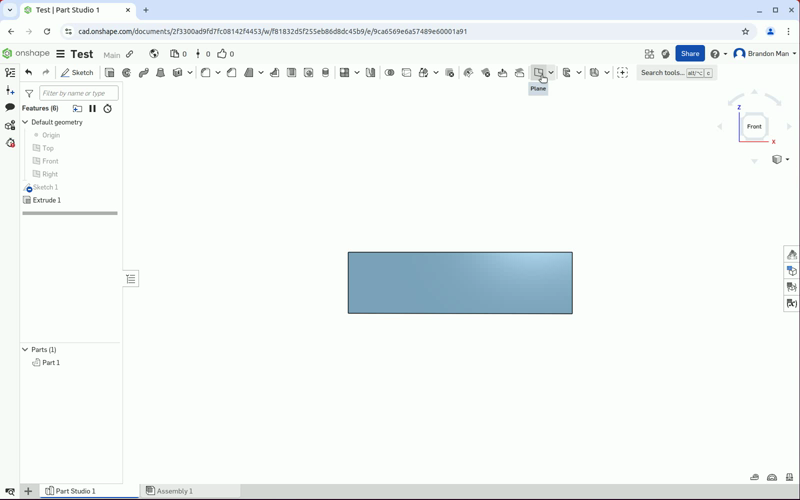
click(541, 75)
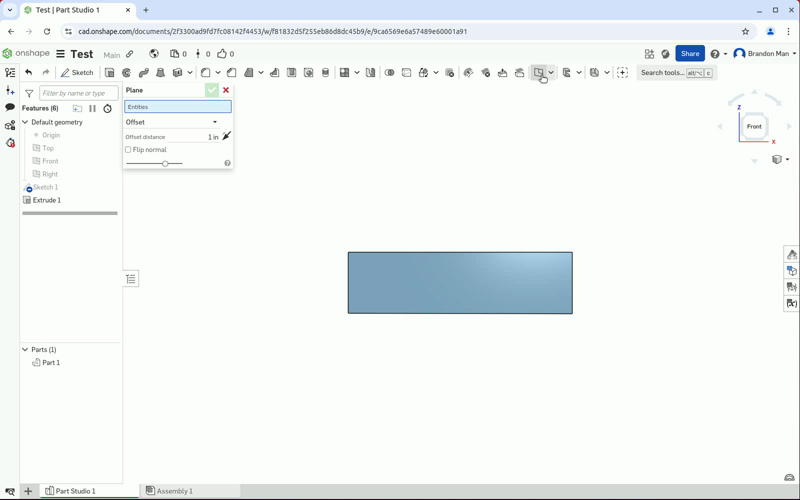
mouse_move(73, 163)
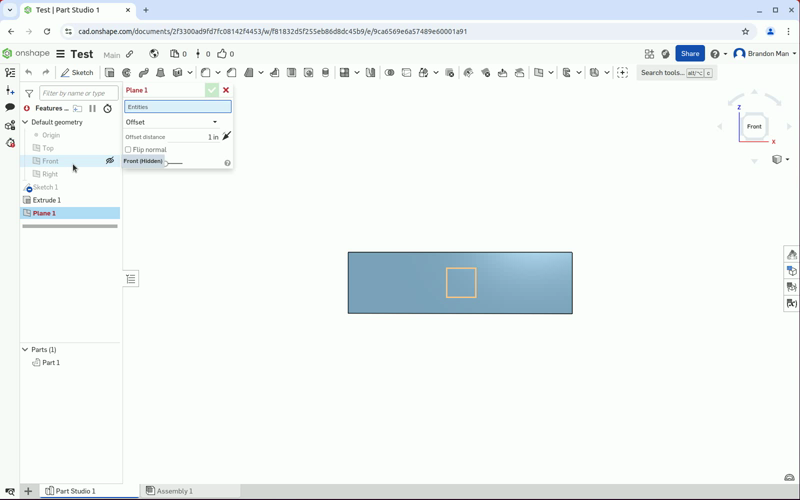
click(73, 163)
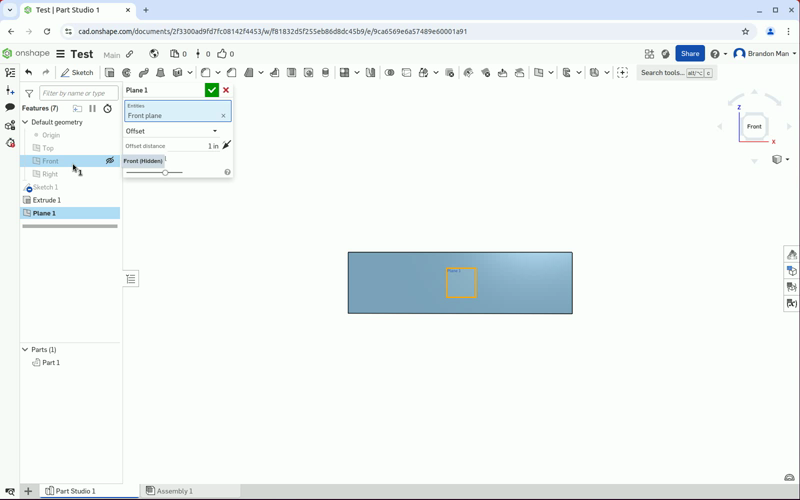
key(tab, 2)
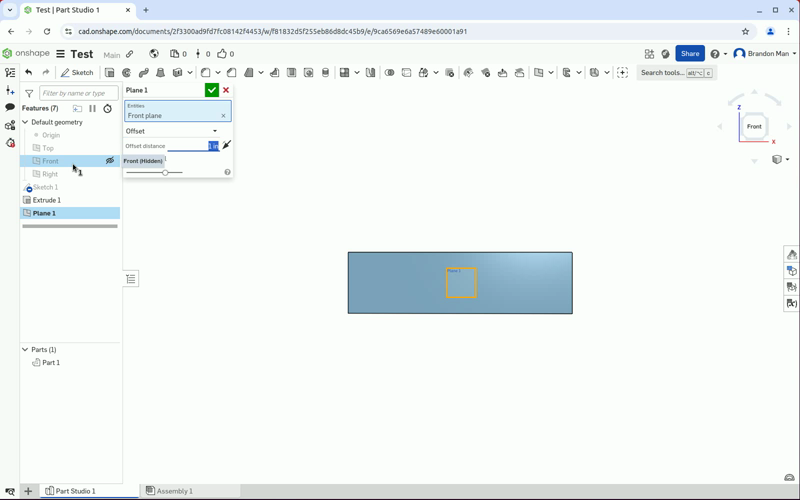
text(0.246)
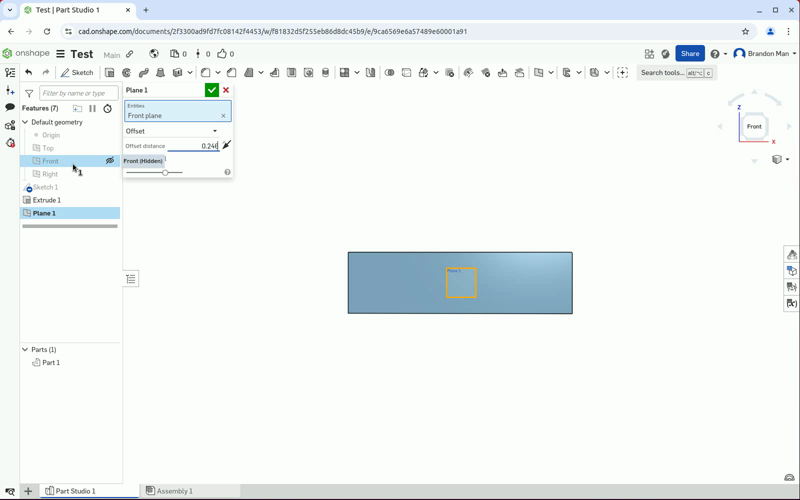
key(enter, 2)
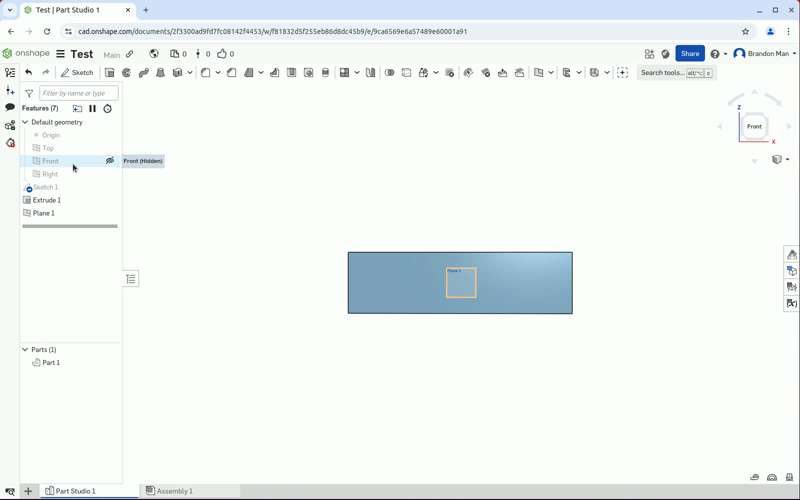
key(shift+s)
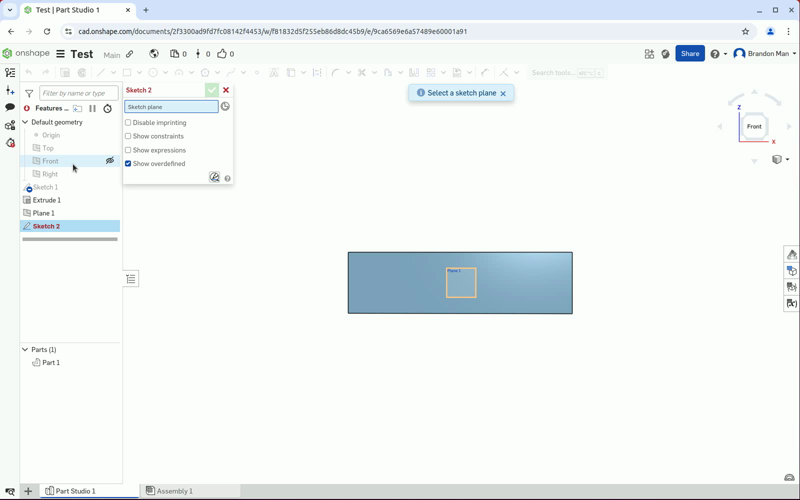
mouse_move(73, 215)
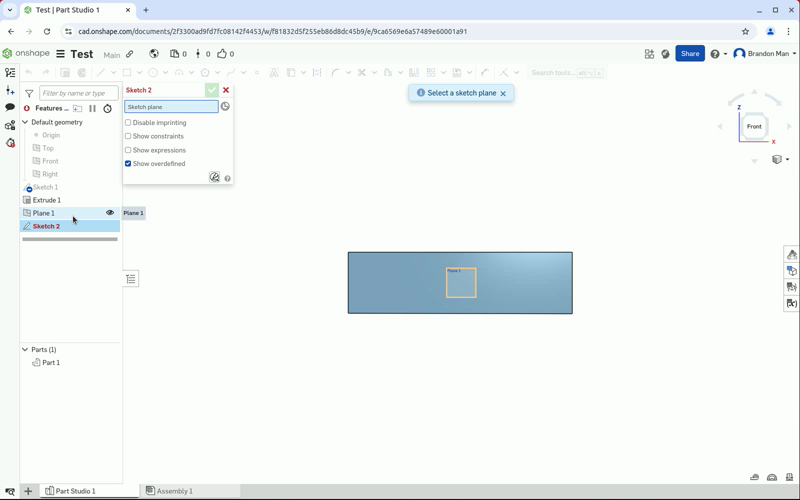
click(73, 215)
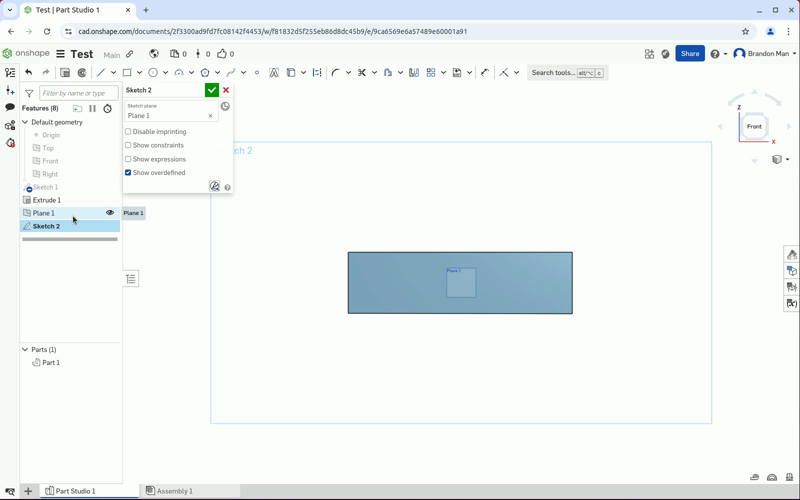
mouse_move(73, 352)
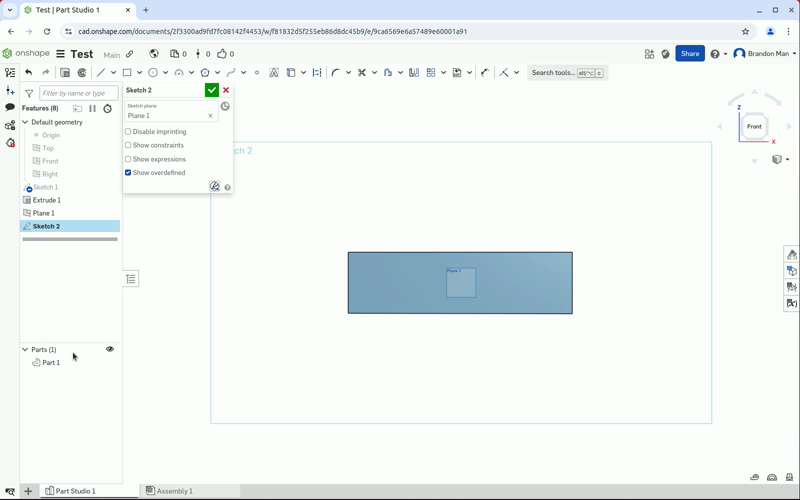
key(y)
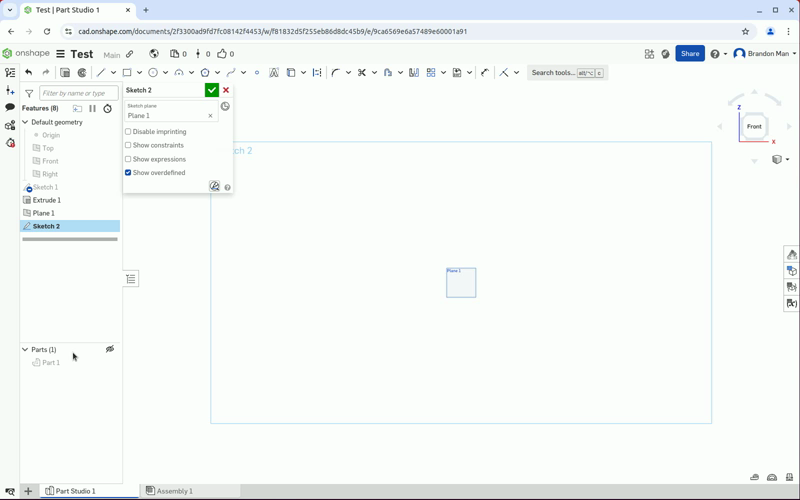
key(l)
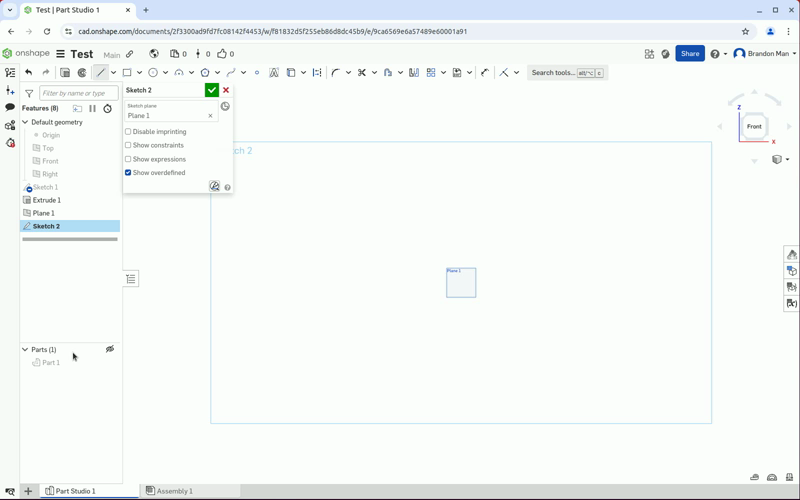
key_down(shift)
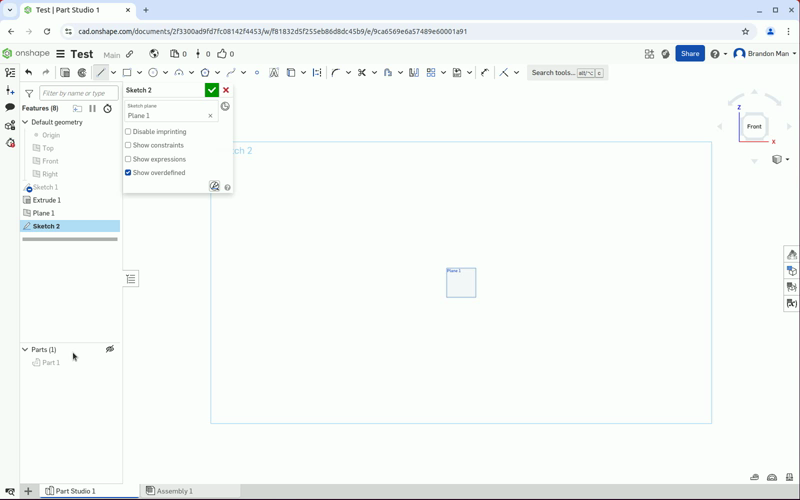
mouse_move(450, 273)
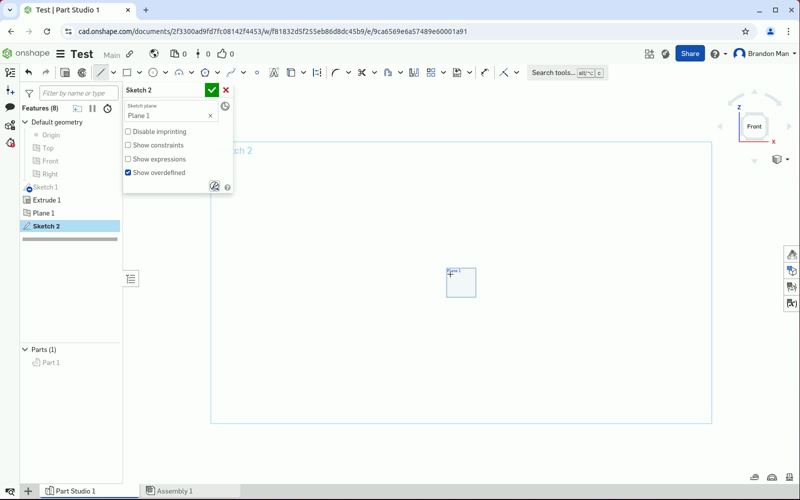
click(450, 273)
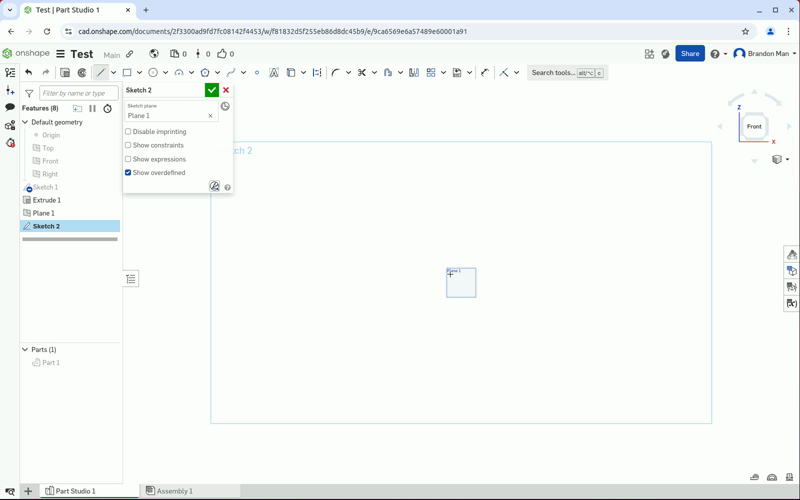
key_up(shift)
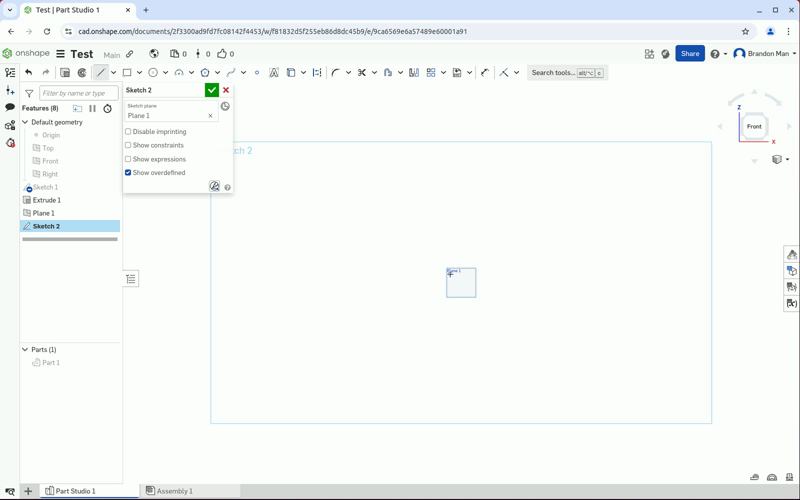
key_down(shift)
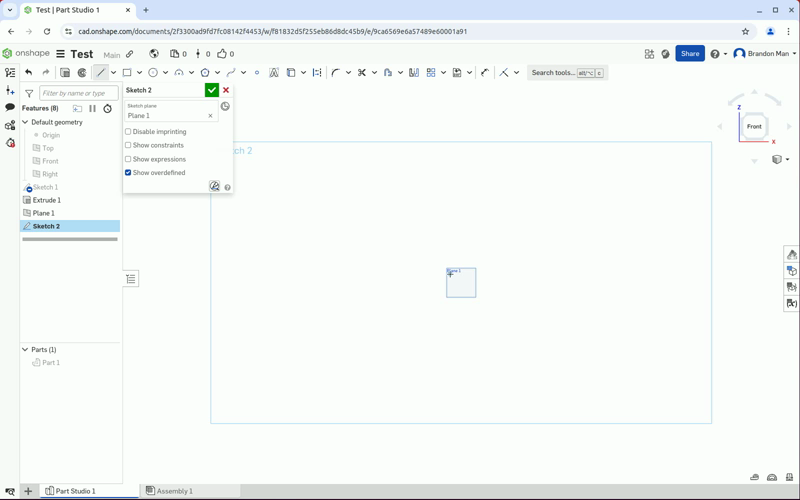
mouse_move(480, 273)
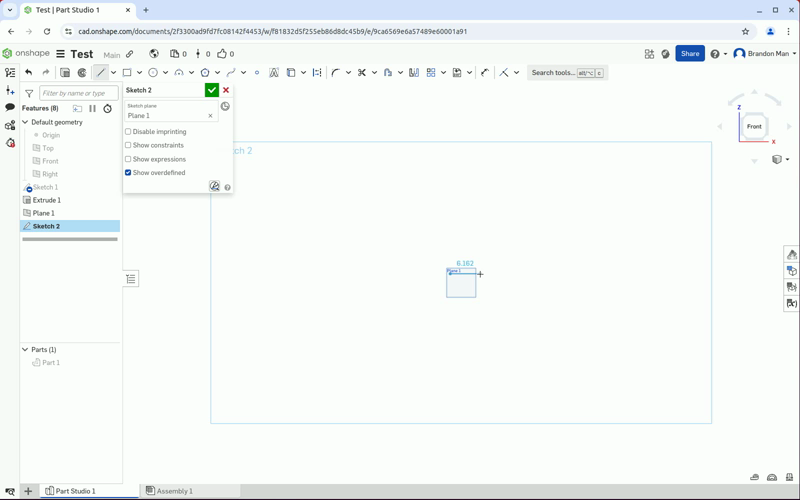
mouse_move(472, 273)
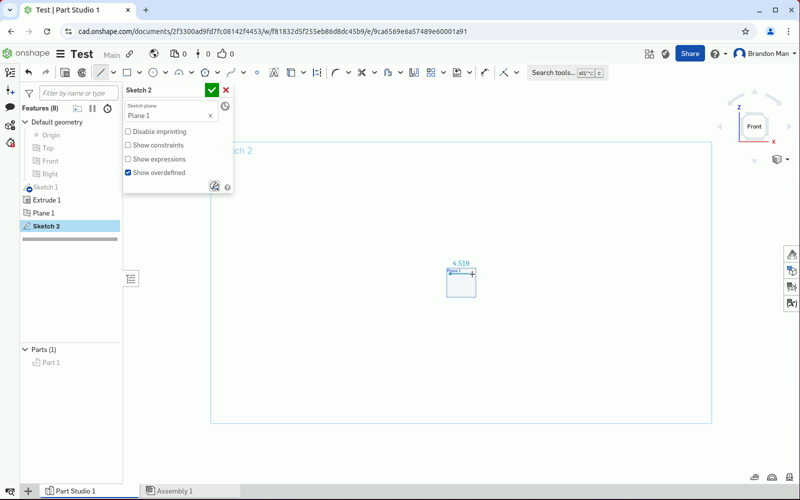
click(472, 273)
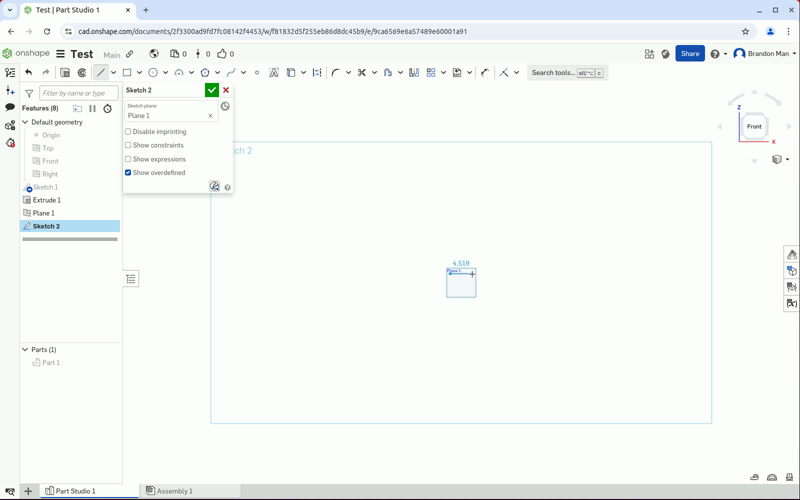
key_up(shift)
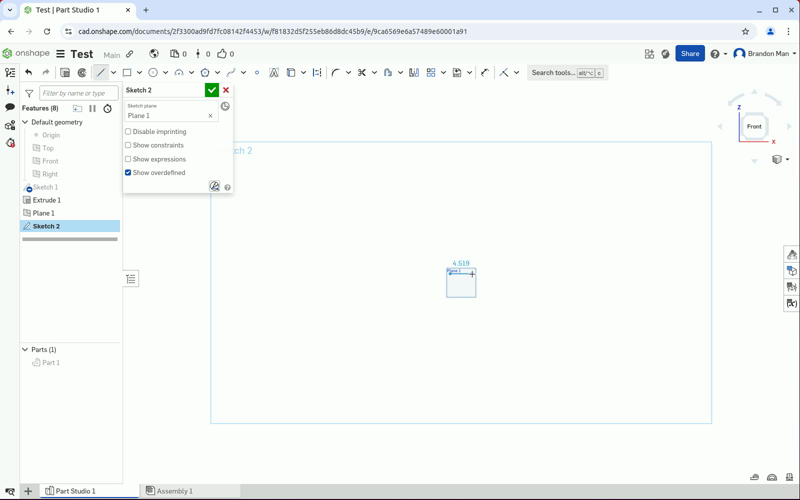
key_down(shift)
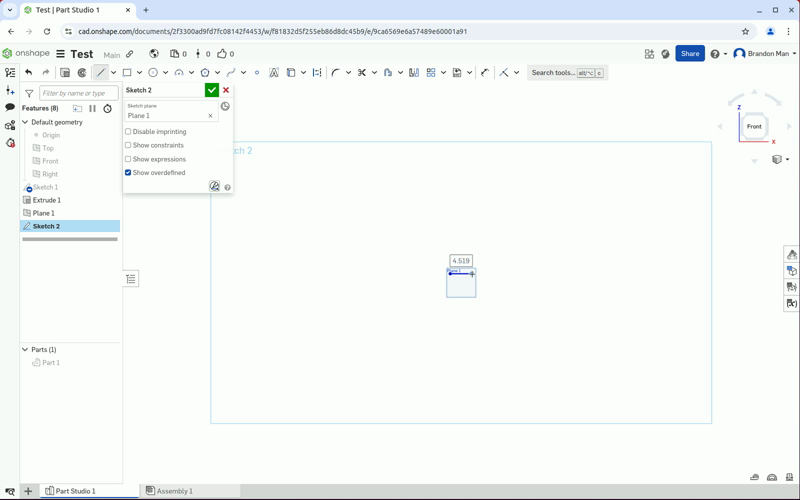
mouse_move(502, 273)
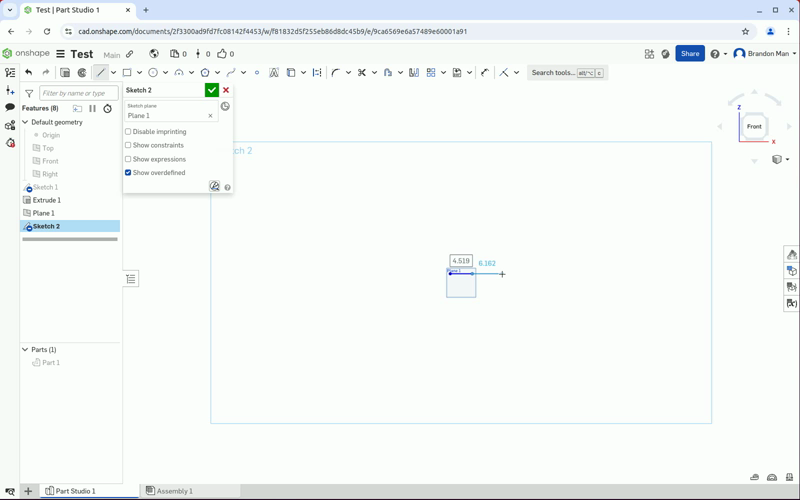
mouse_move(472, 256)
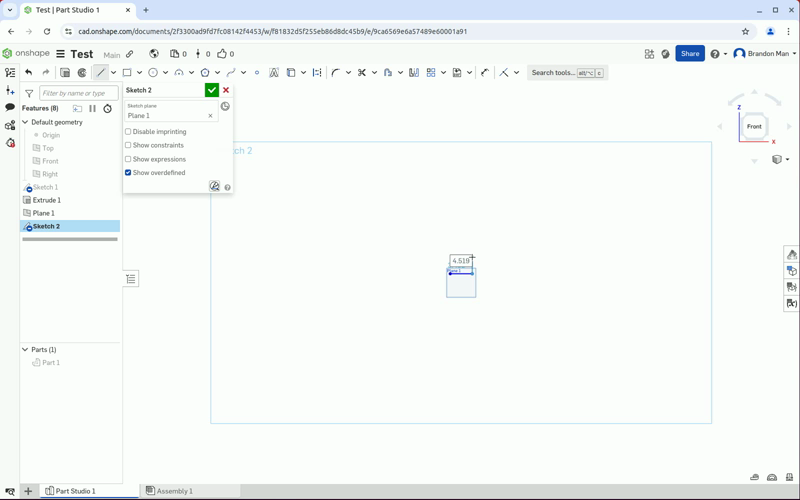
click(472, 256)
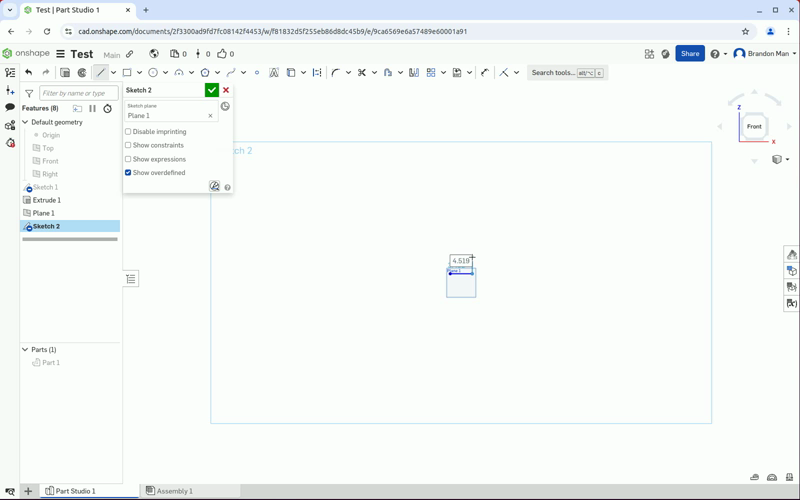
key_up(shift)
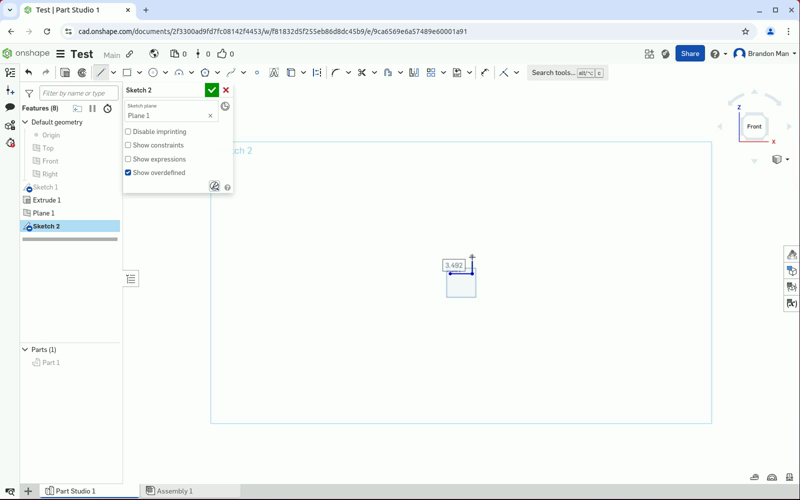
key_down(shift)
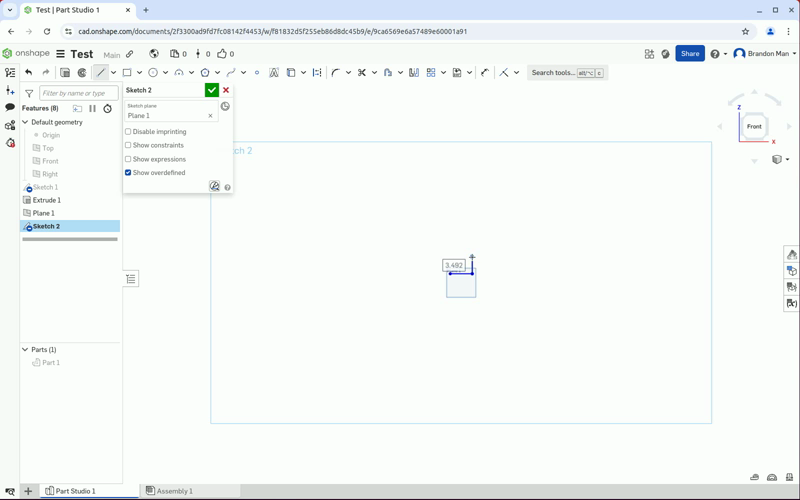
mouse_move(502, 256)
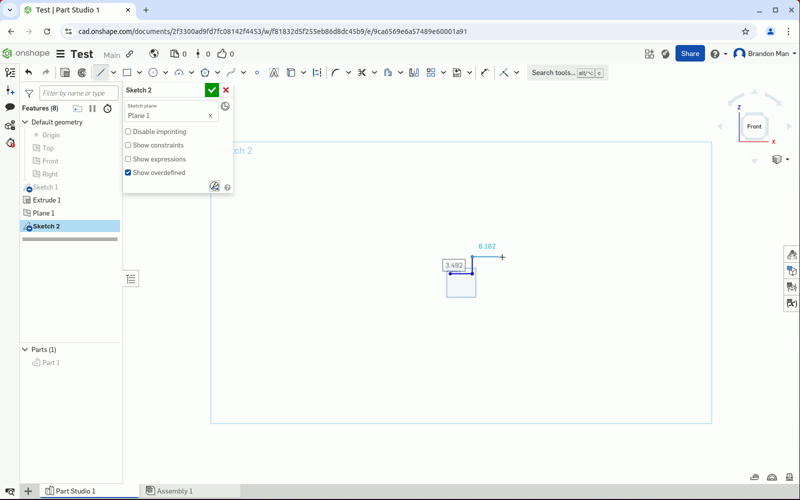
mouse_move(450, 256)
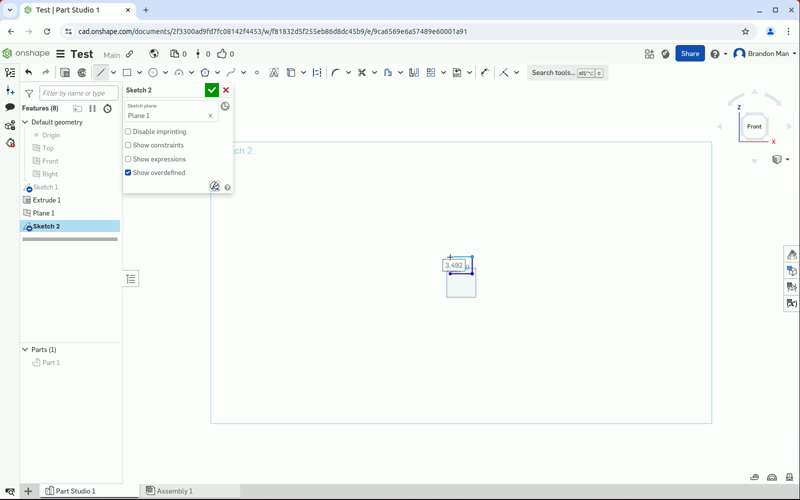
click(450, 256)
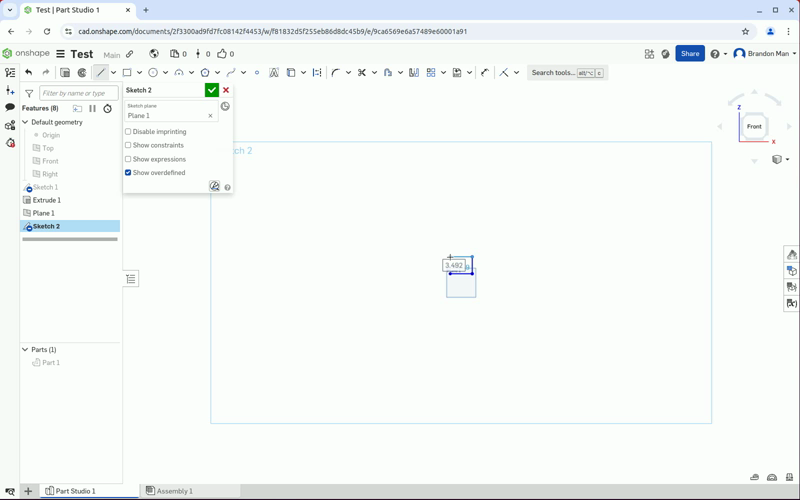
key_up(shift)
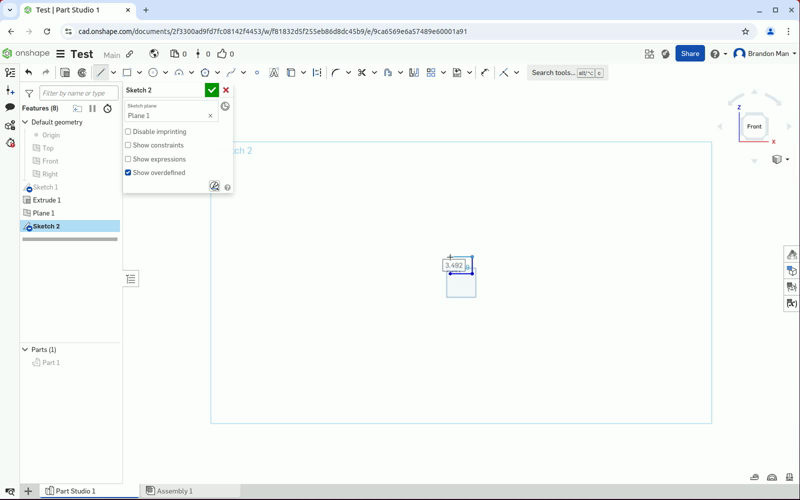
mouse_move(480, 256)
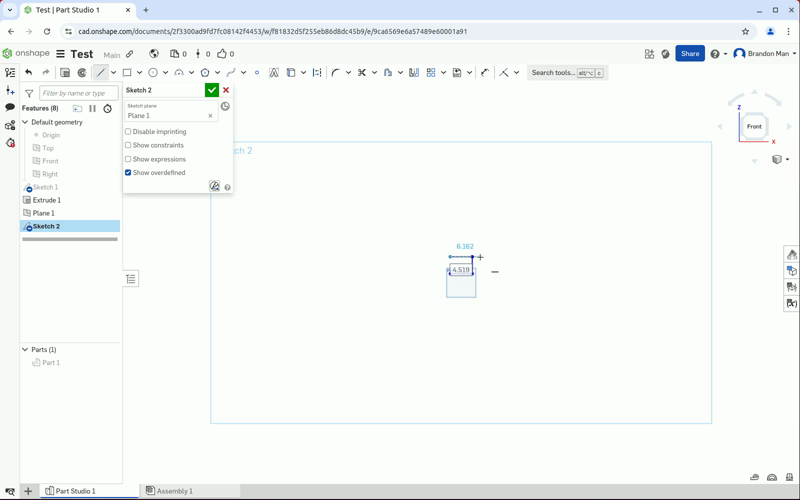
key_down(shift)
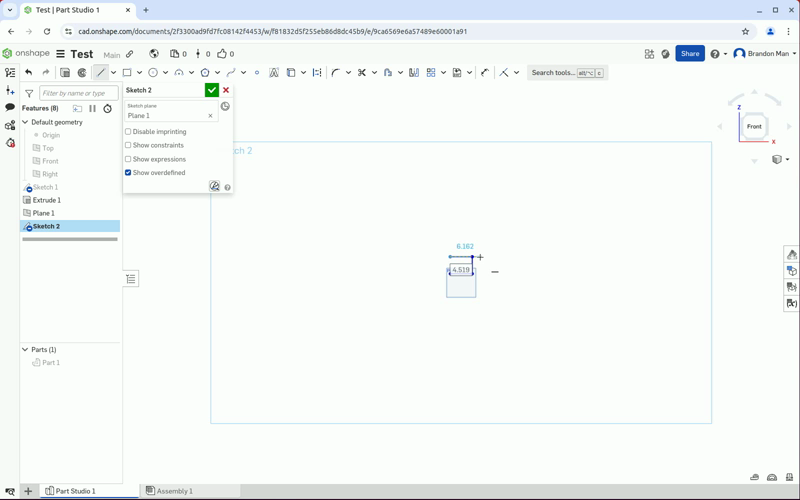
mouse_move(450, 273)
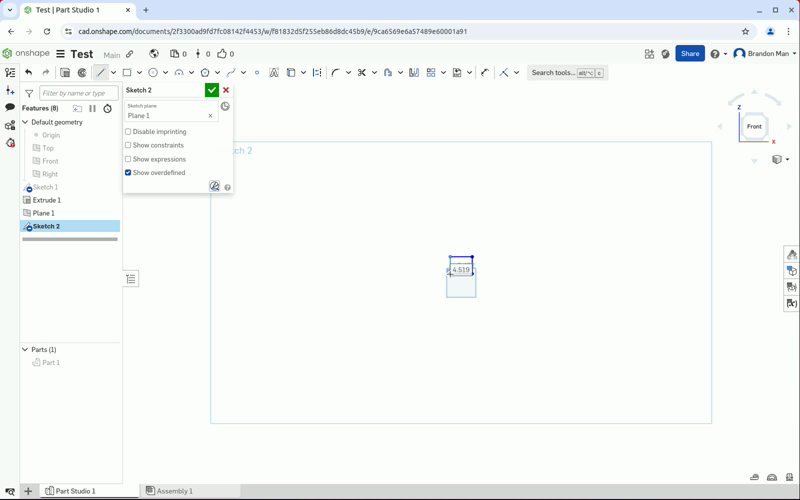
key_up(shift)
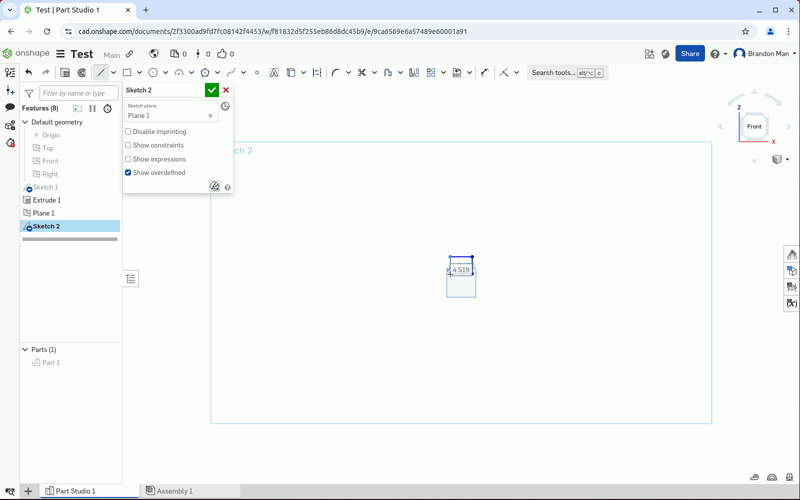
click(450, 273)
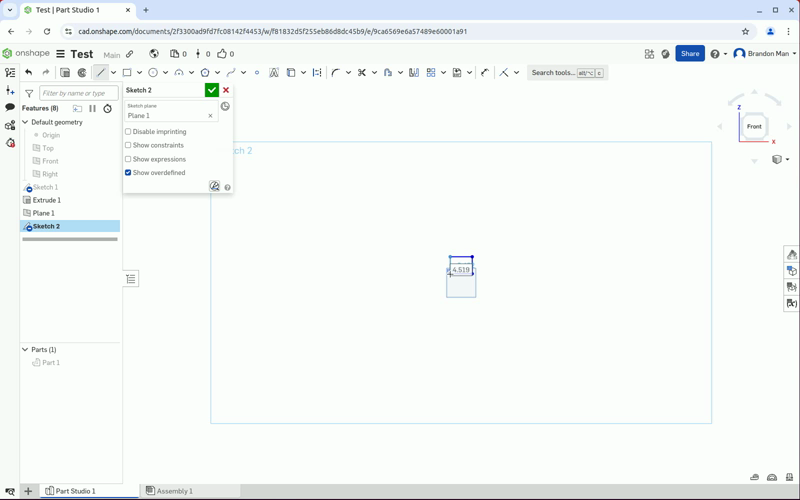
key(esc)
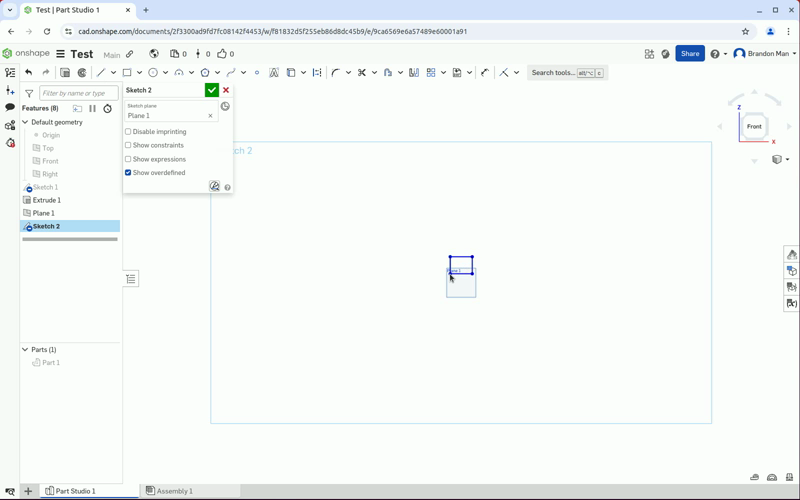
mouse_move(453, 260)
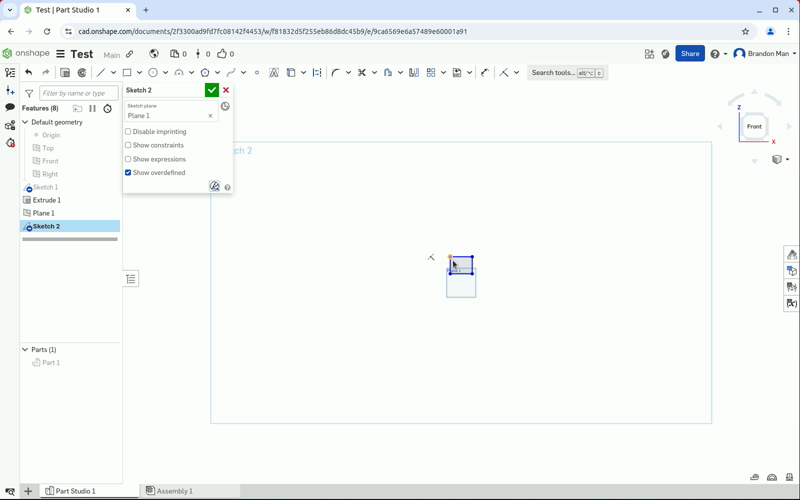
scroll(6)
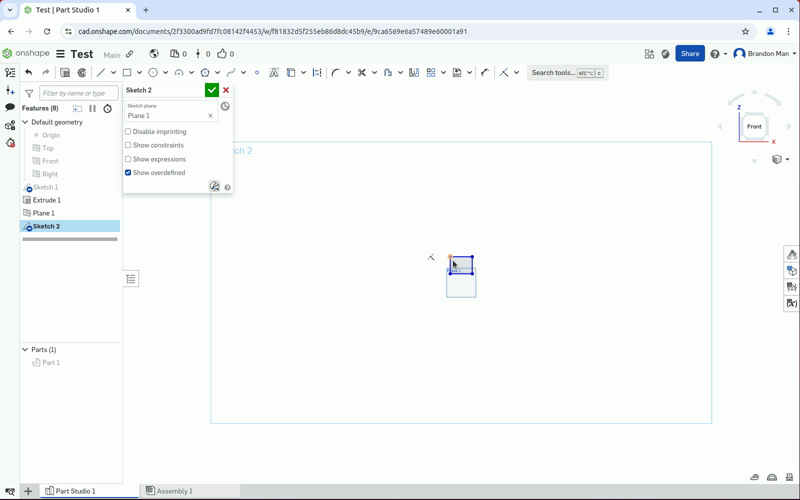
scroll(6)
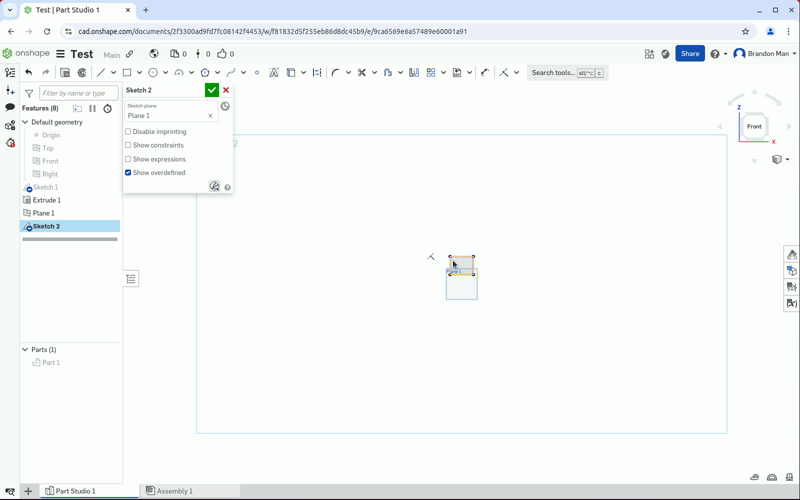
scroll(6)
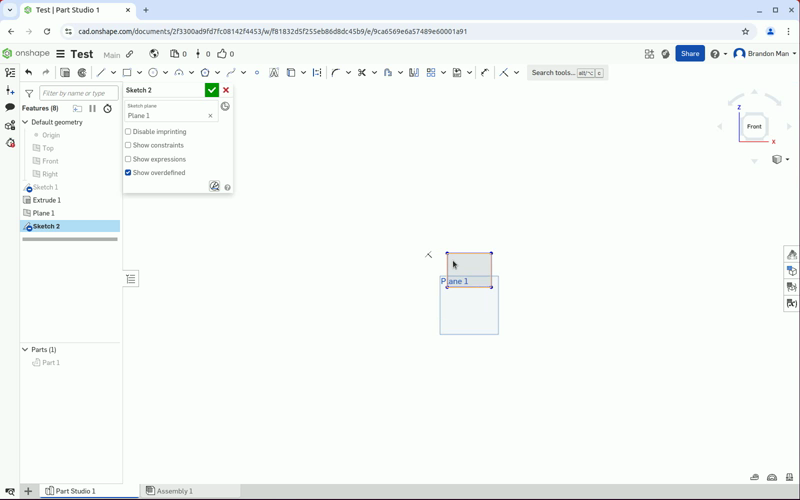
scroll(6)
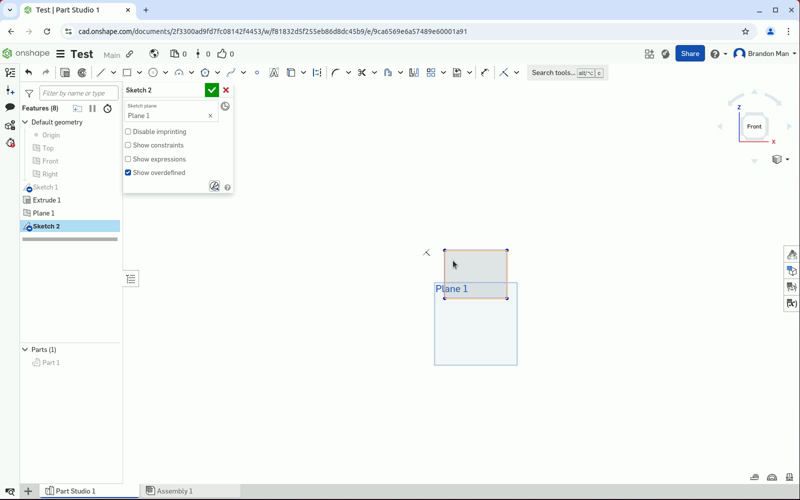
scroll(6)
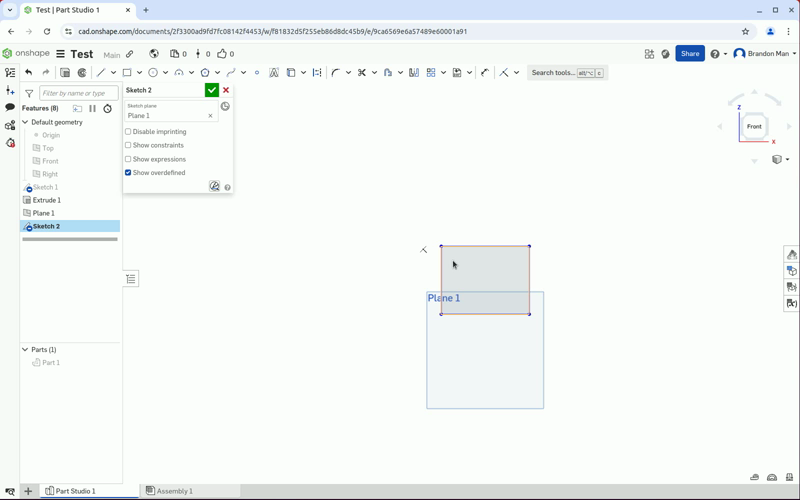
scroll(6)
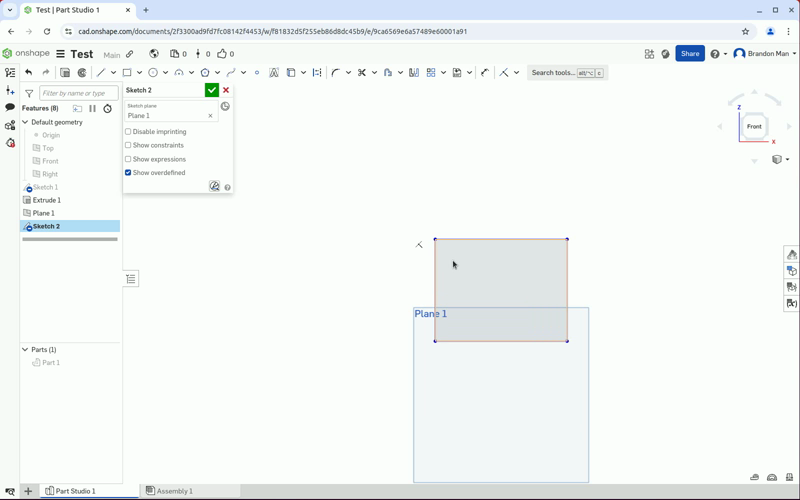
scroll(6)
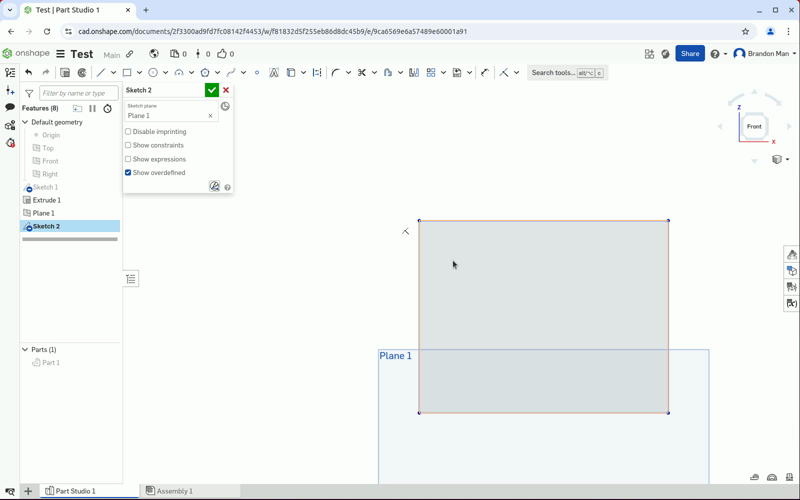
click(453, 260)
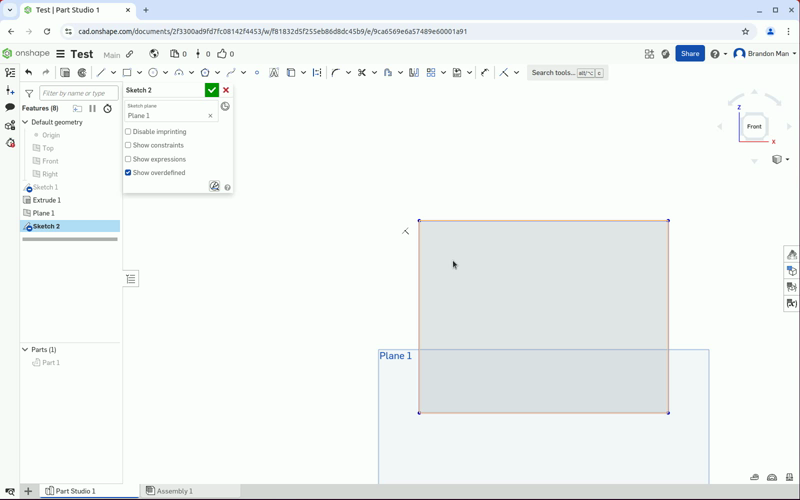
scroll(-6)
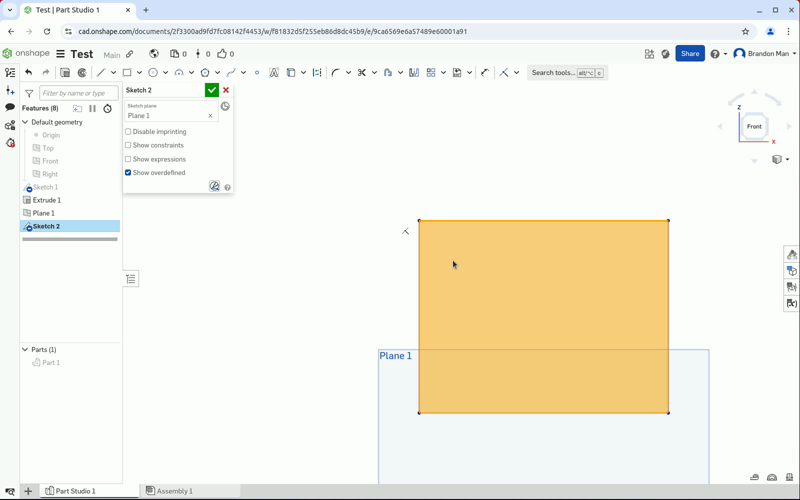
scroll(-6)
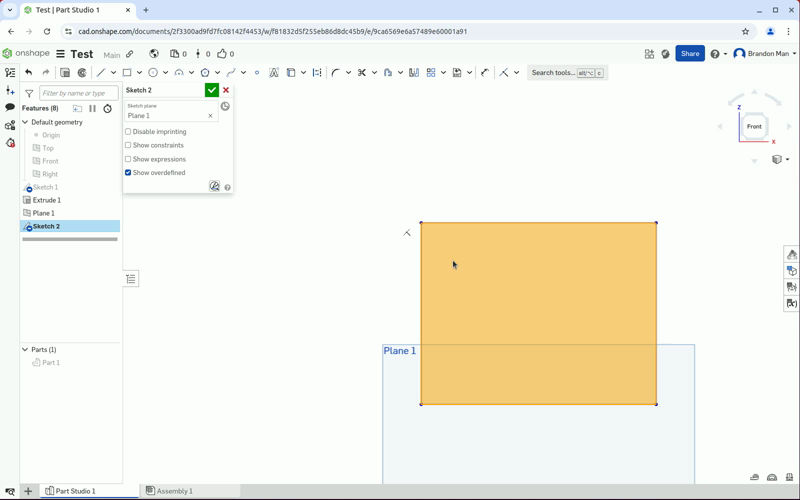
scroll(-6)
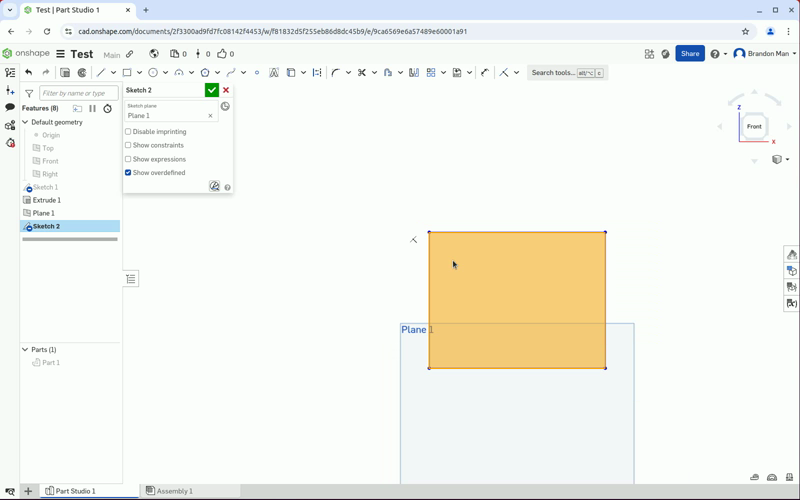
scroll(-6)
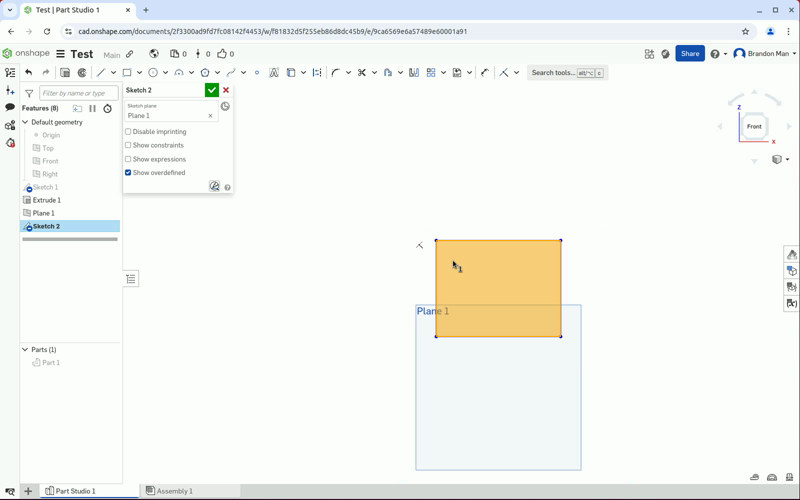
scroll(-6)
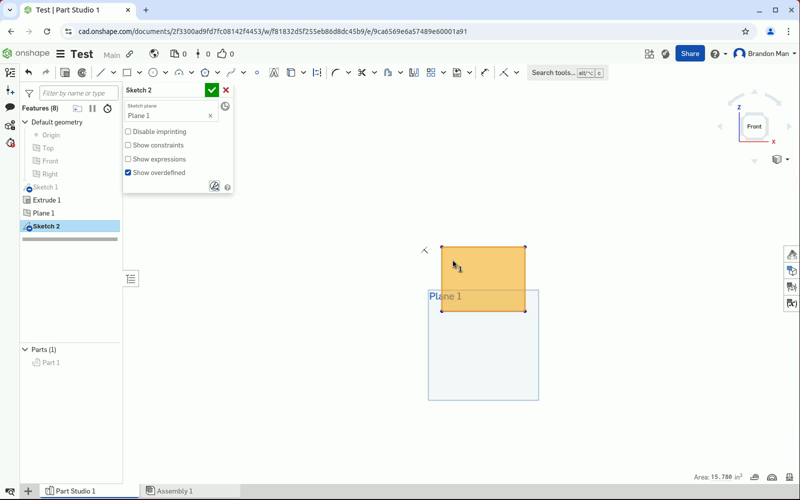
scroll(-6)
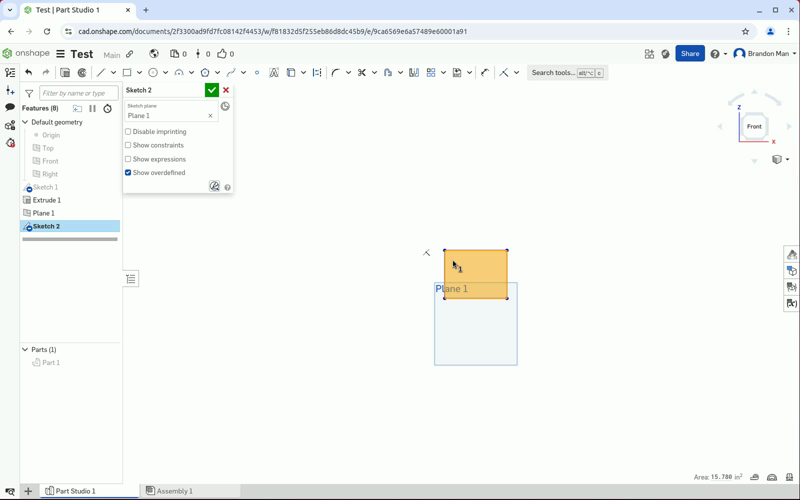
scroll(-6)
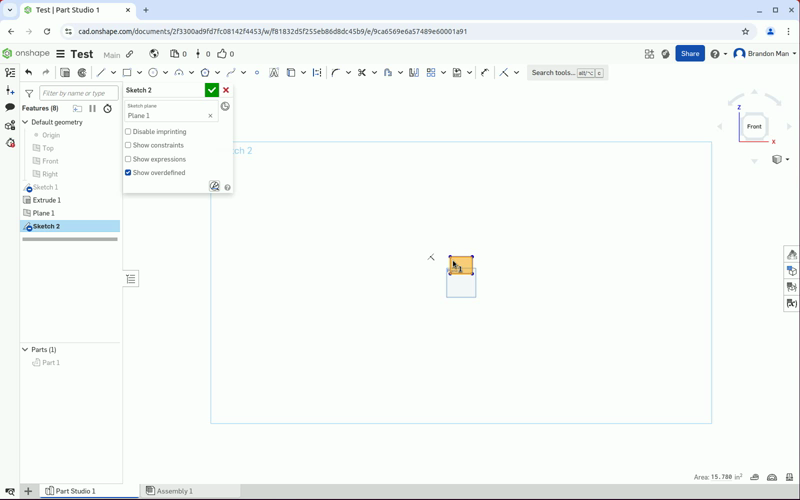
mouse_move(73, 352)
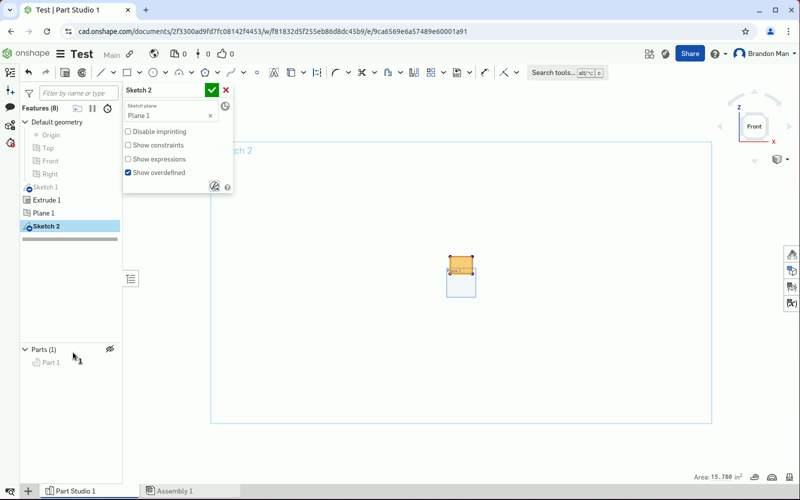
key(shift+y)
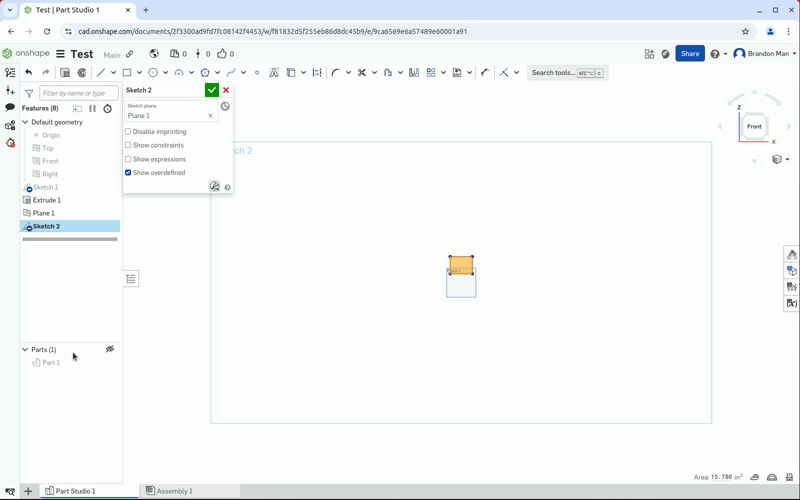
key(shift+e)
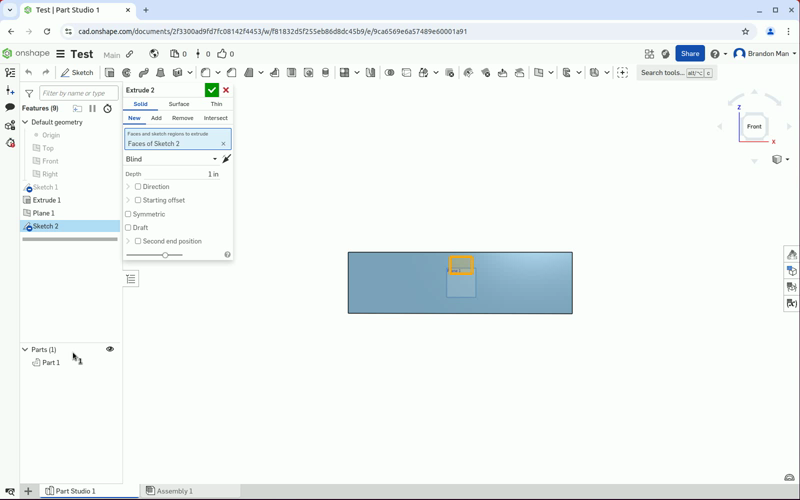
mouse_move(143, 106)
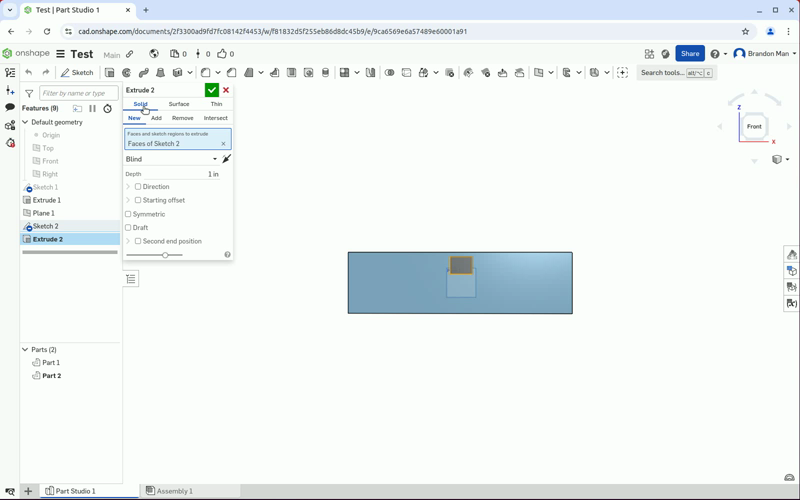
click(143, 106)
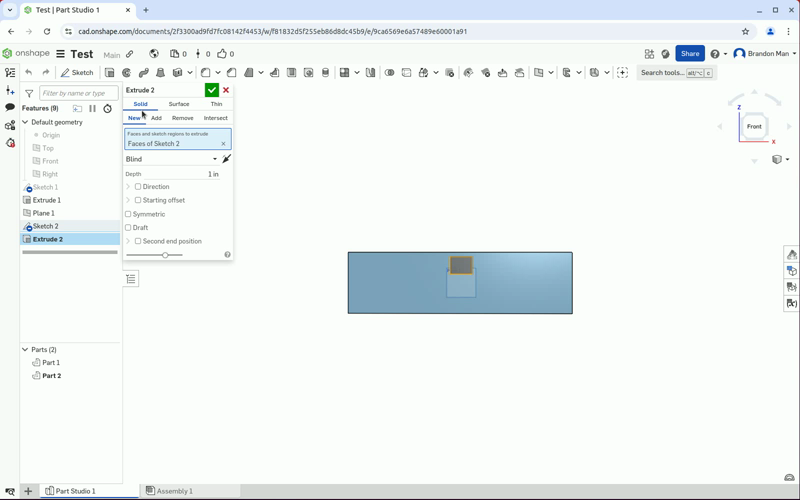
mouse_move(137, 120)
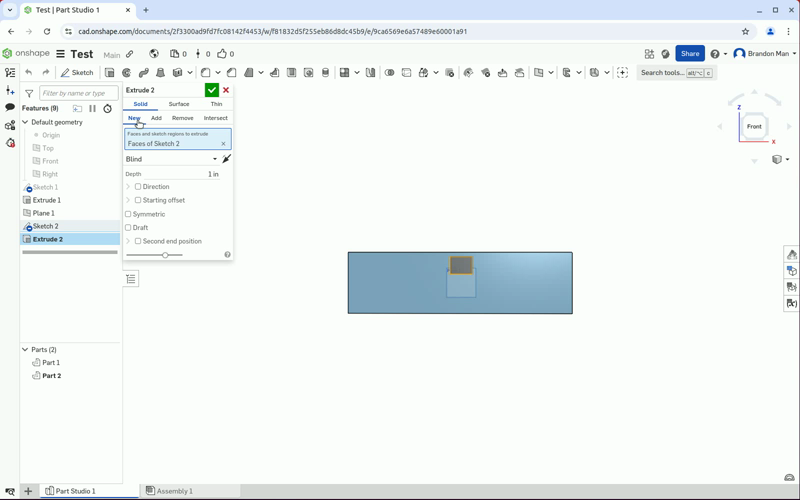
click(137, 120)
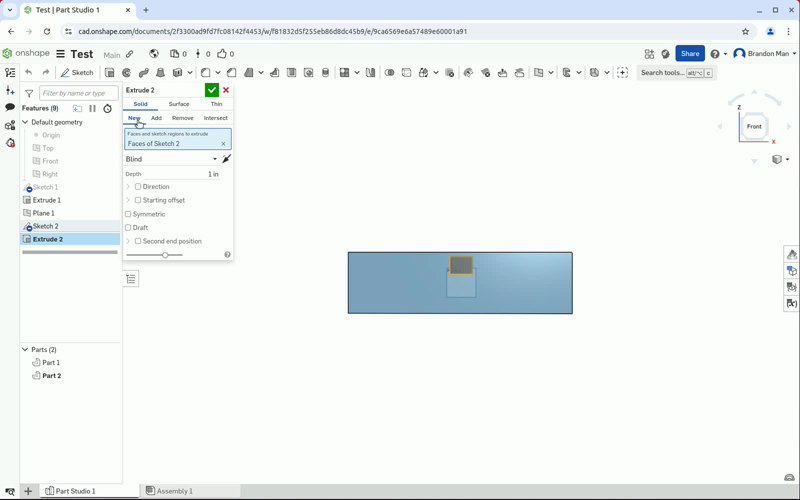
key(tab, 4)
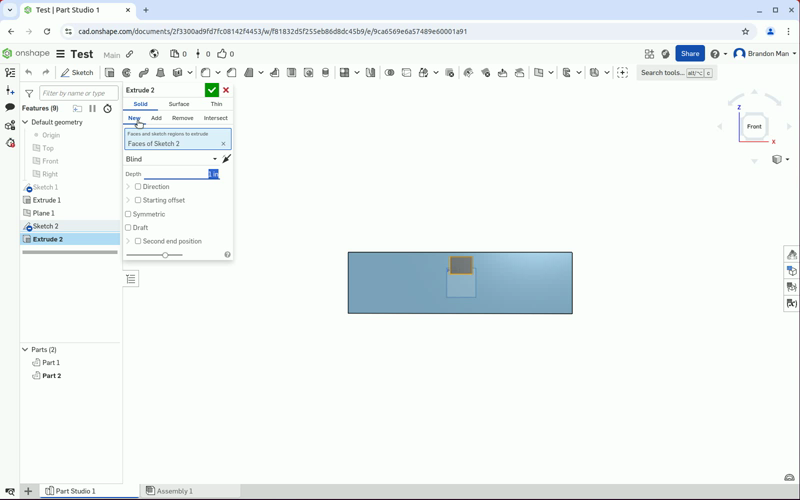
text(-1.444)
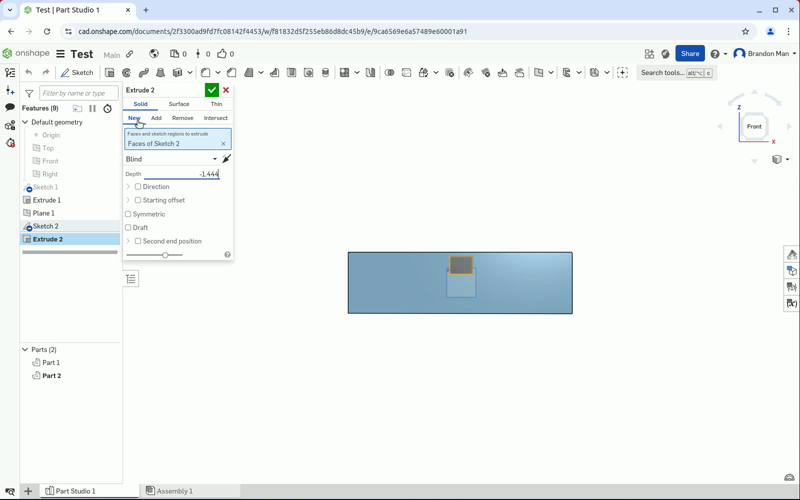
key(enter)
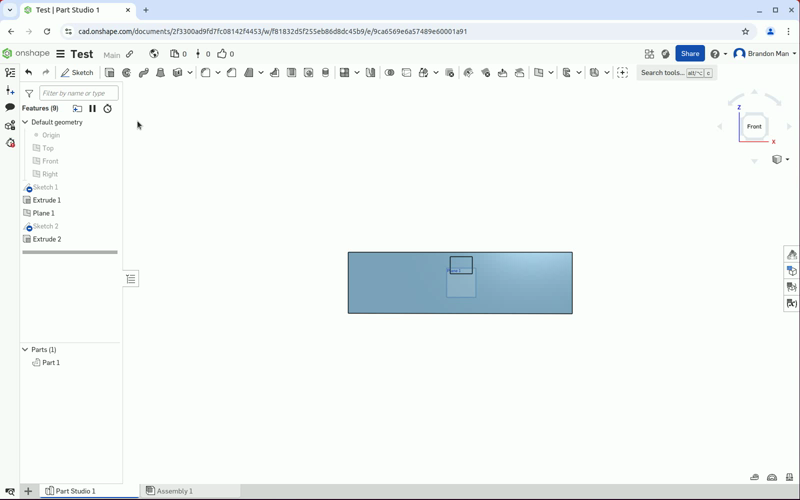
key(shift+h)
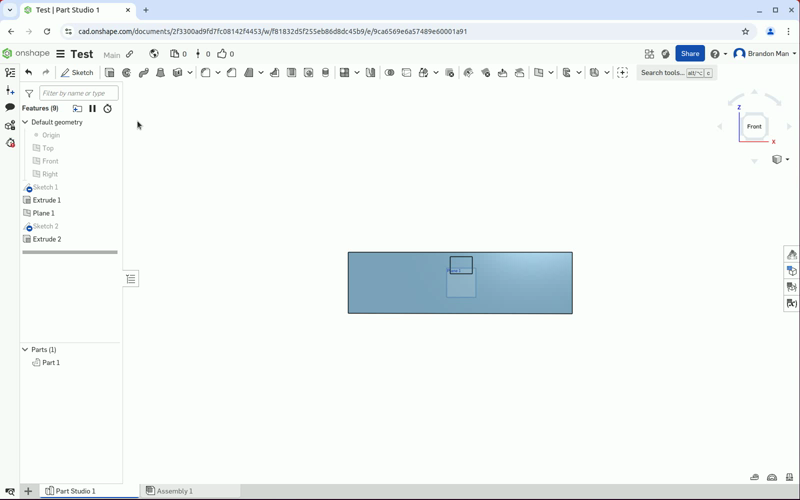
key(shift+h)
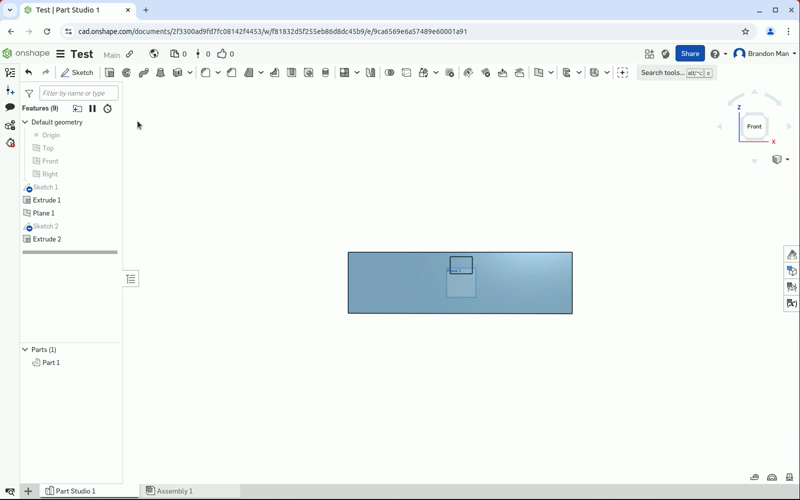
mouse_move(73, 189)
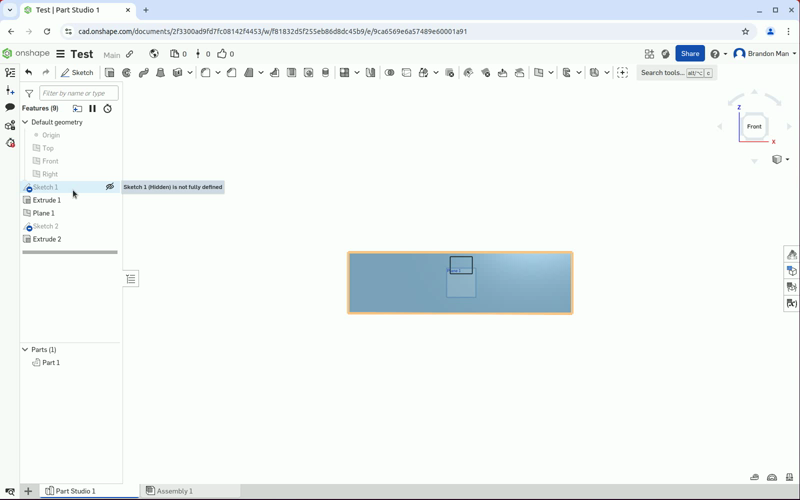
click(73, 189)
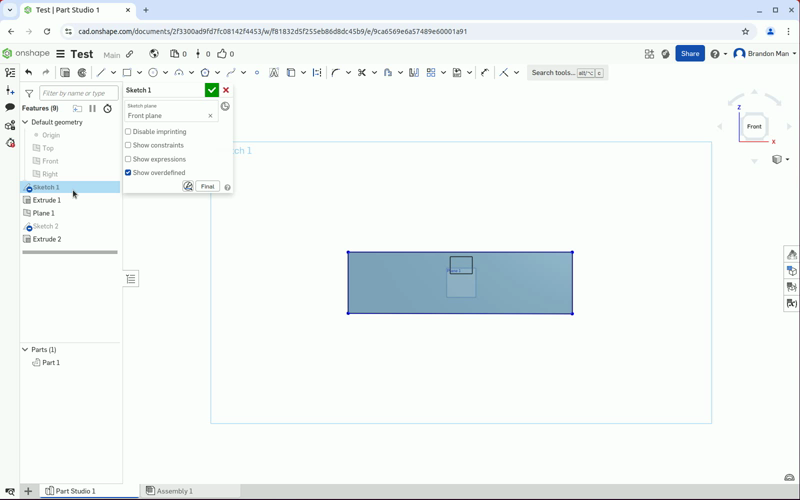
mouse_move(229, 92)
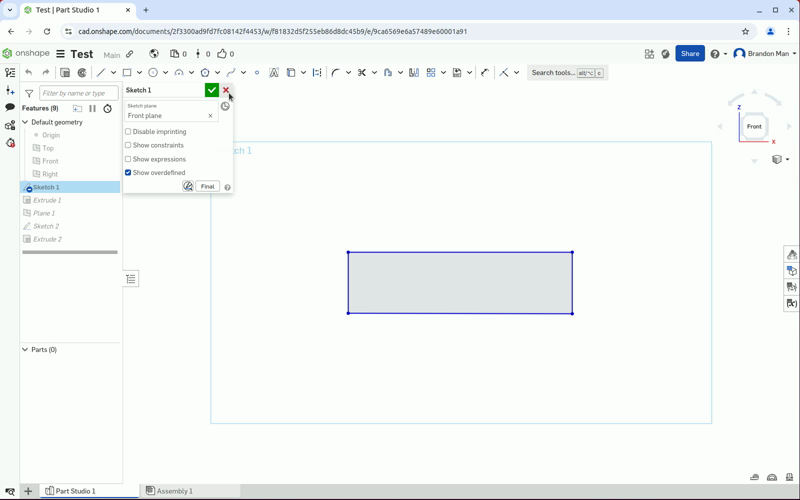
click(229, 92)
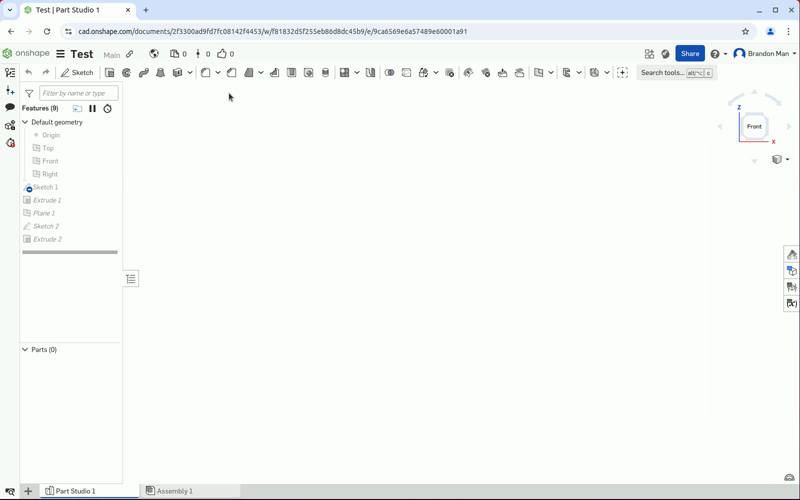
key(shift+s)
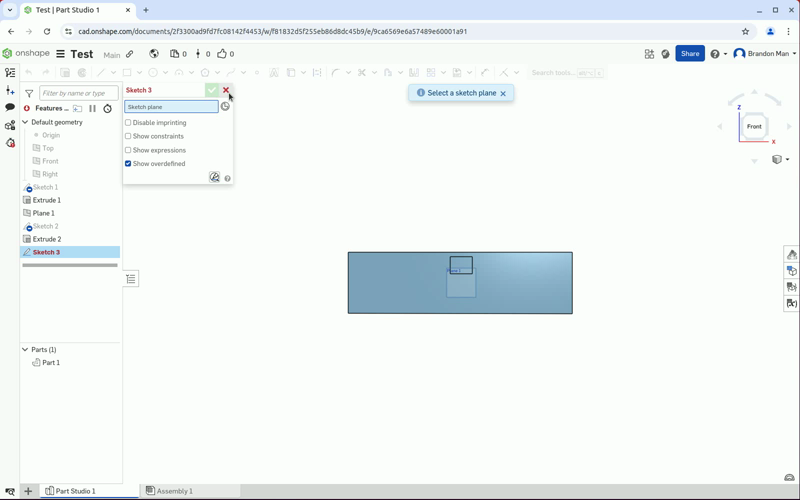
mouse_move(73, 215)
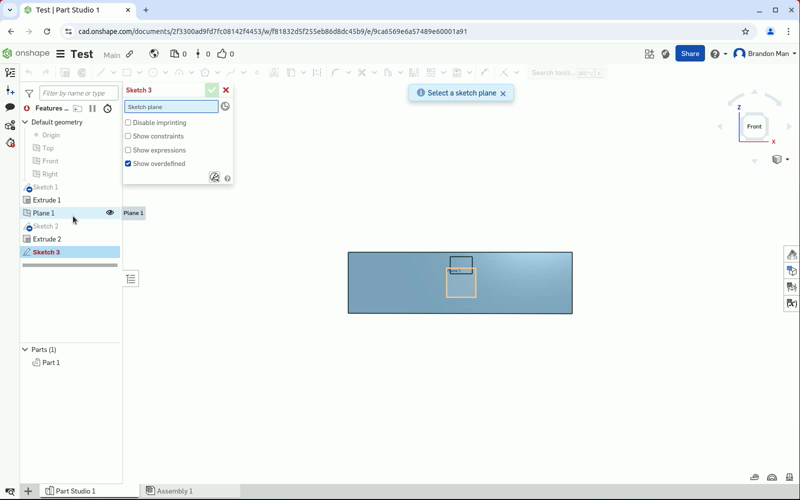
click(73, 215)
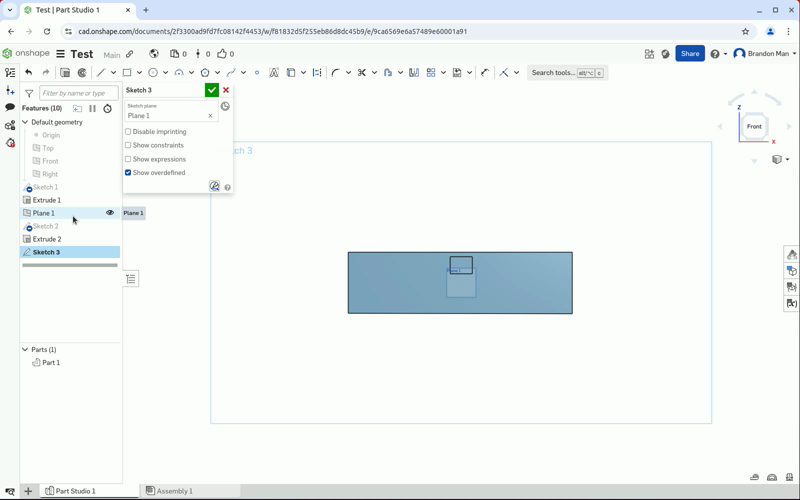
mouse_move(73, 352)
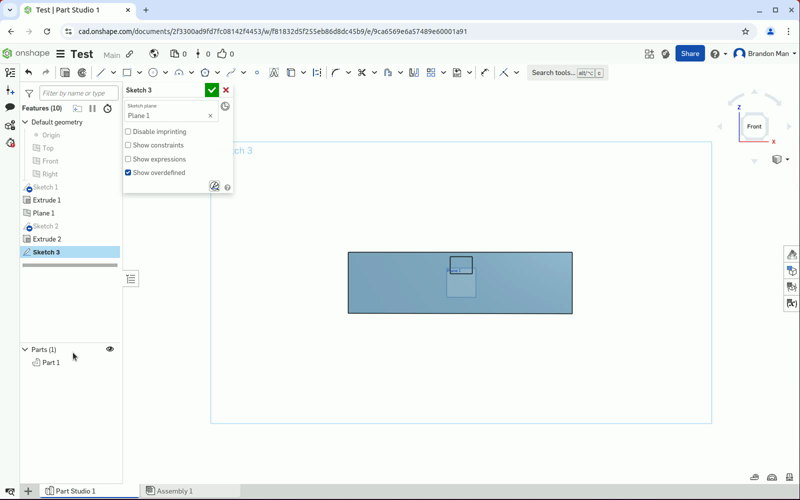
key(y)
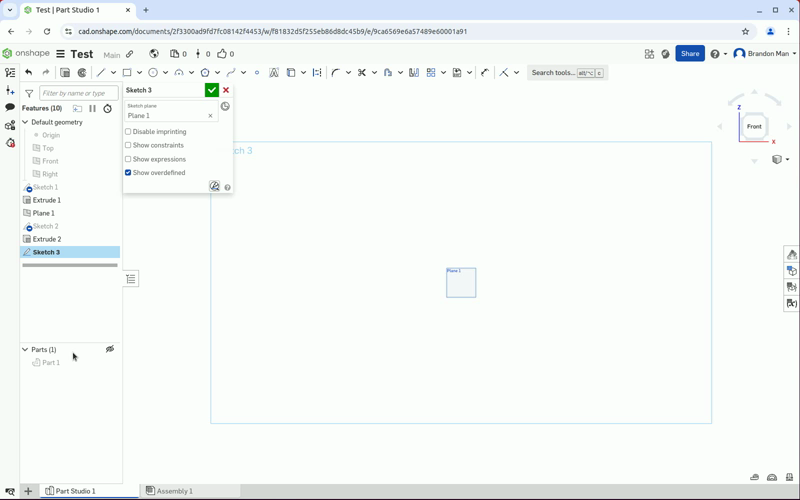
key(l)
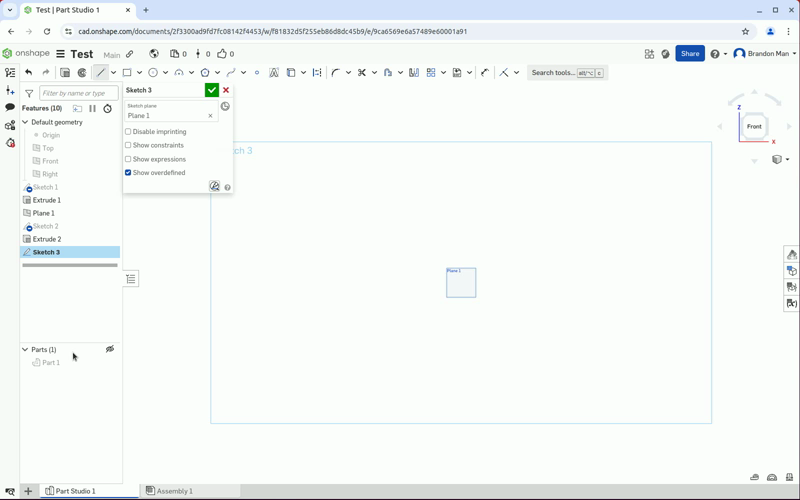
key_down(shift)
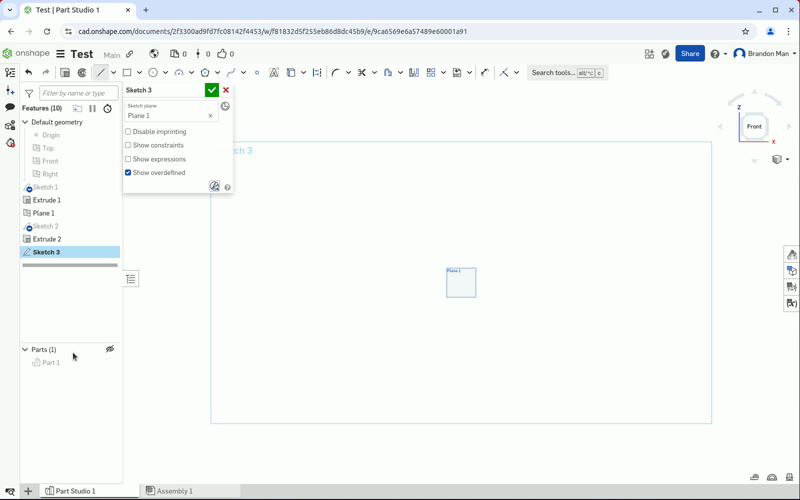
mouse_move(450, 273)
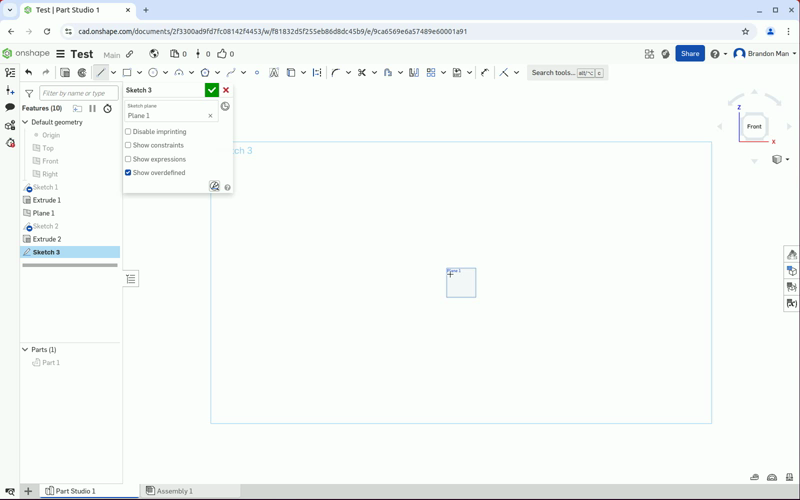
click(450, 273)
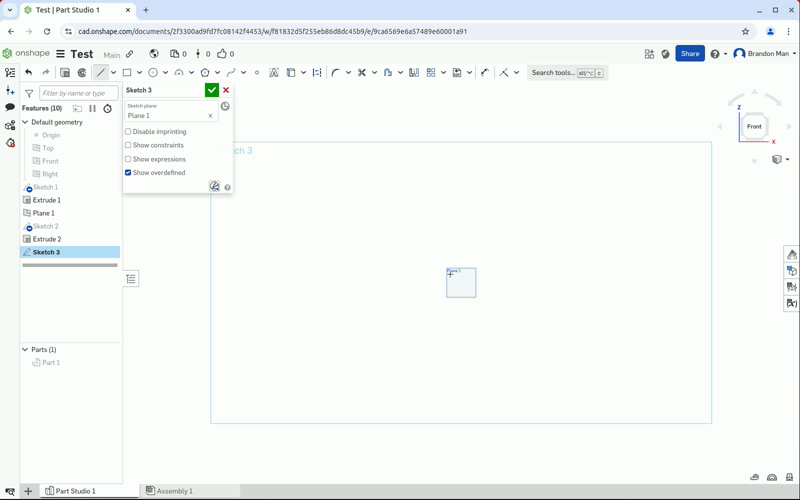
key_up(shift)
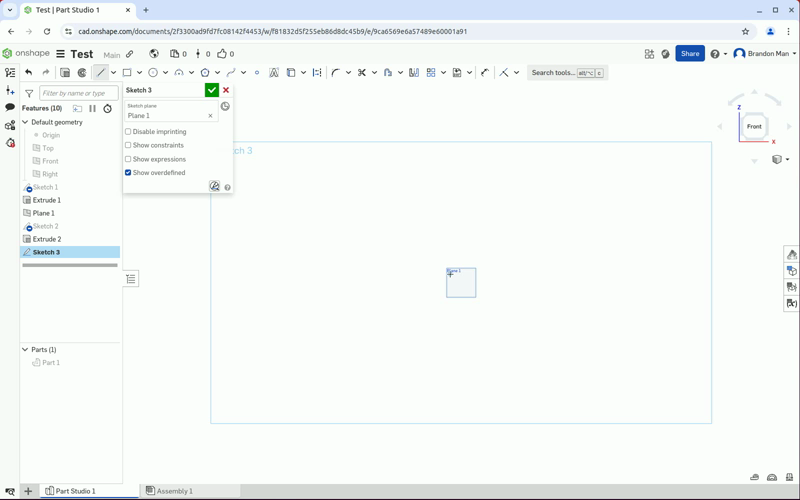
key_down(shift)
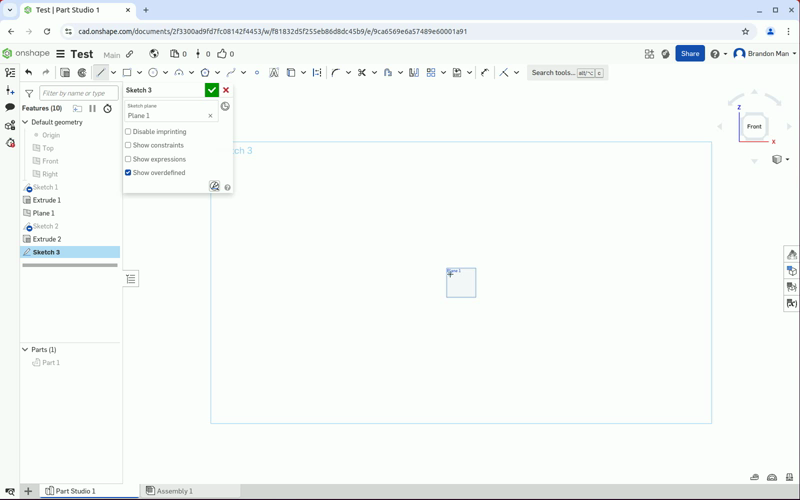
mouse_move(480, 273)
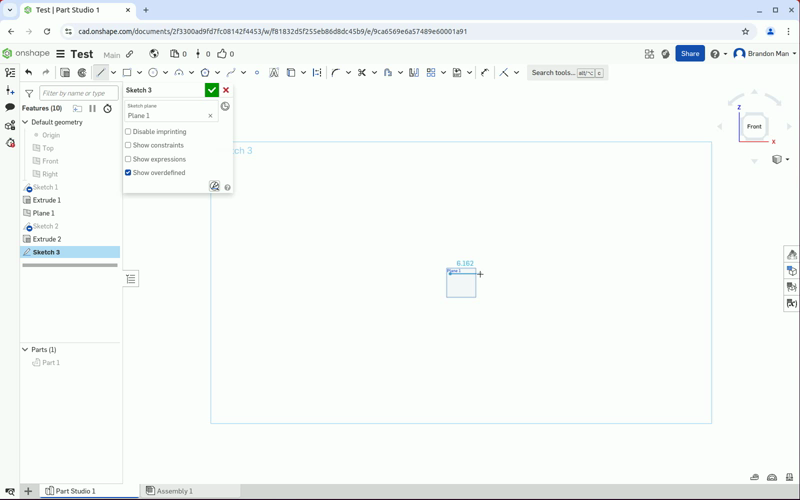
mouse_move(472, 273)
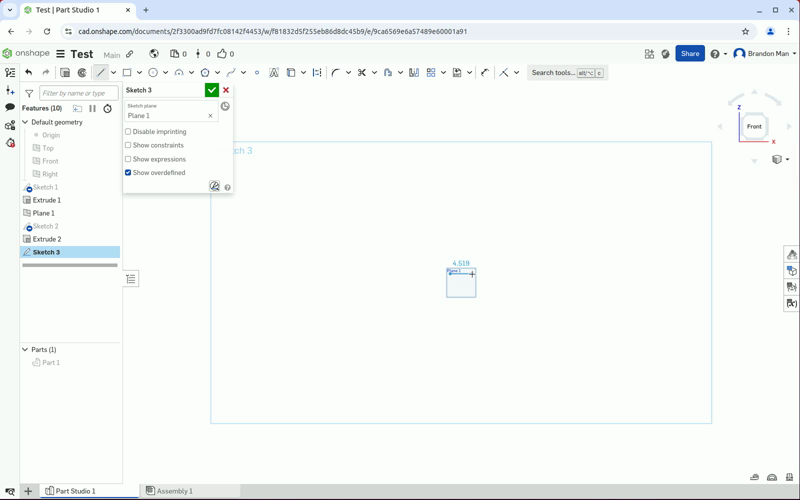
click(472, 273)
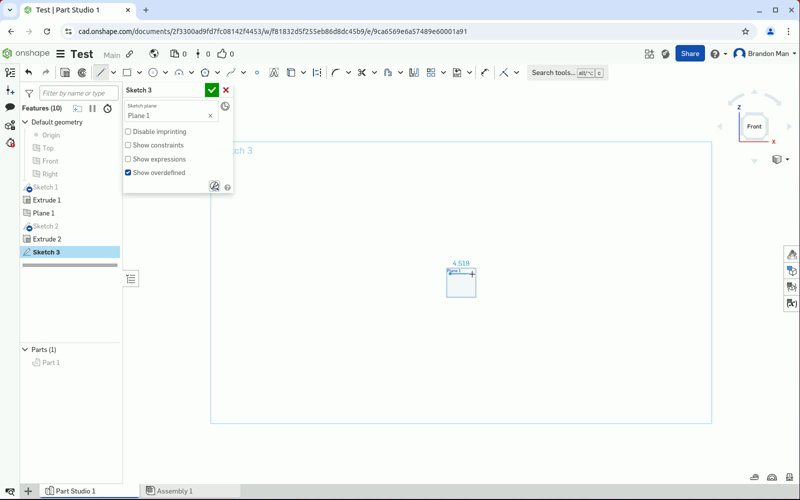
key_up(shift)
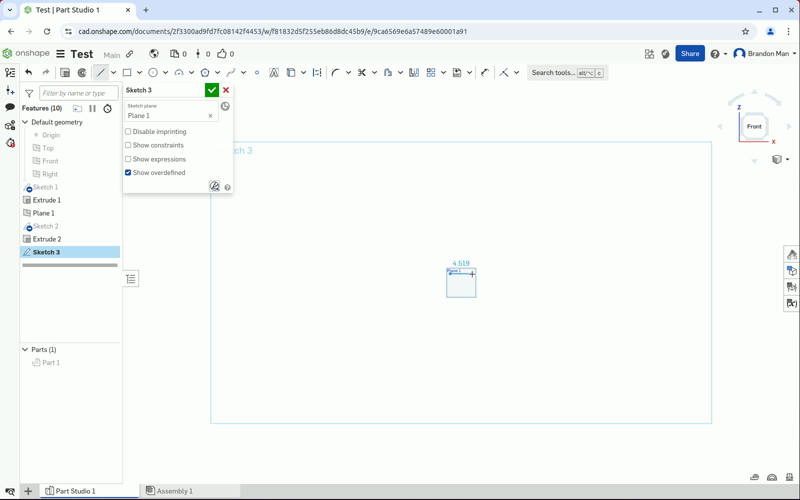
key_down(shift)
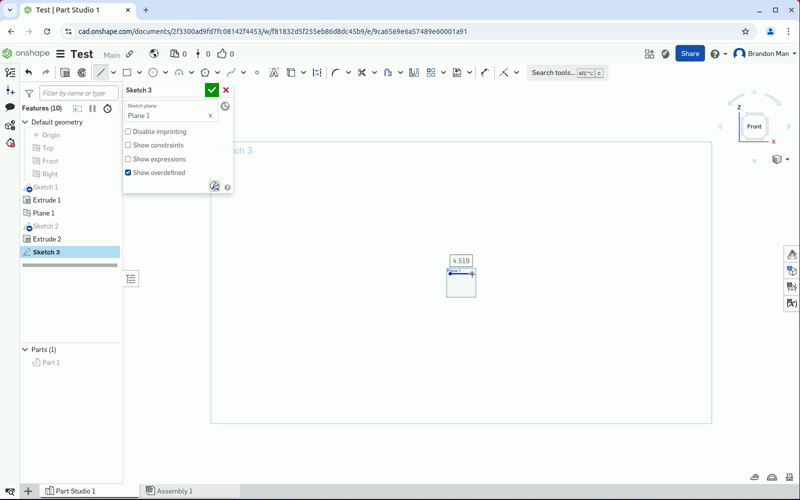
mouse_move(502, 273)
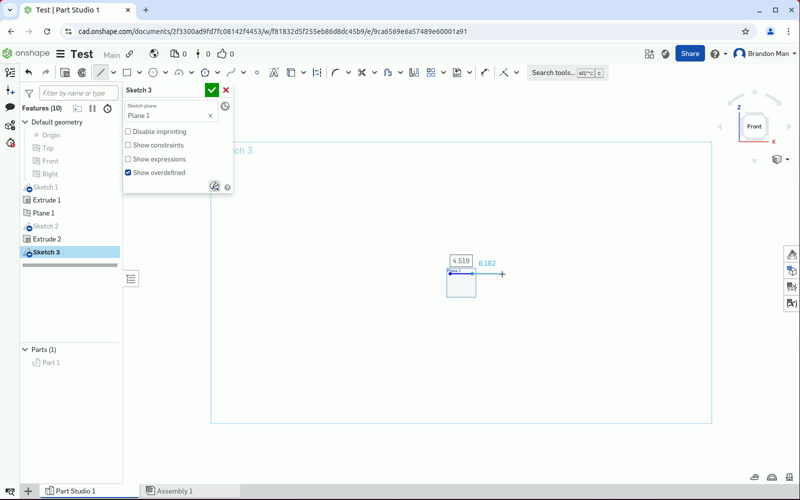
mouse_move(472, 256)
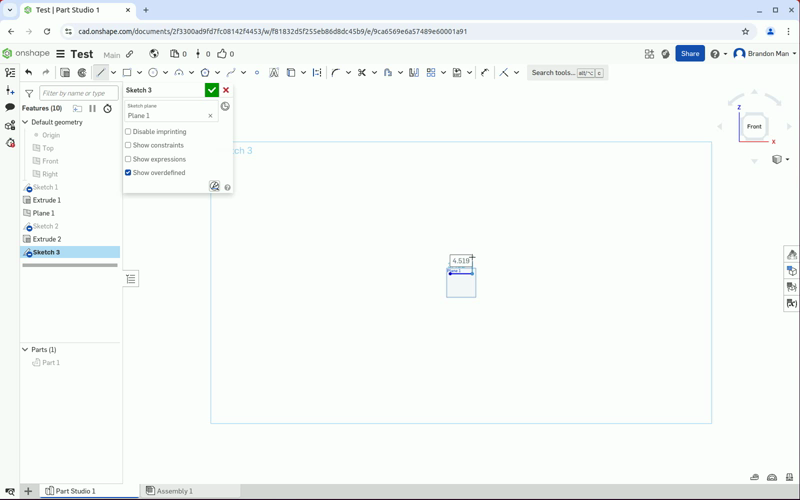
click(472, 256)
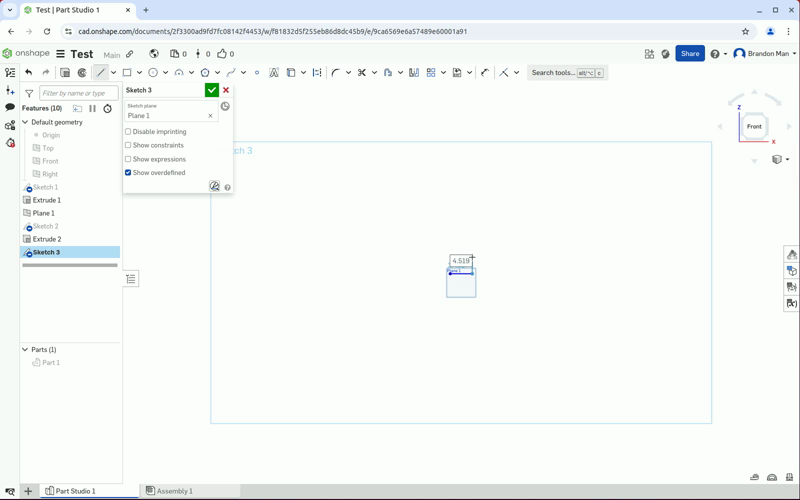
key_up(shift)
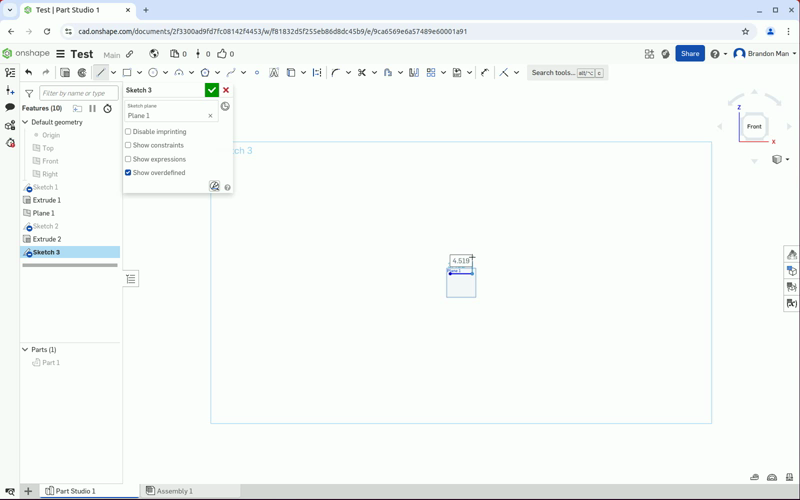
key_down(shift)
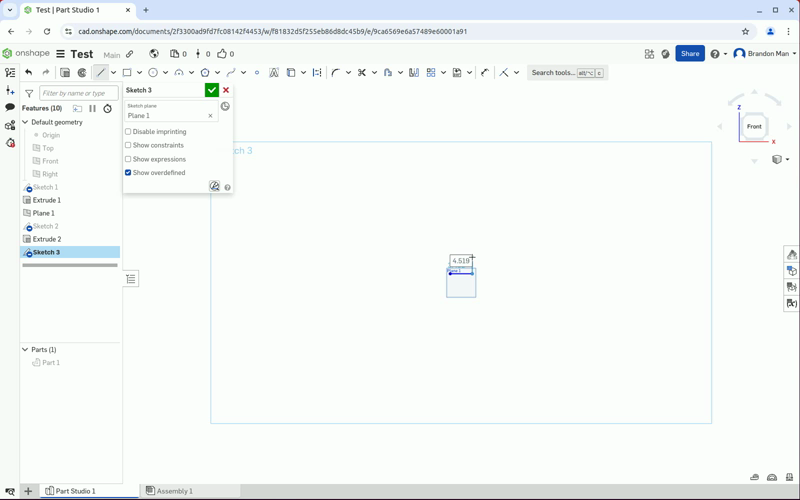
mouse_move(502, 256)
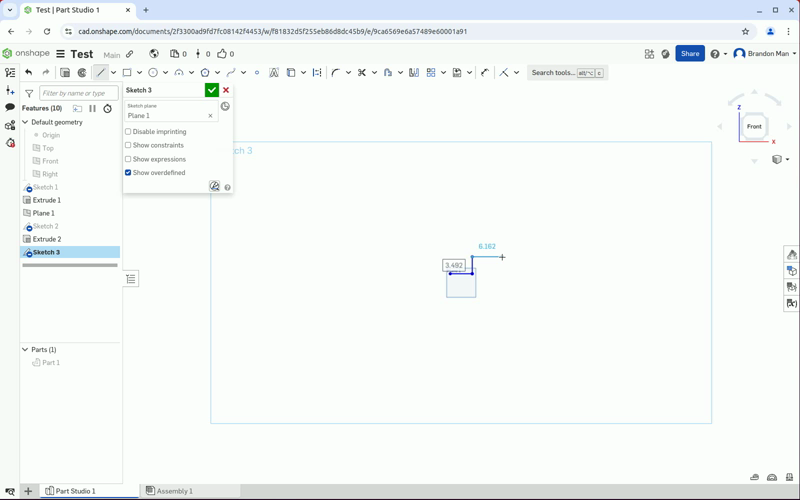
mouse_move(450, 256)
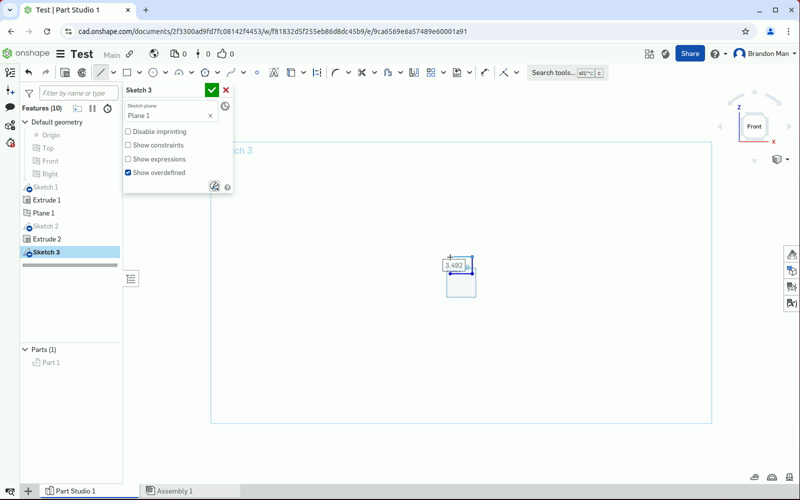
click(450, 256)
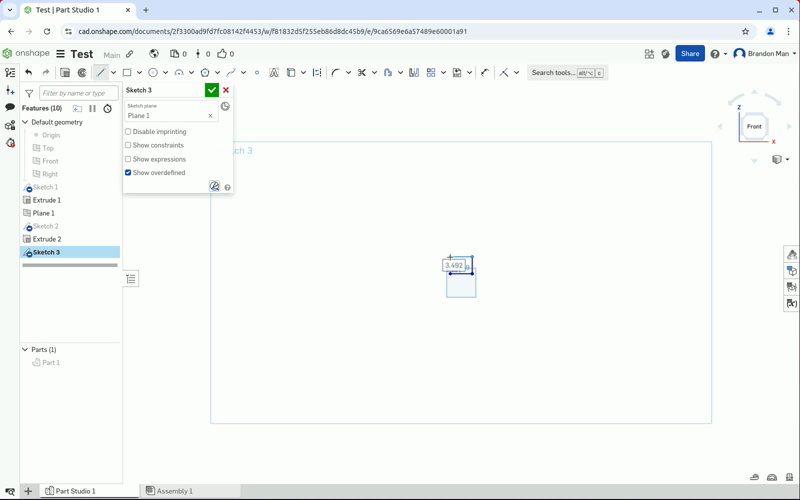
key_up(shift)
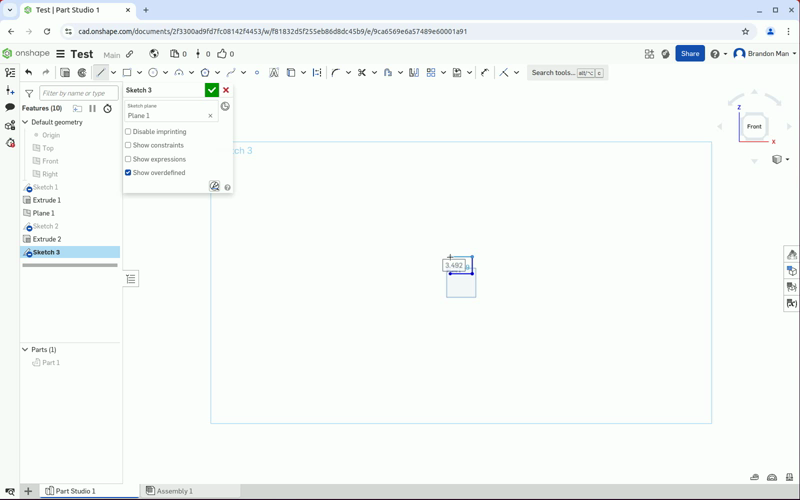
mouse_move(480, 256)
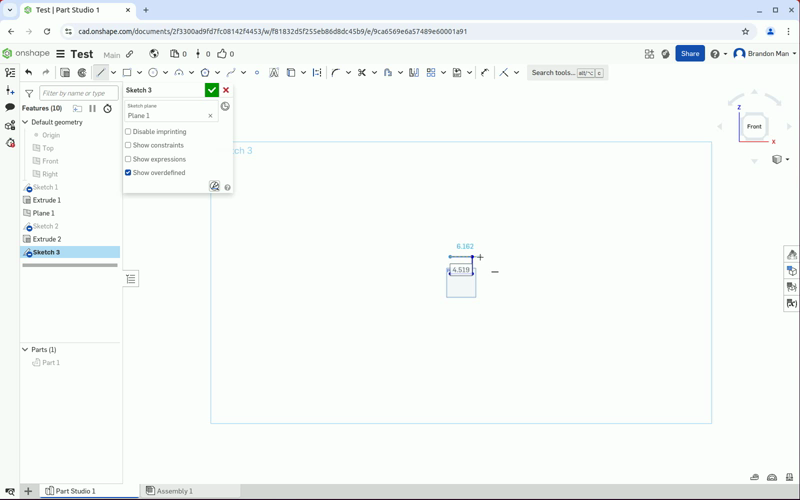
key_down(shift)
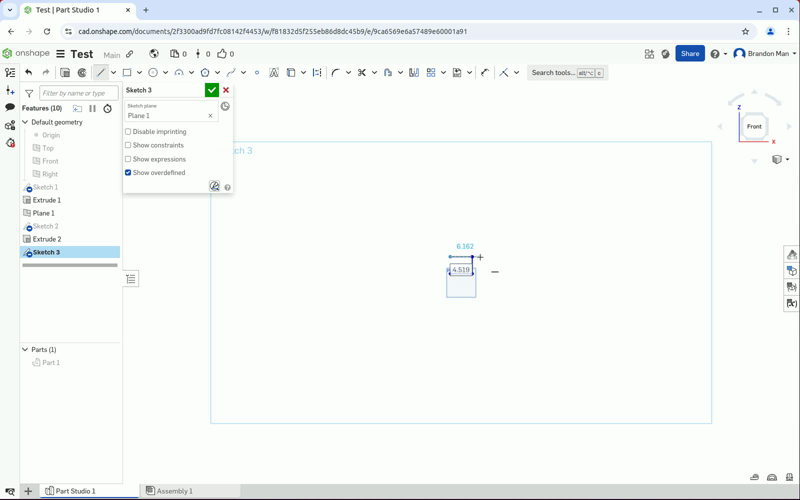
mouse_move(450, 273)
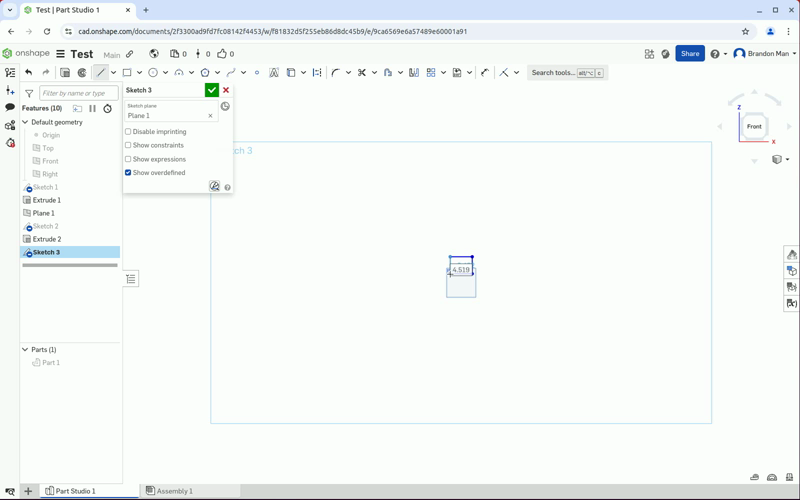
key_up(shift)
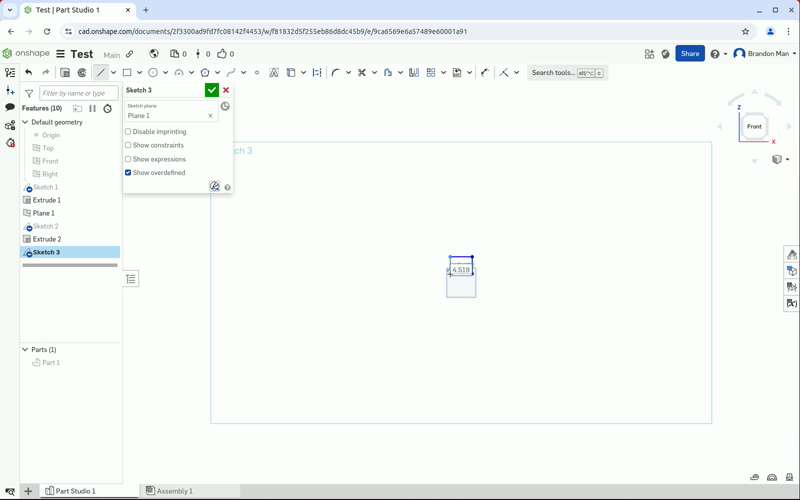
click(450, 273)
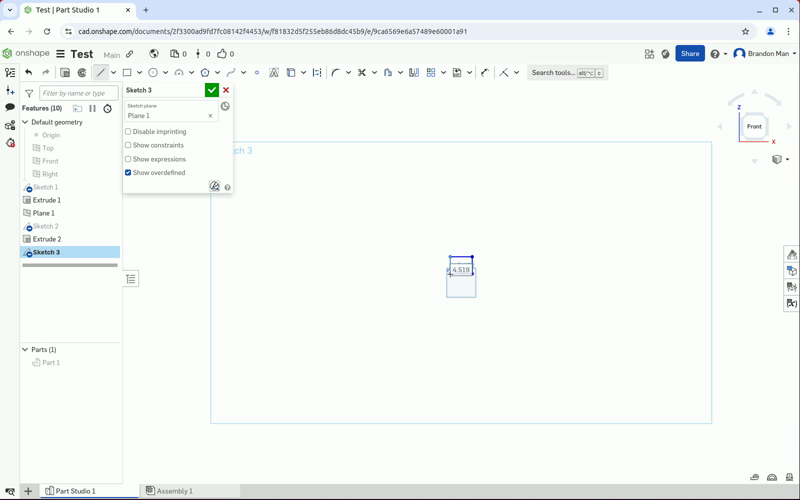
key(esc)
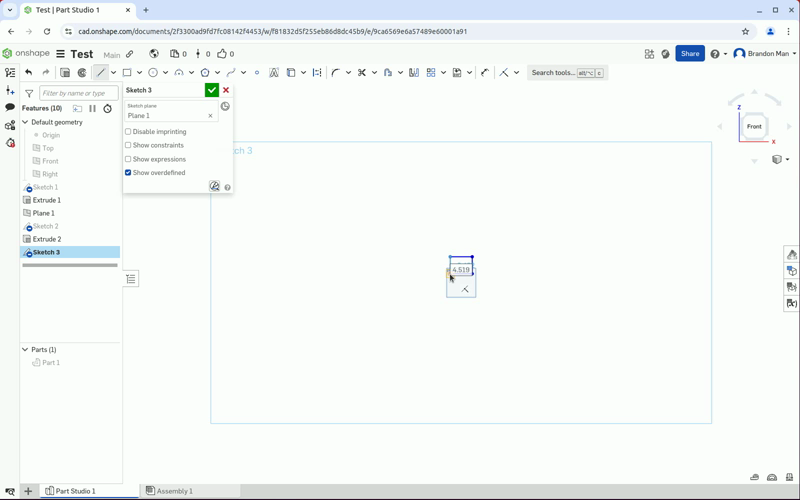
mouse_move(455, 270)
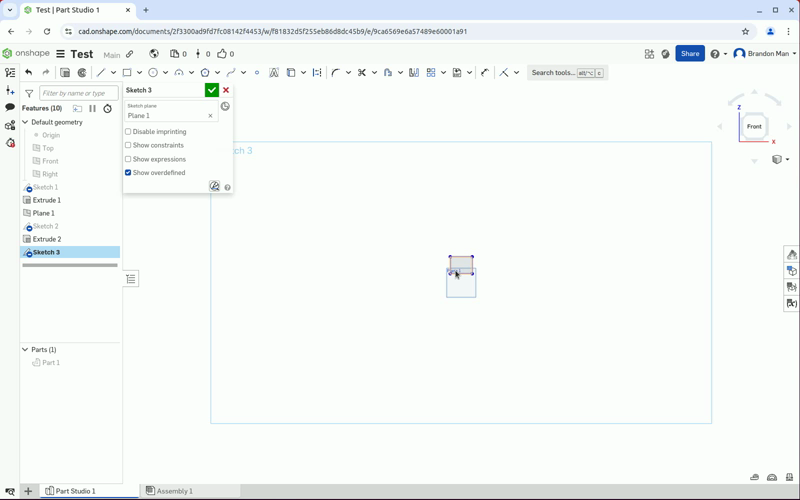
scroll(6)
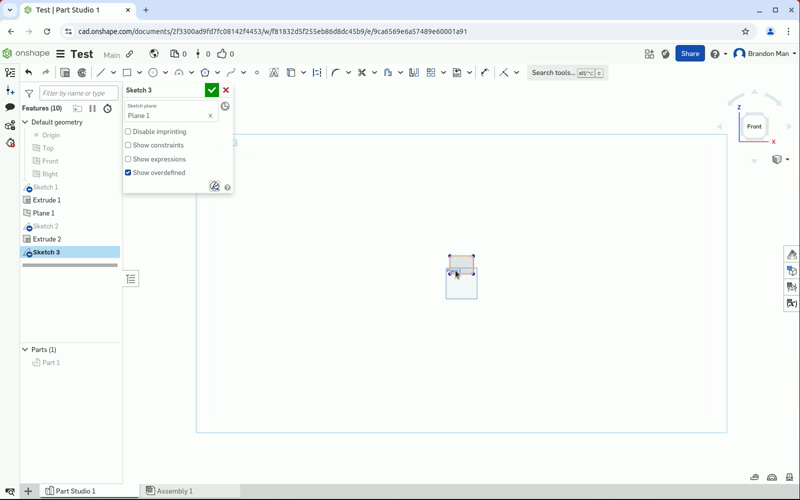
scroll(6)
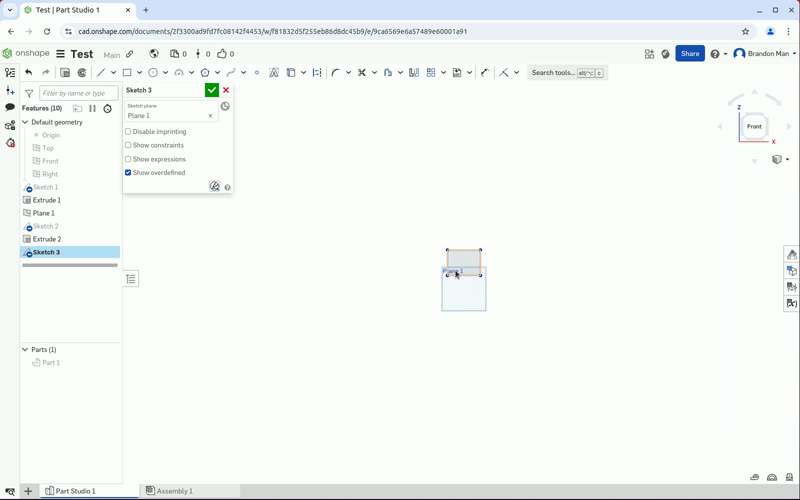
scroll(6)
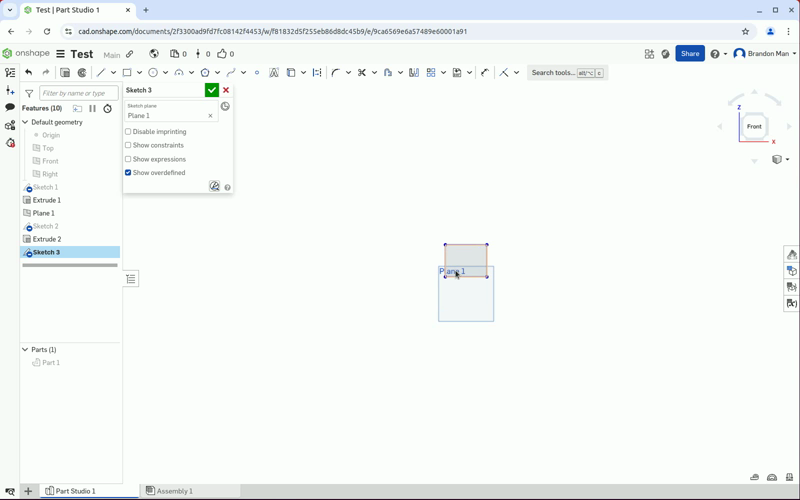
scroll(6)
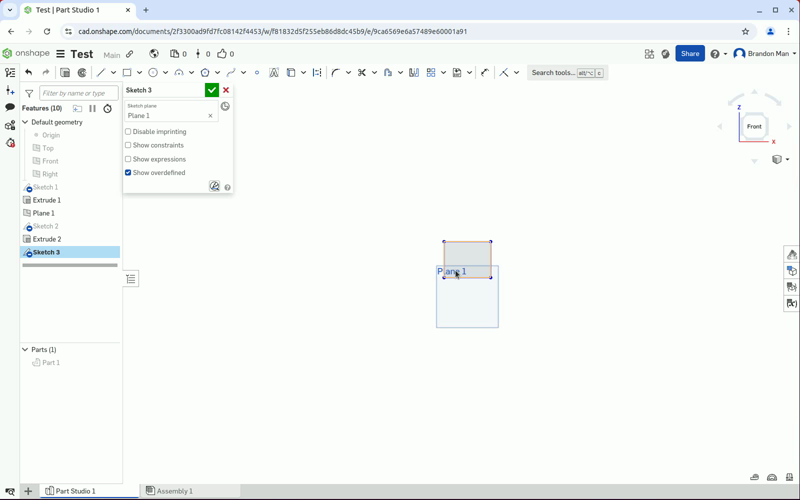
scroll(6)
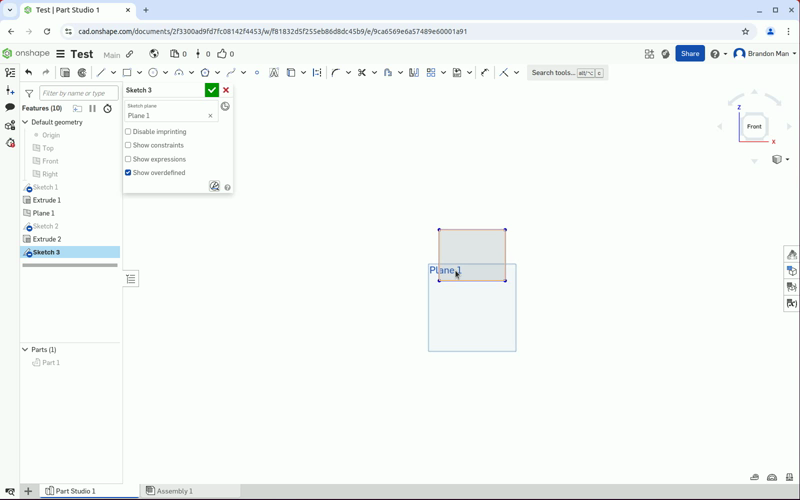
scroll(6)
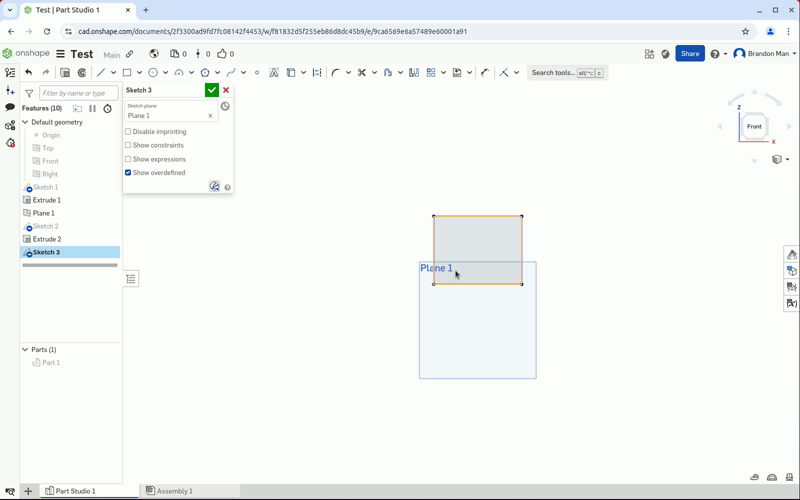
scroll(6)
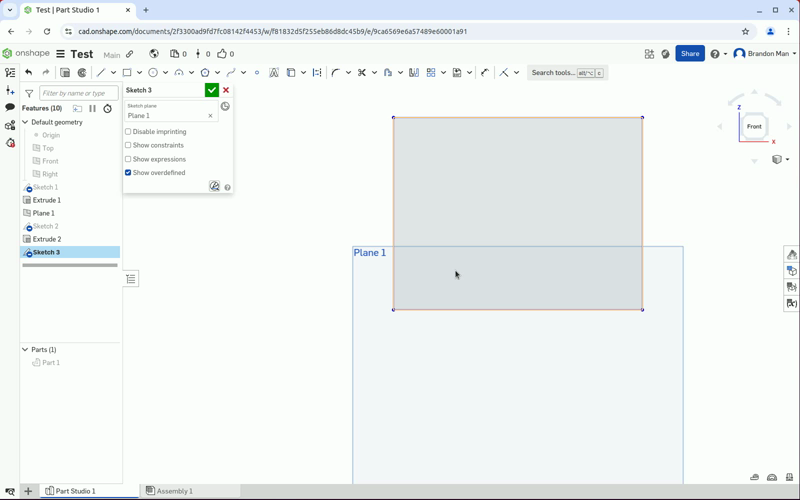
click(455, 270)
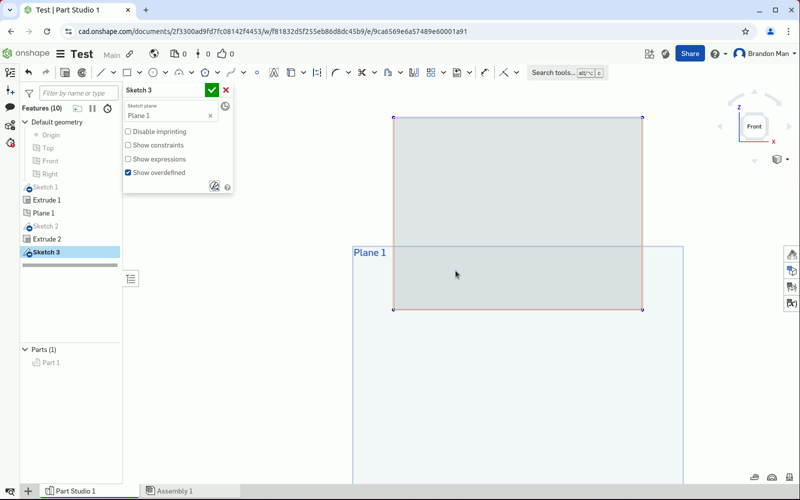
scroll(-6)
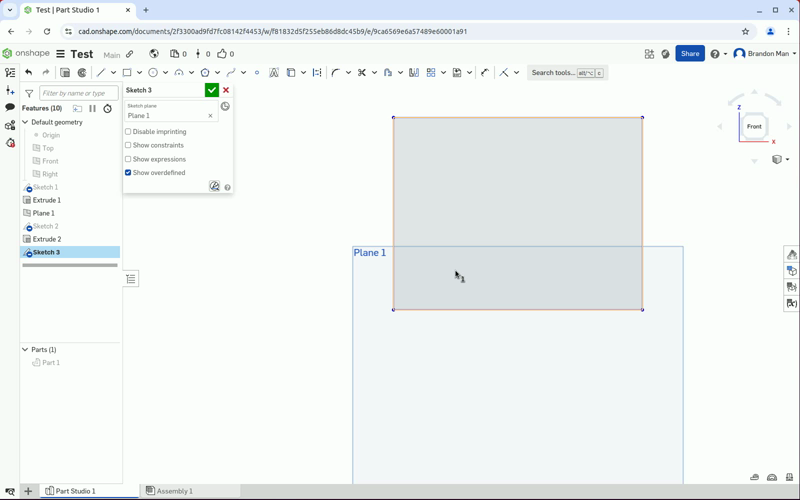
scroll(-6)
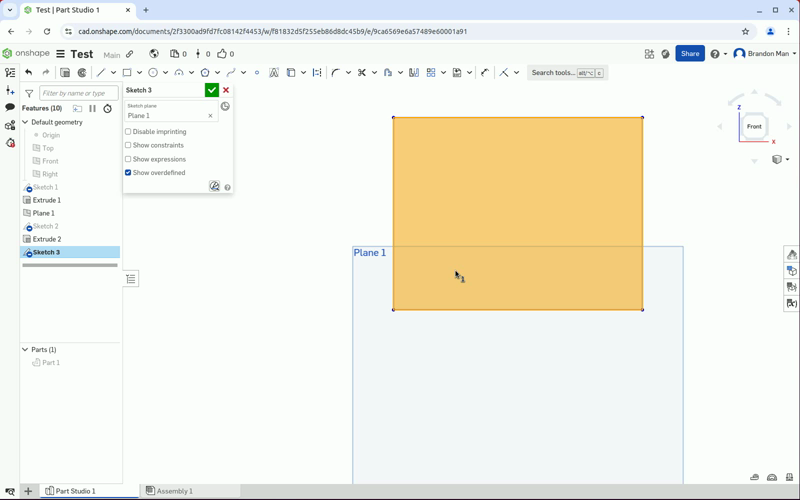
scroll(-6)
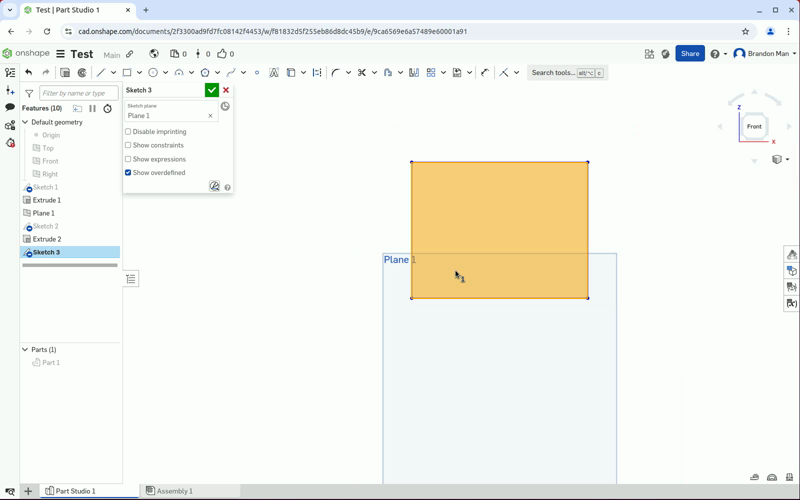
scroll(-6)
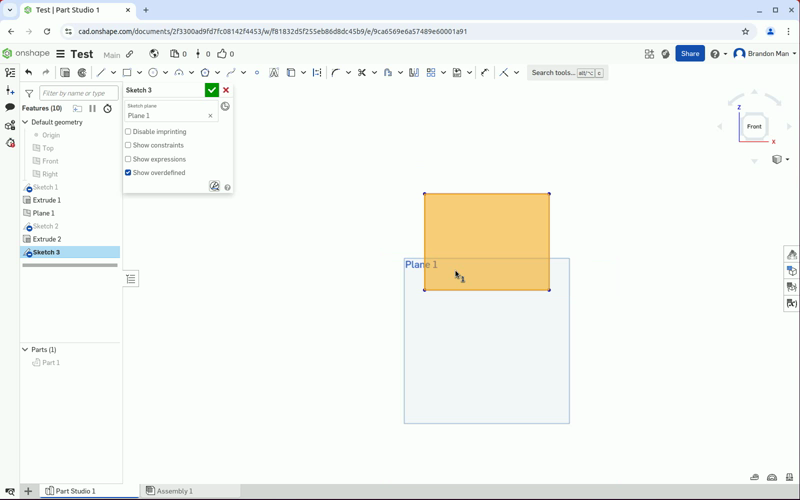
scroll(-6)
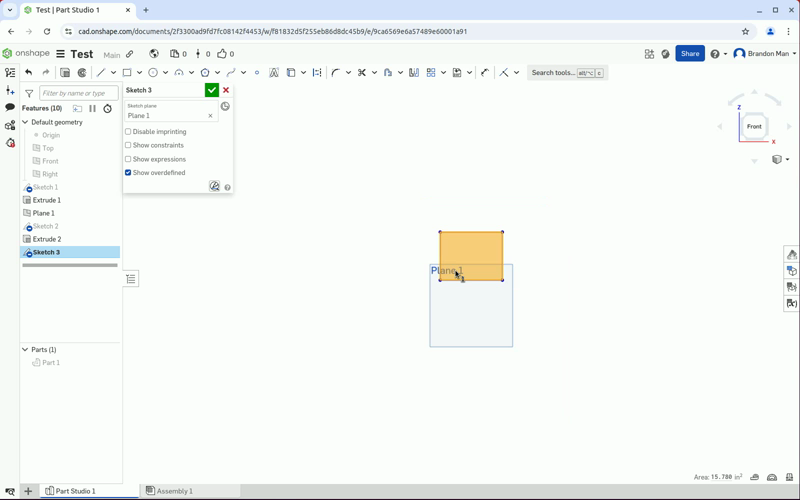
scroll(-6)
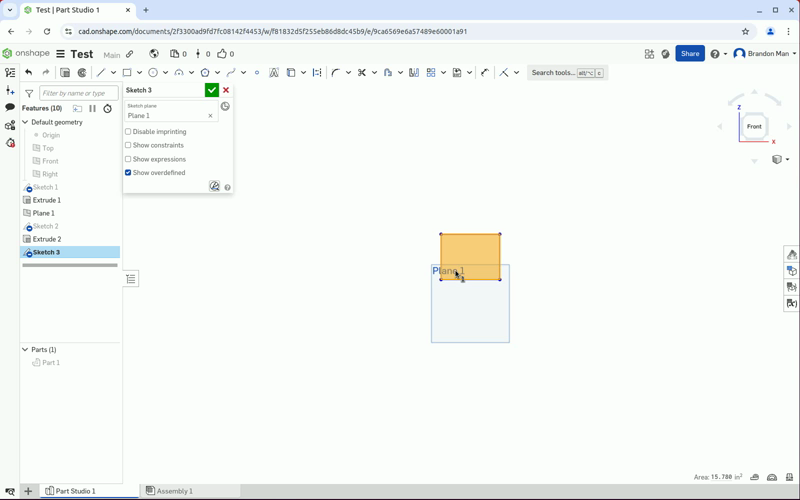
scroll(-6)
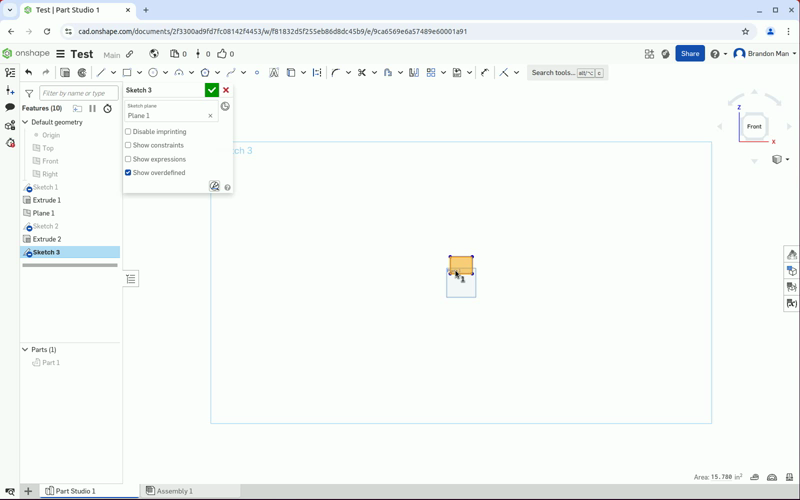
mouse_move(73, 352)
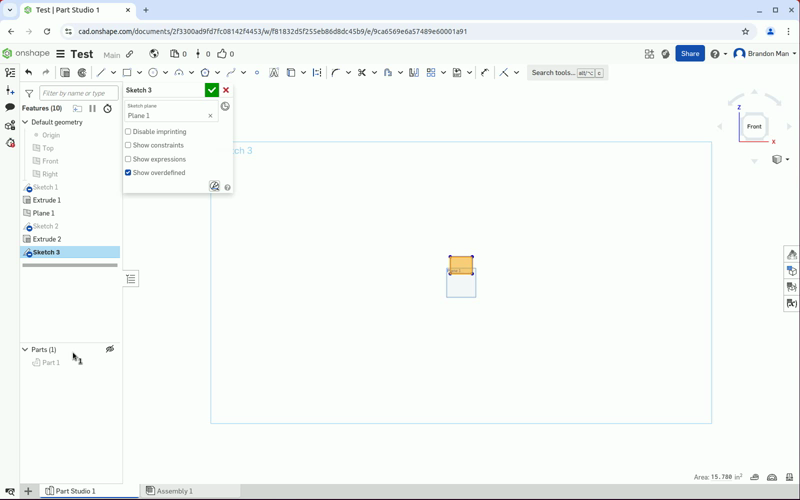
key(shift+y)
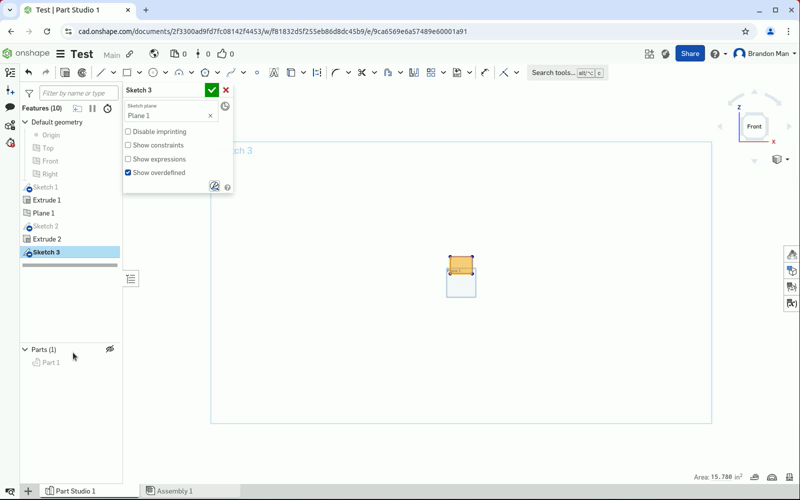
key(shift+e)
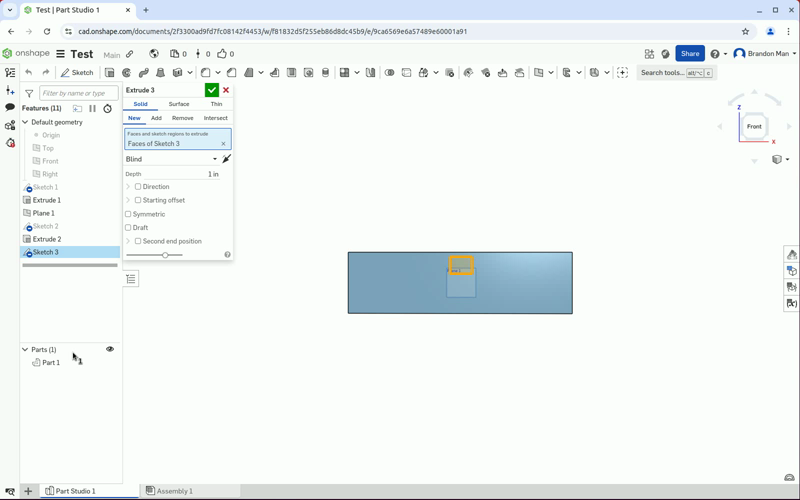
mouse_move(143, 106)
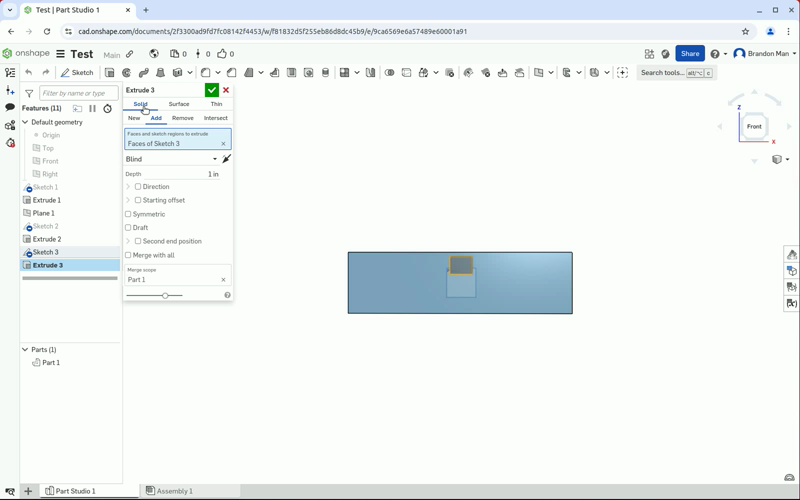
click(143, 106)
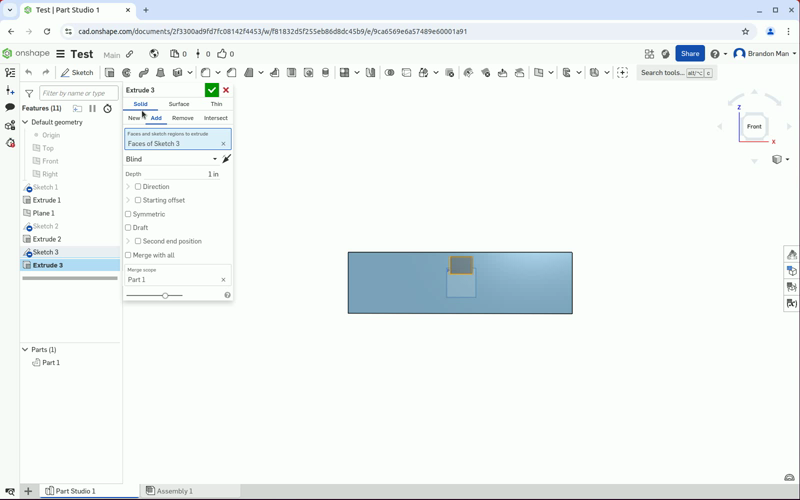
mouse_move(137, 120)
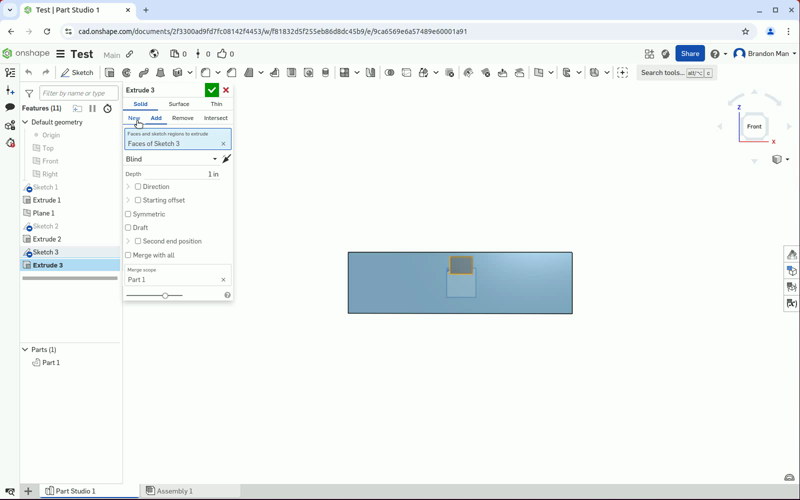
click(137, 120)
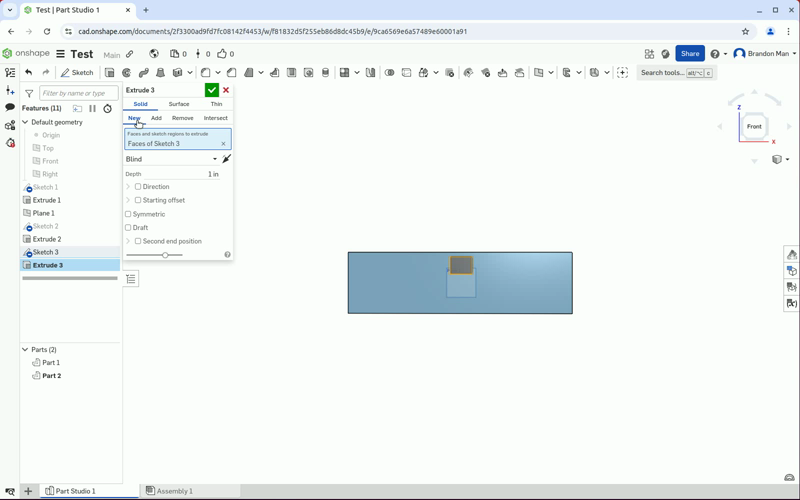
key(tab, 4)
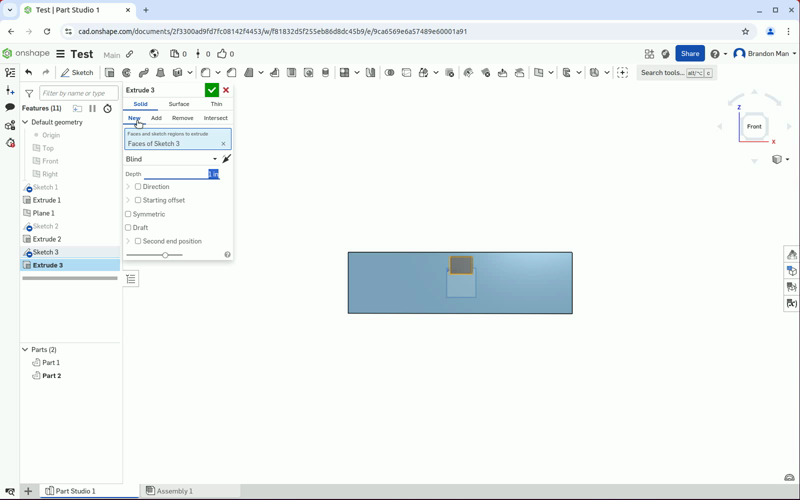
text(-0.241)
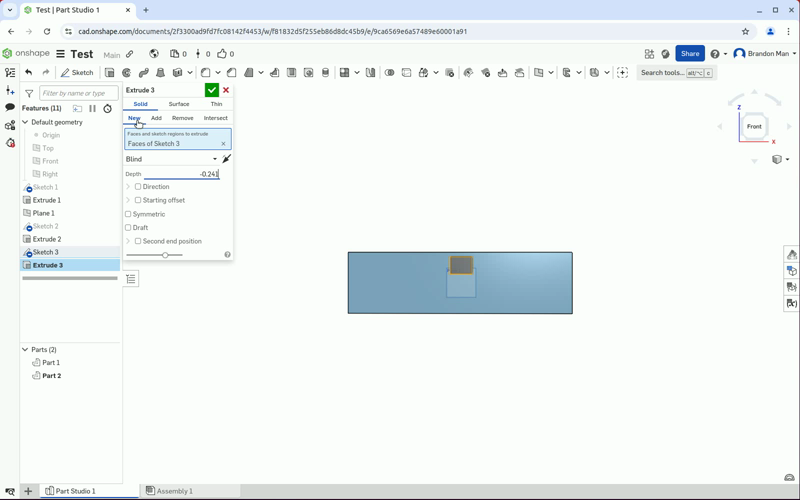
key(enter)
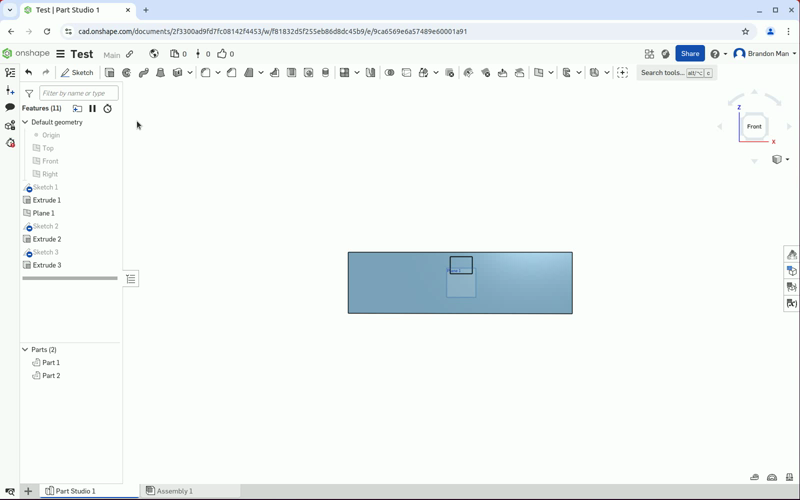
key(shift+h)
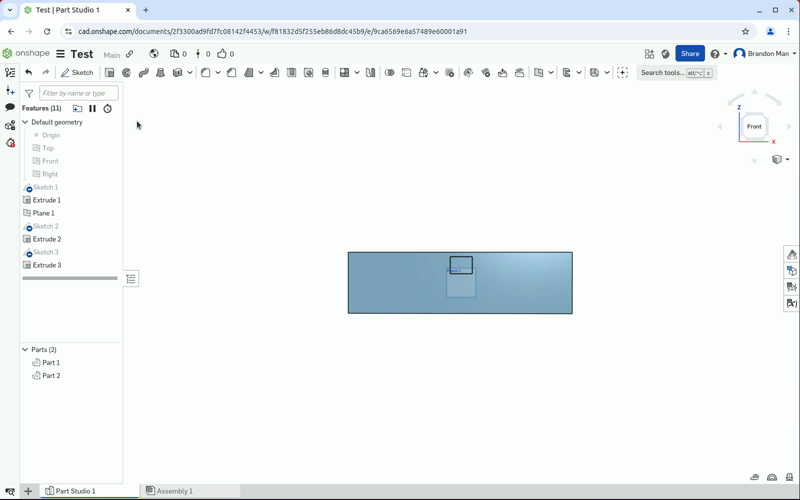
key(shift+h)
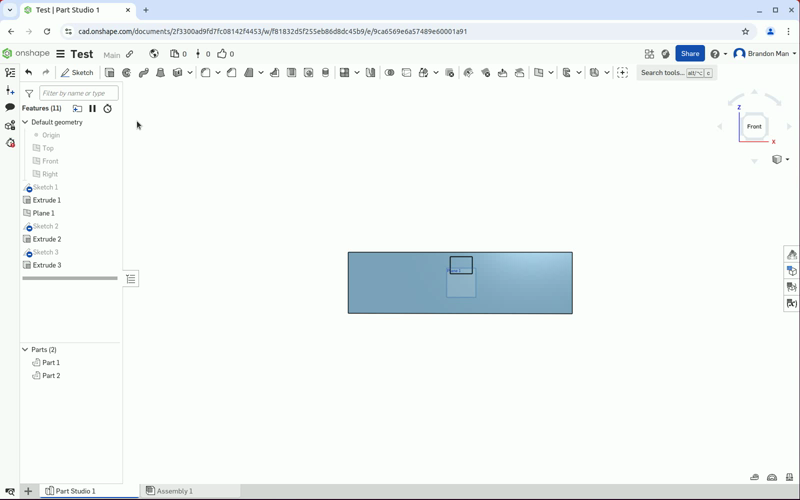
mouse_move(73, 189)
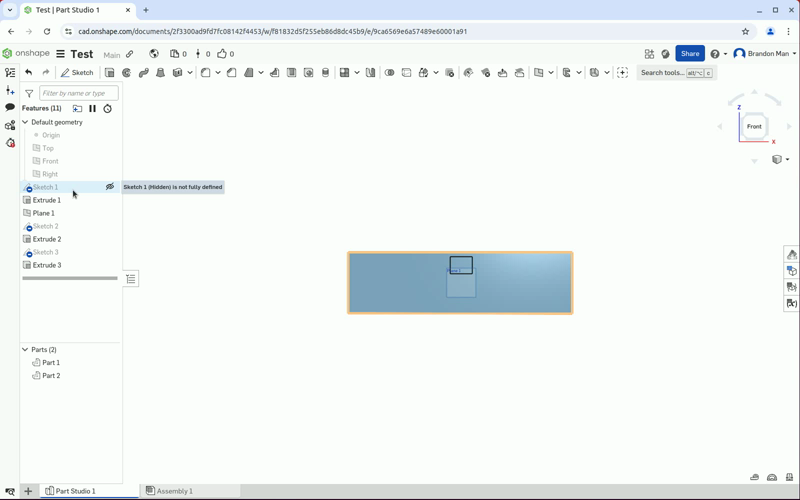
click(73, 189)
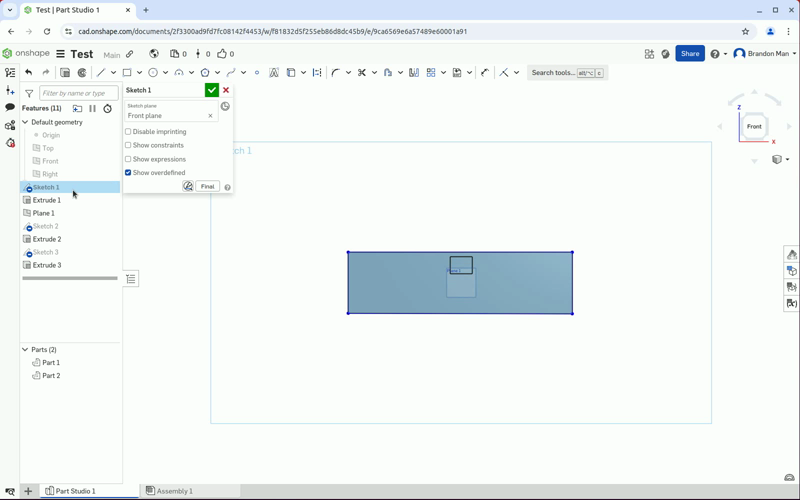
mouse_move(229, 92)
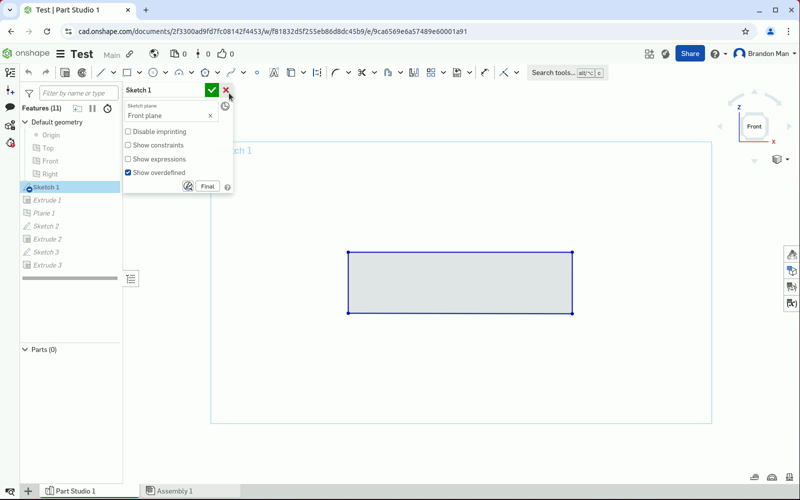
click(229, 92)
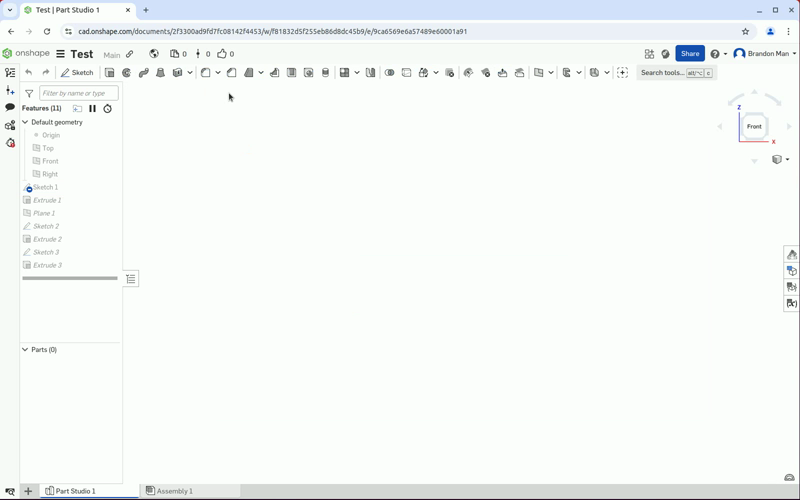
key(shift+s)
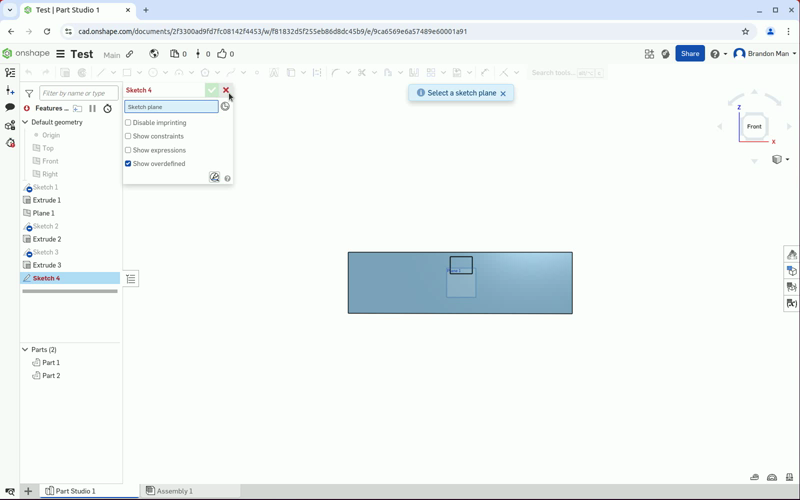
mouse_move(73, 215)
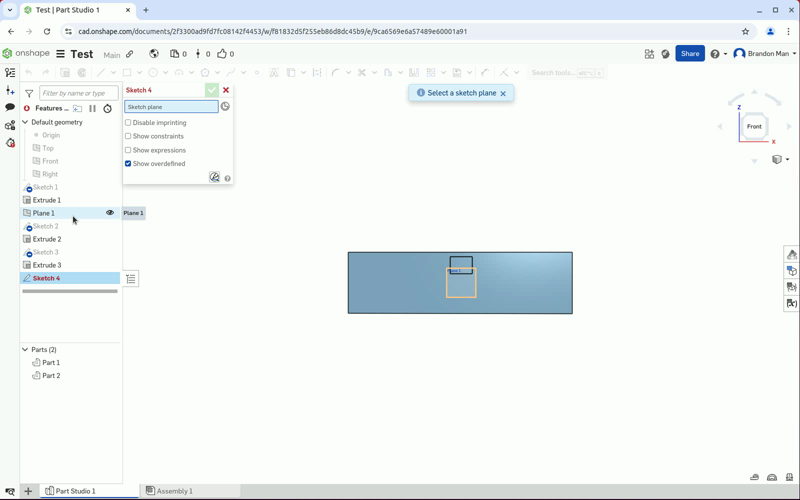
click(73, 215)
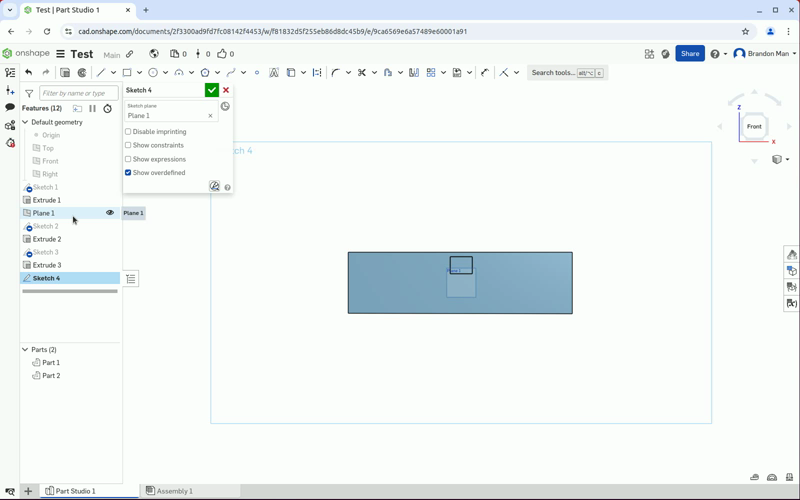
mouse_move(73, 352)
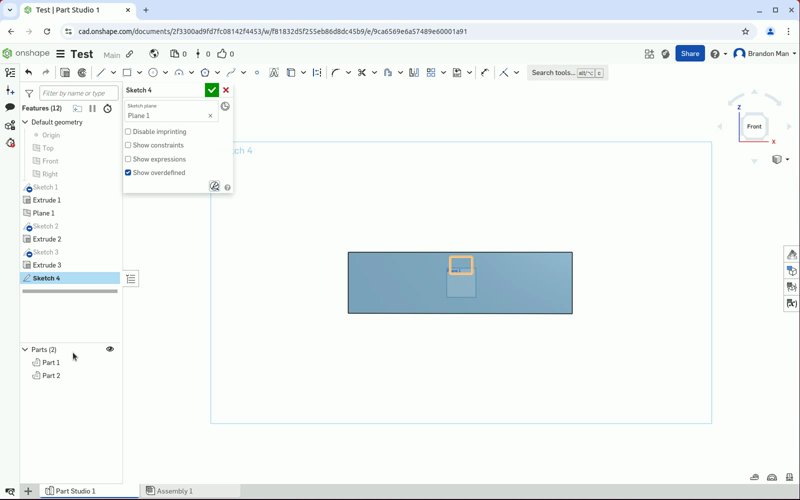
key(y)
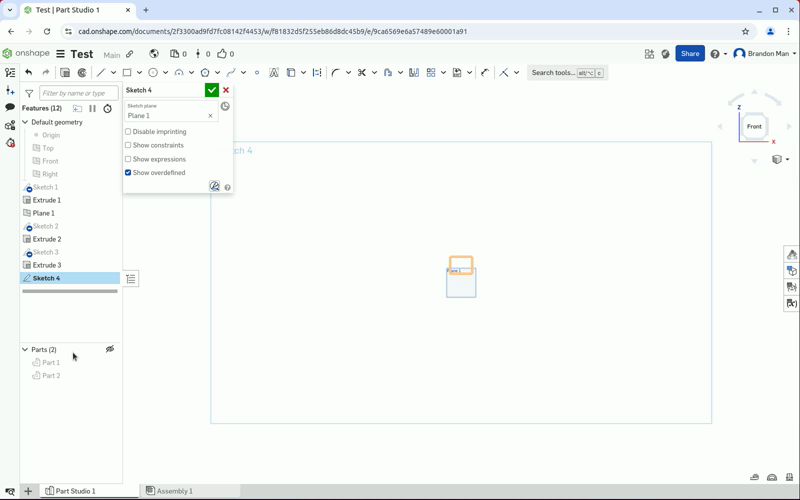
key(l)
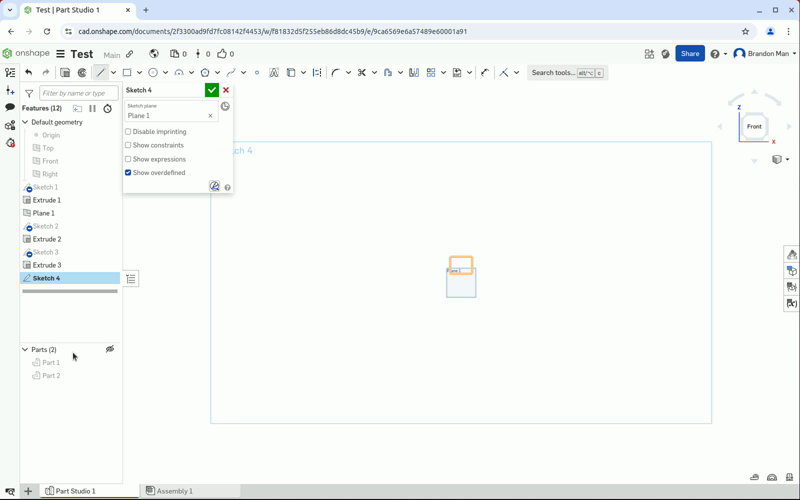
key_down(shift)
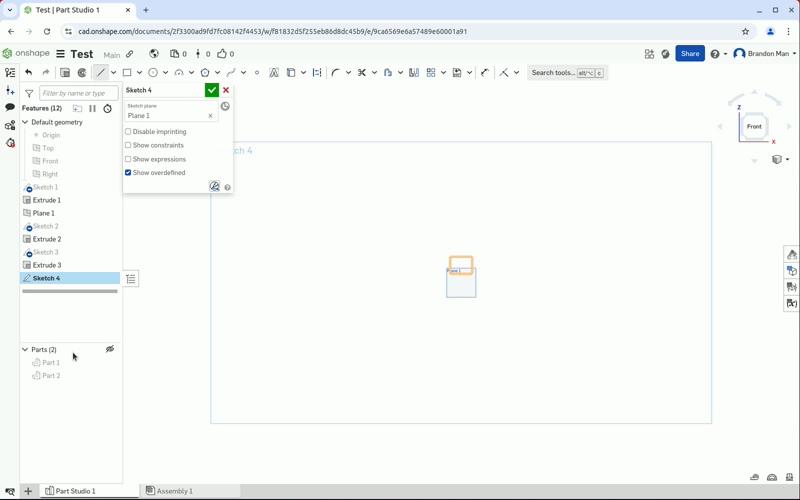
mouse_move(451, 272)
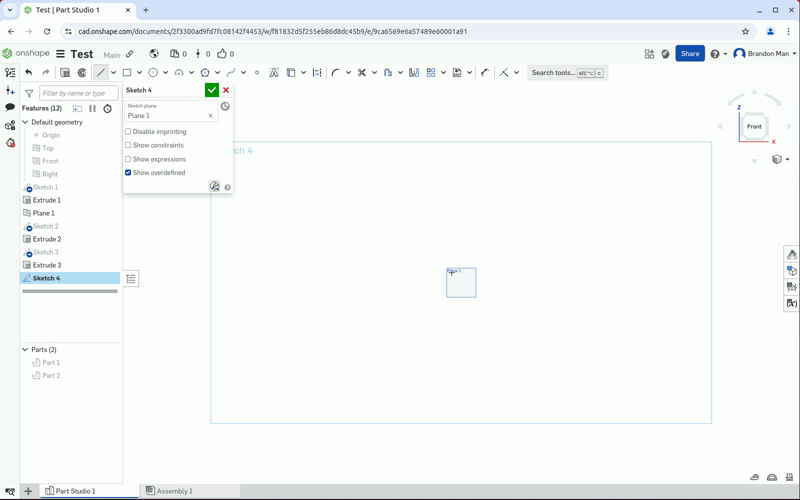
click(451, 272)
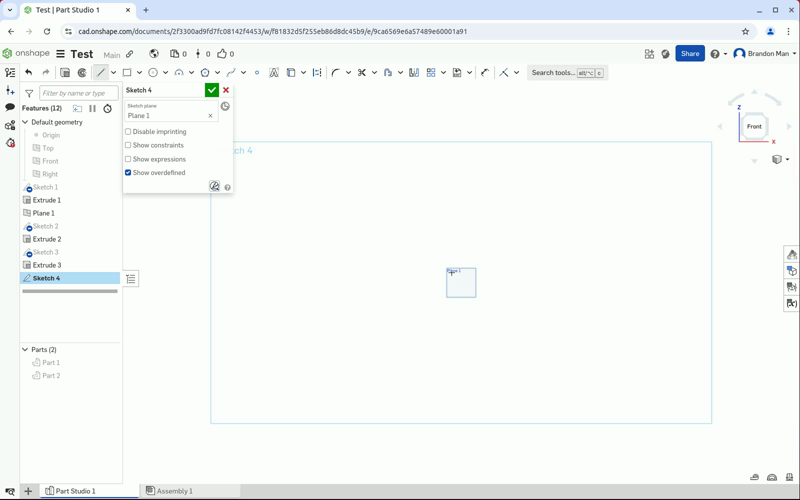
key_up(shift)
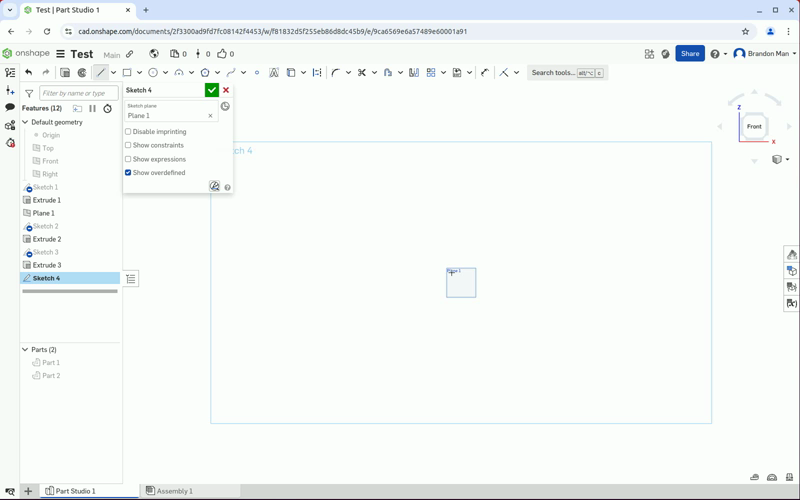
key_down(shift)
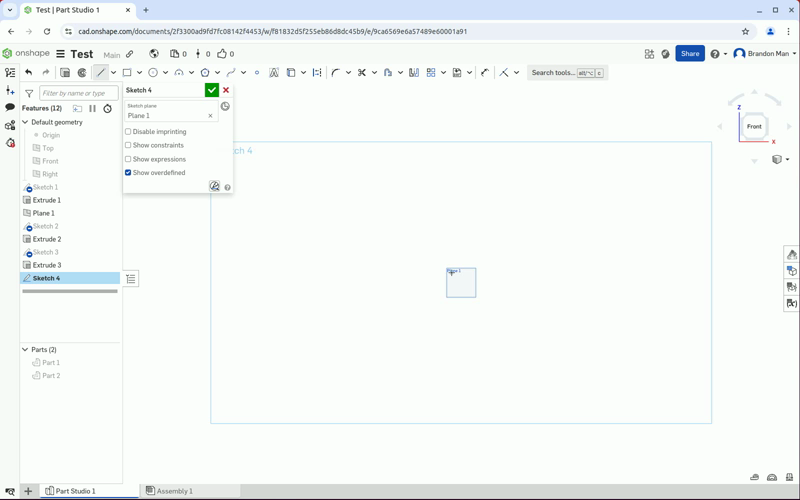
mouse_move(481, 272)
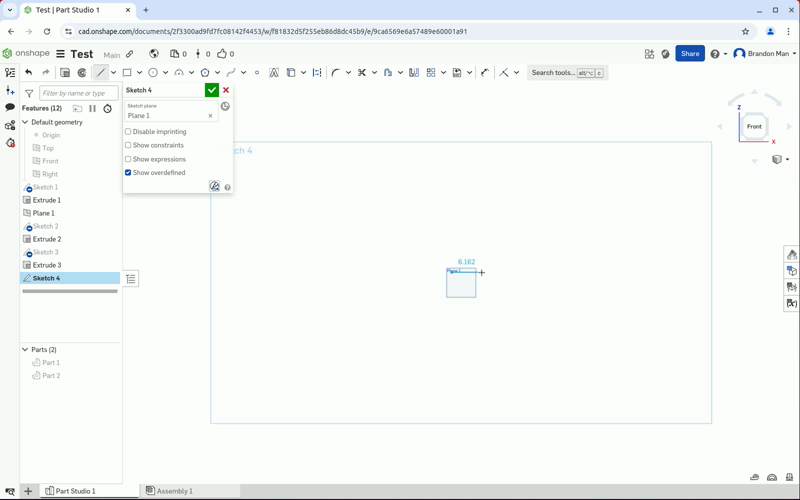
mouse_move(472, 272)
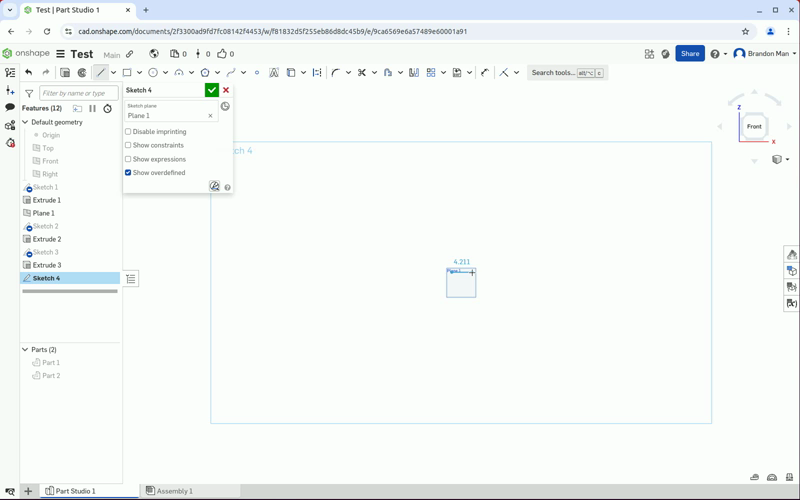
click(472, 272)
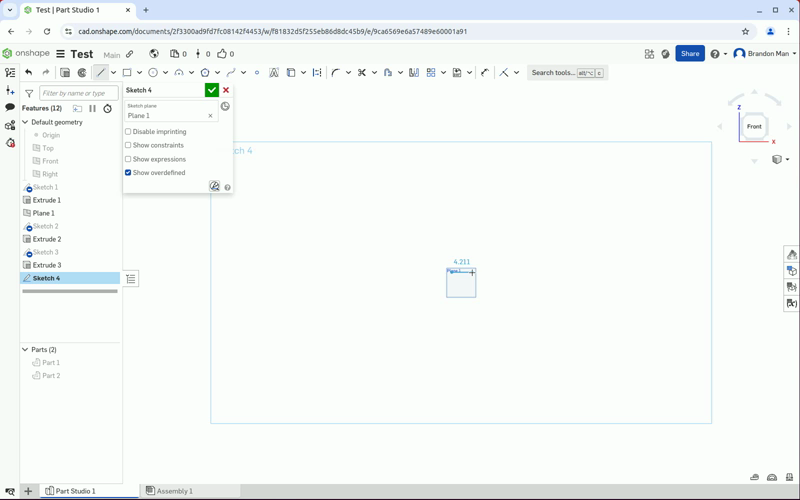
key_up(shift)
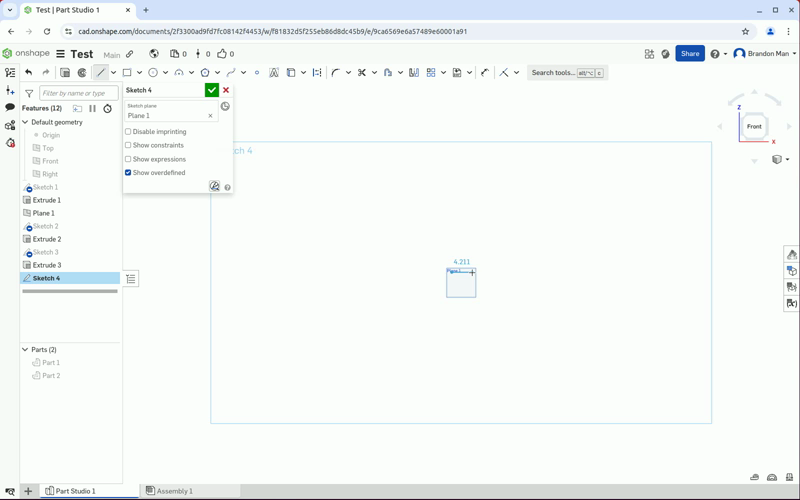
key_down(shift)
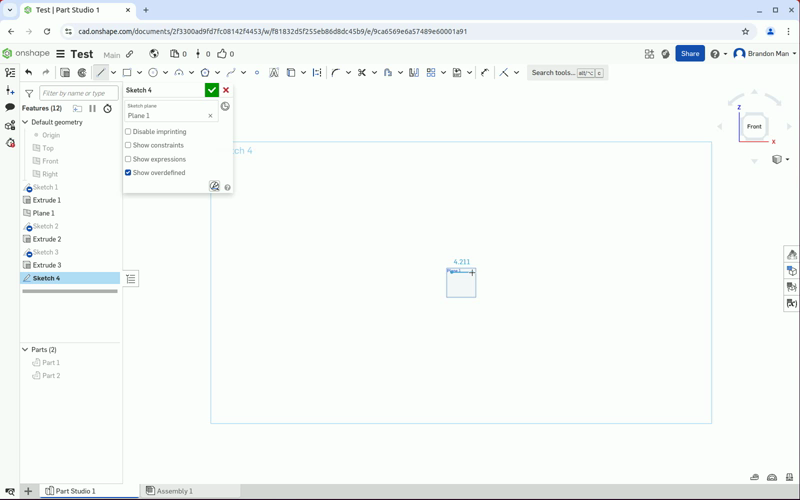
mouse_move(502, 272)
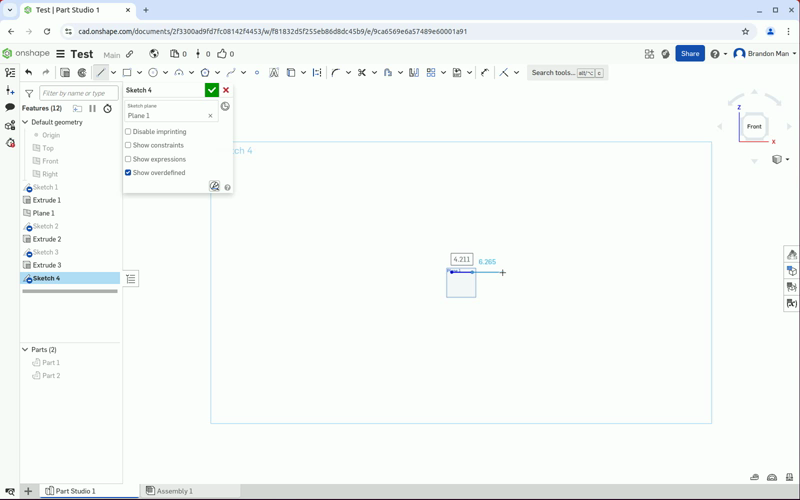
mouse_move(472, 256)
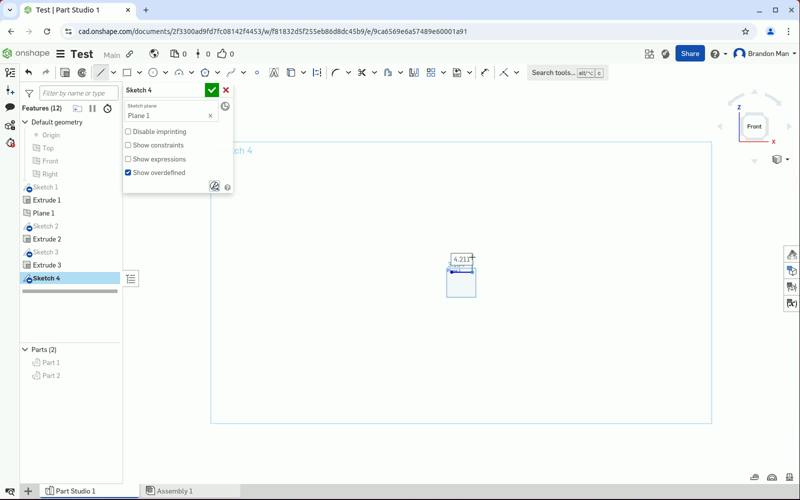
click(472, 256)
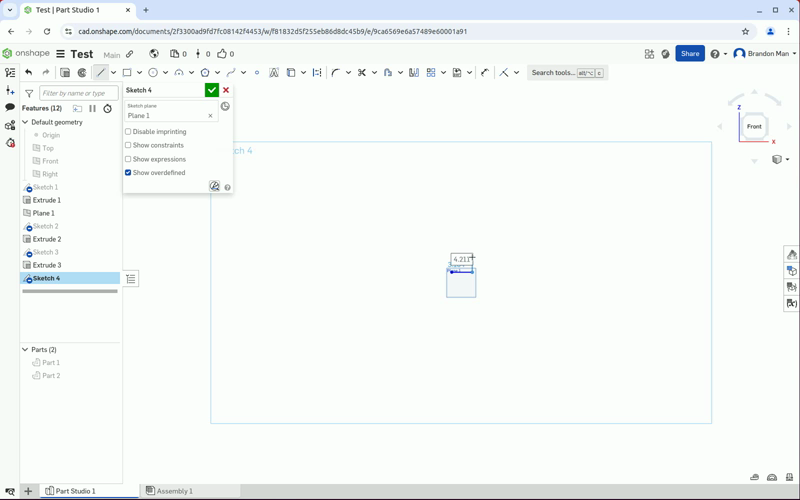
key_up(shift)
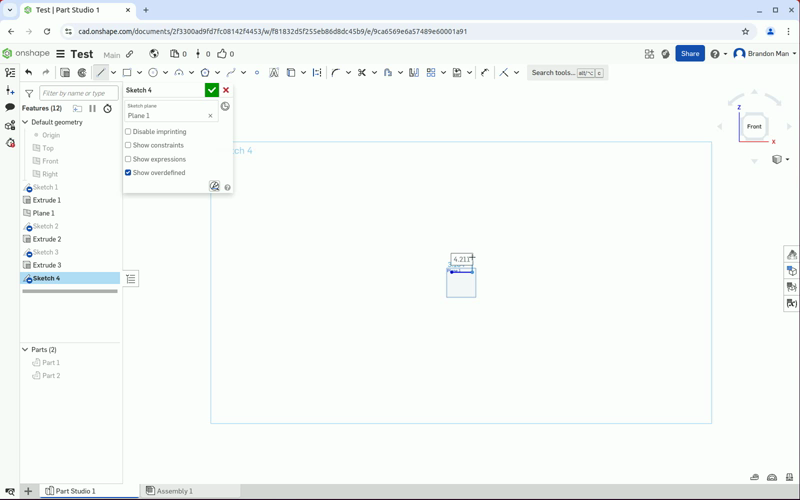
key_down(shift)
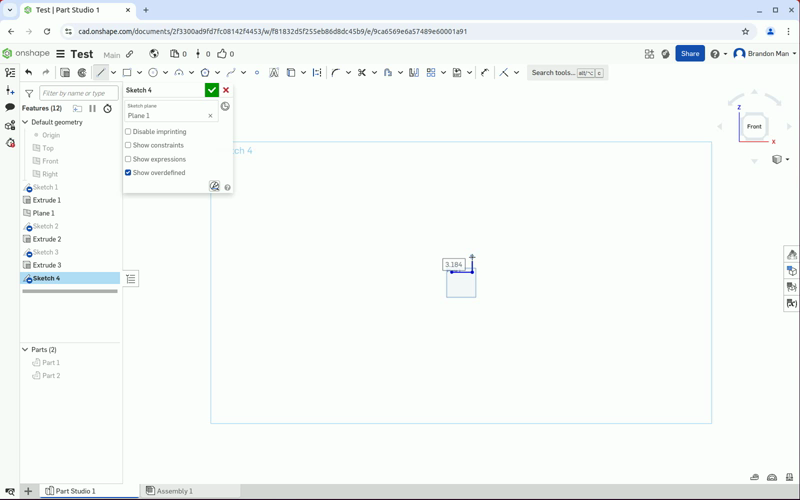
mouse_move(502, 256)
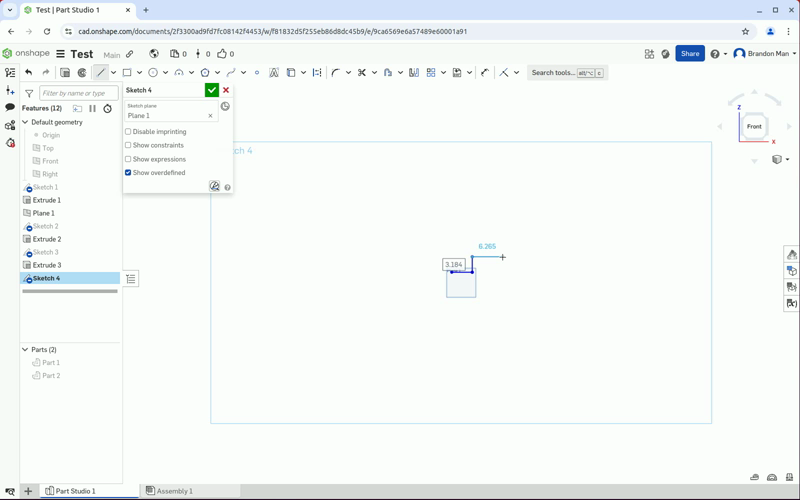
mouse_move(451, 256)
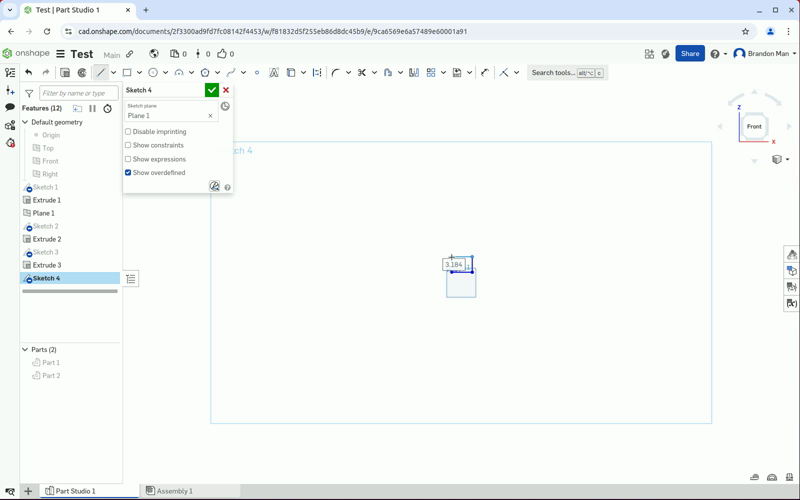
click(451, 256)
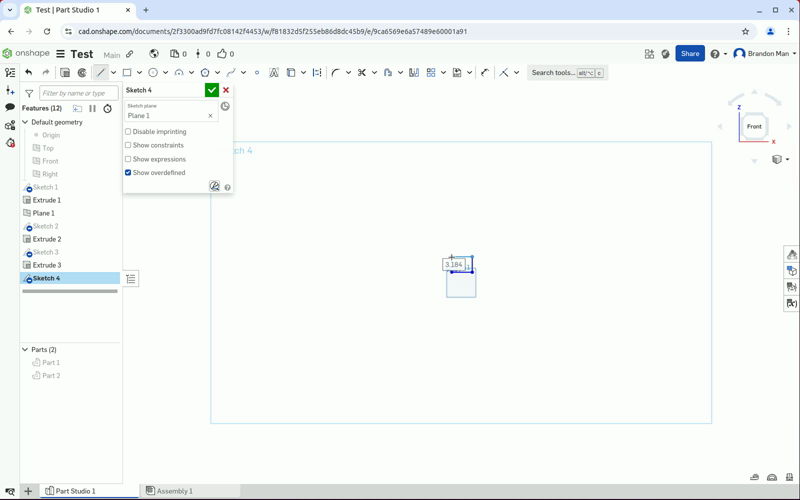
key_up(shift)
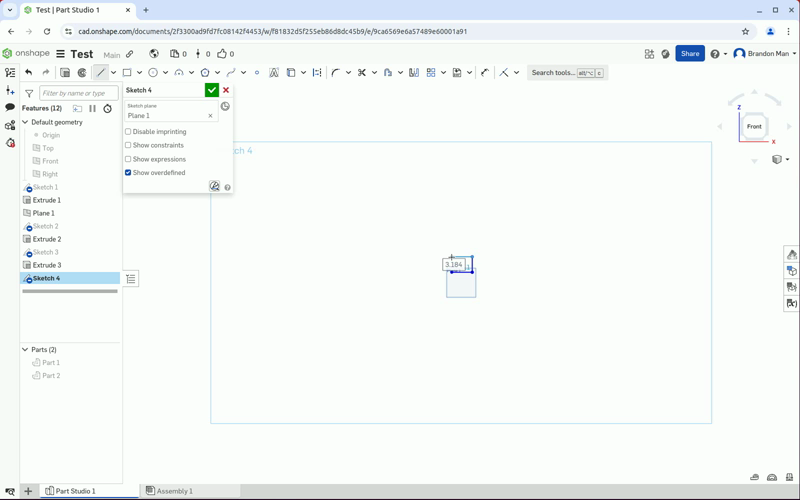
mouse_move(481, 256)
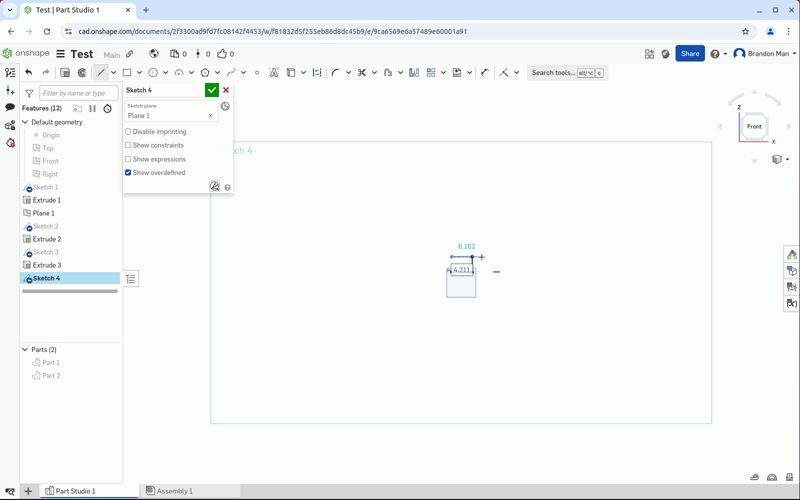
key_down(shift)
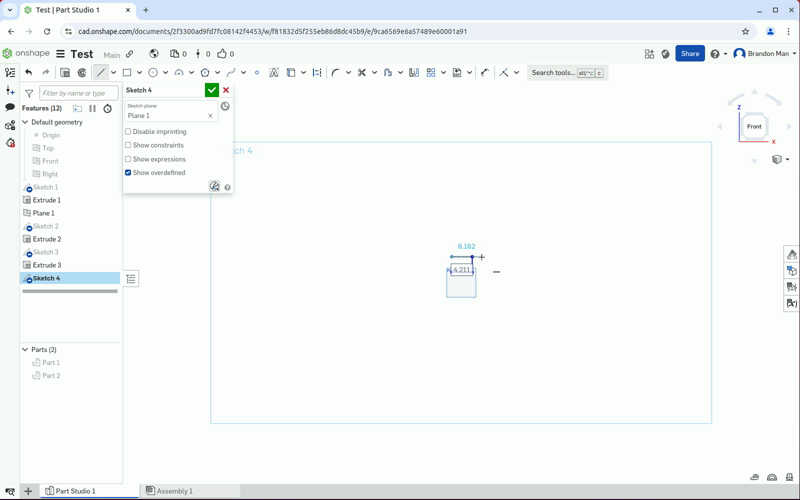
mouse_move(451, 272)
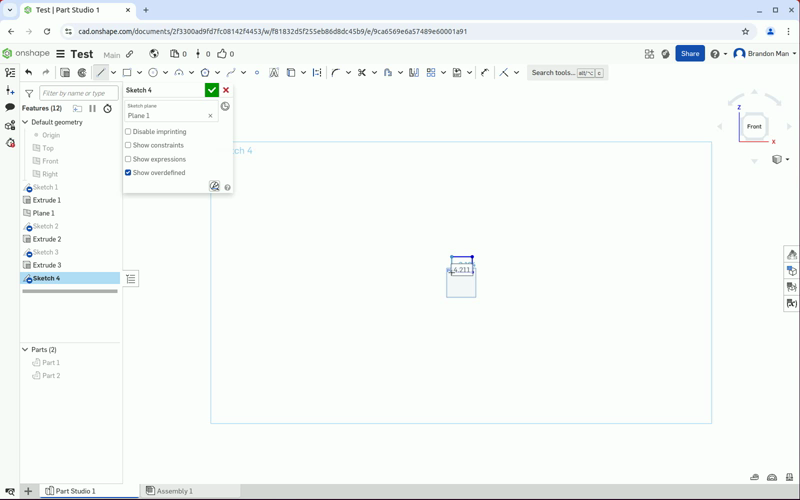
key_up(shift)
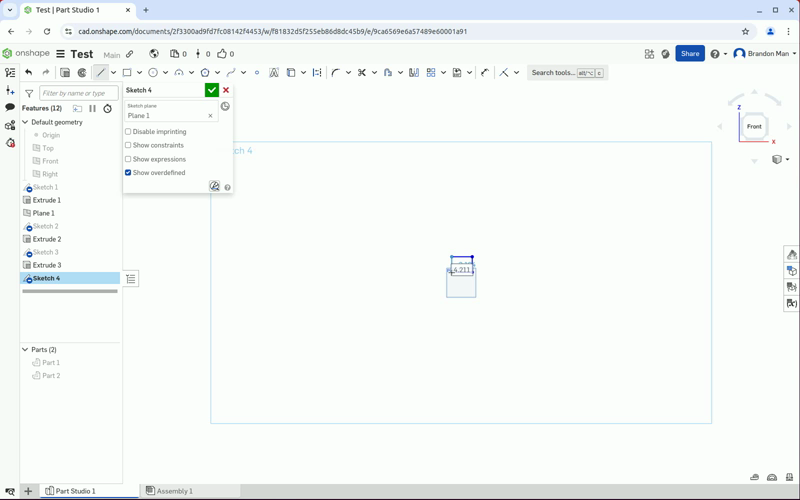
click(451, 272)
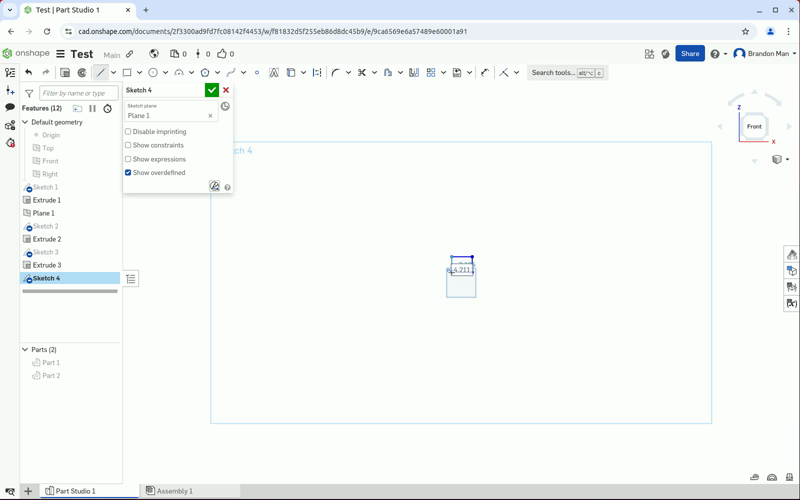
key(esc)
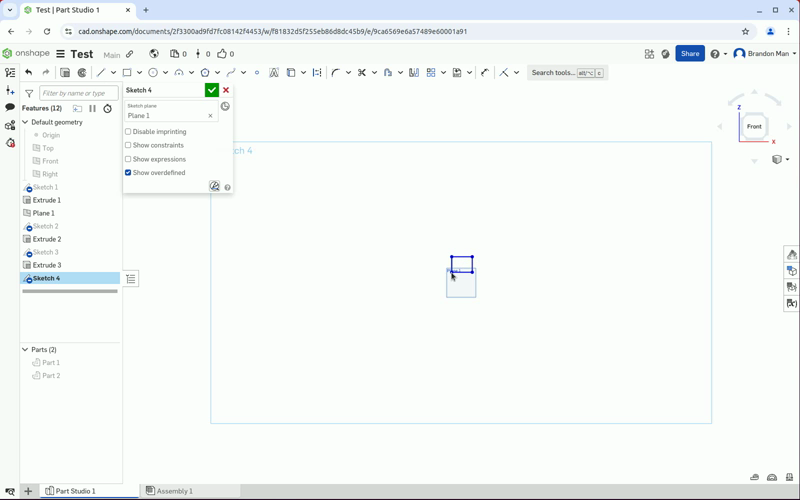
mouse_move(451, 263)
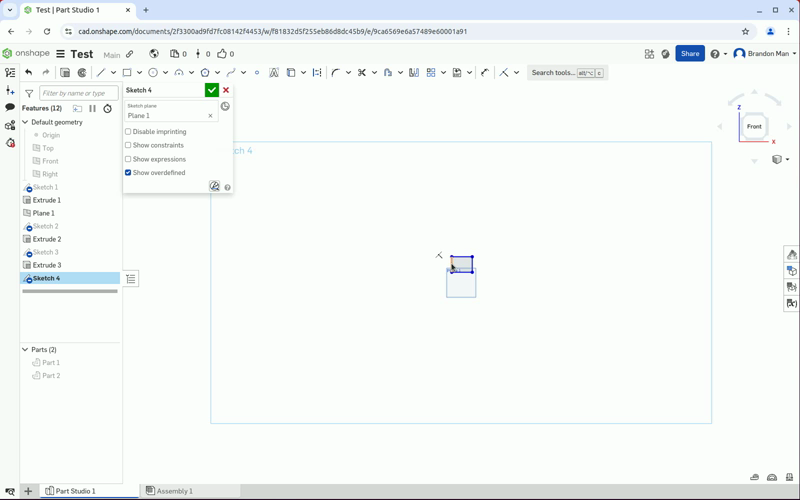
scroll(6)
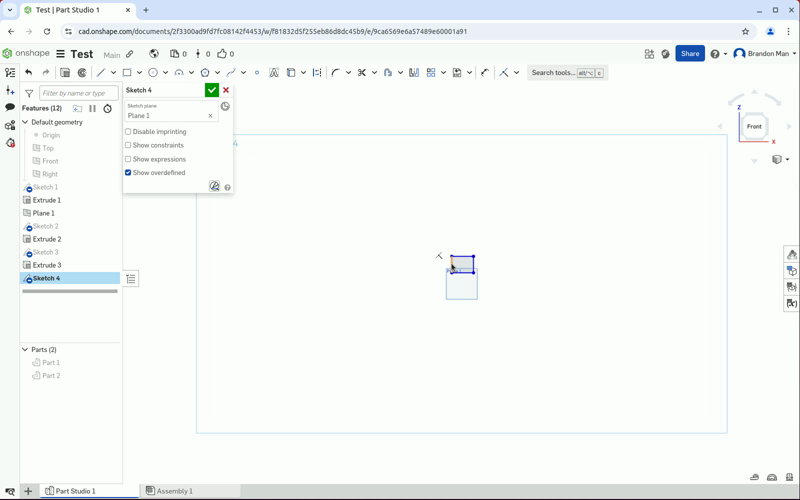
scroll(6)
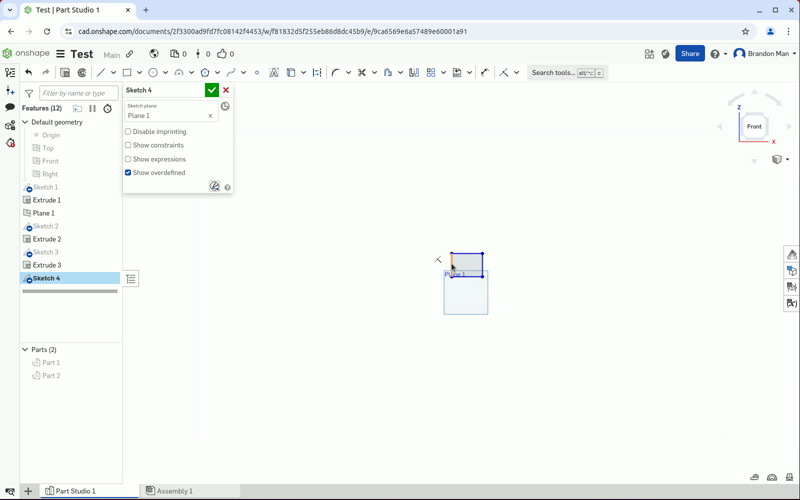
scroll(6)
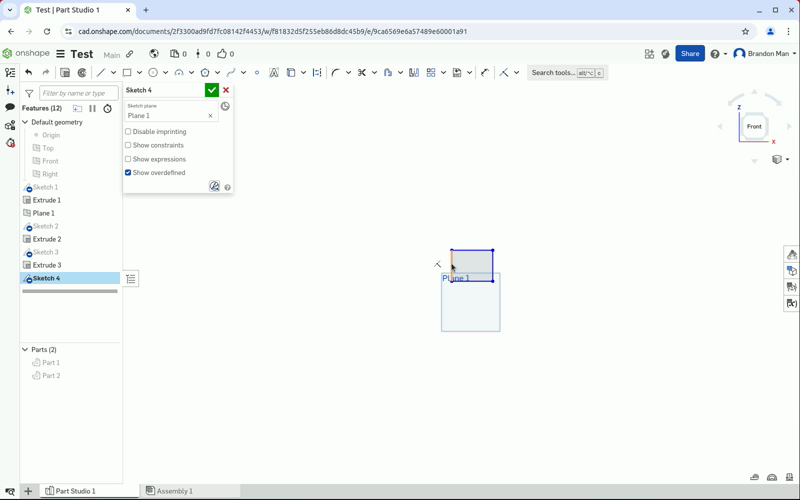
scroll(6)
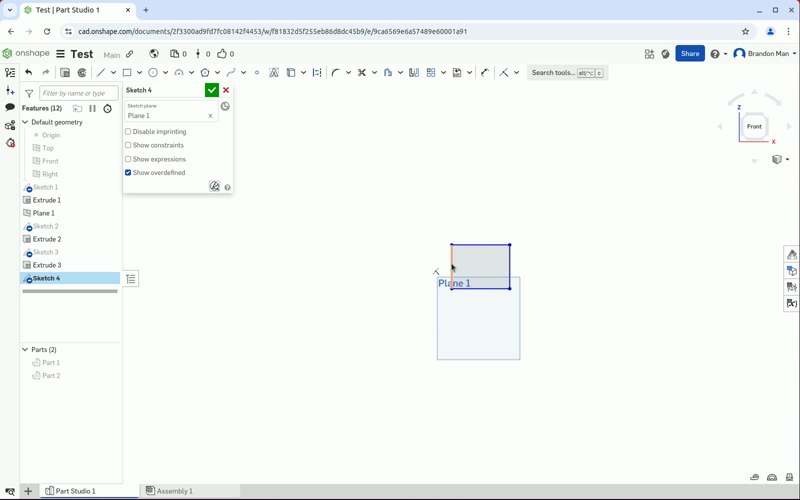
scroll(6)
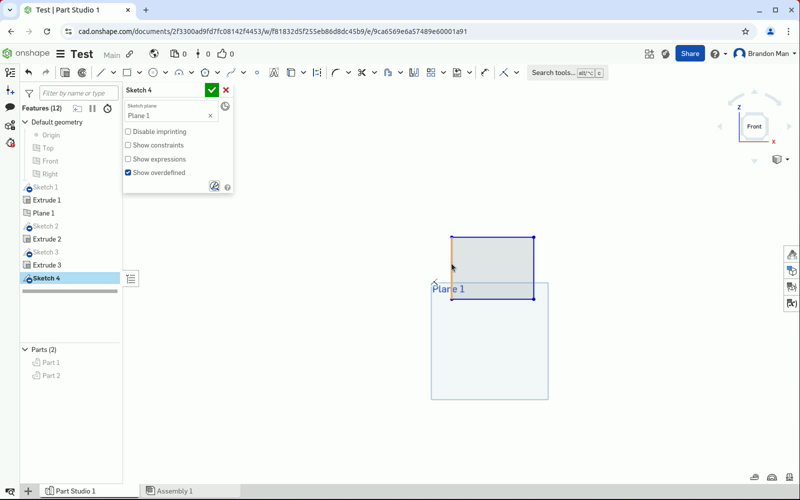
scroll(6)
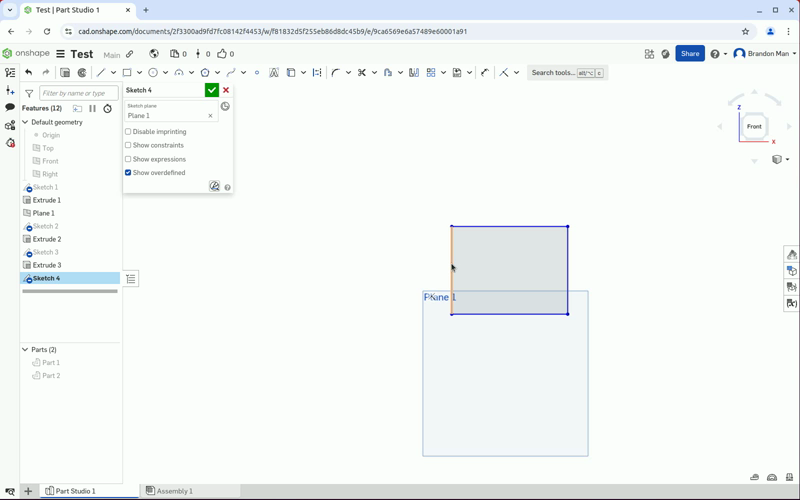
scroll(6)
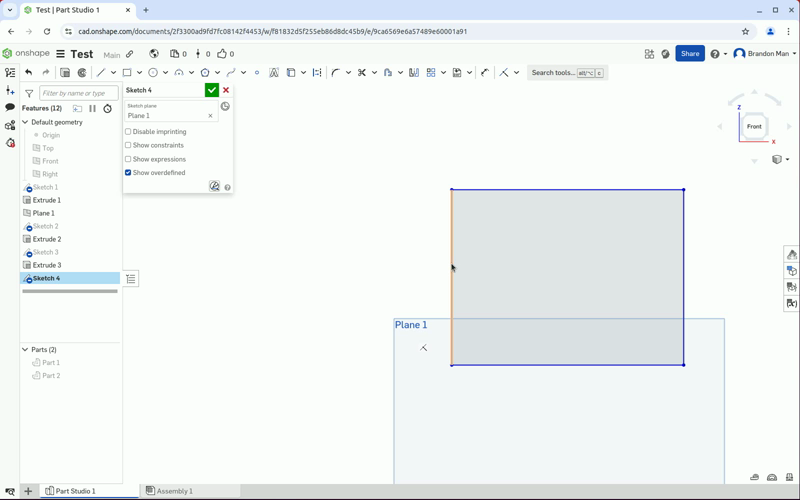
click(451, 263)
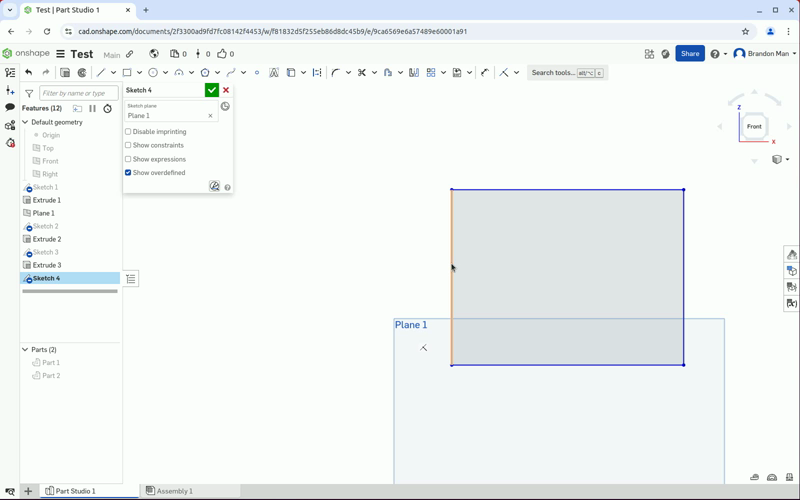
scroll(-6)
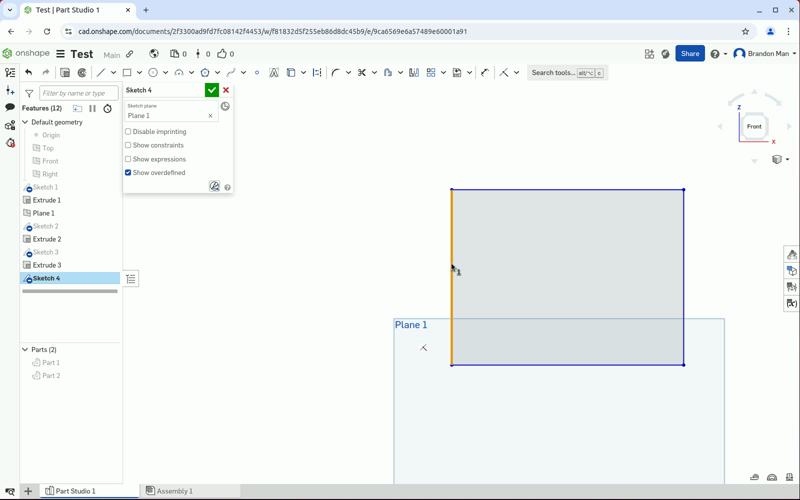
scroll(-6)
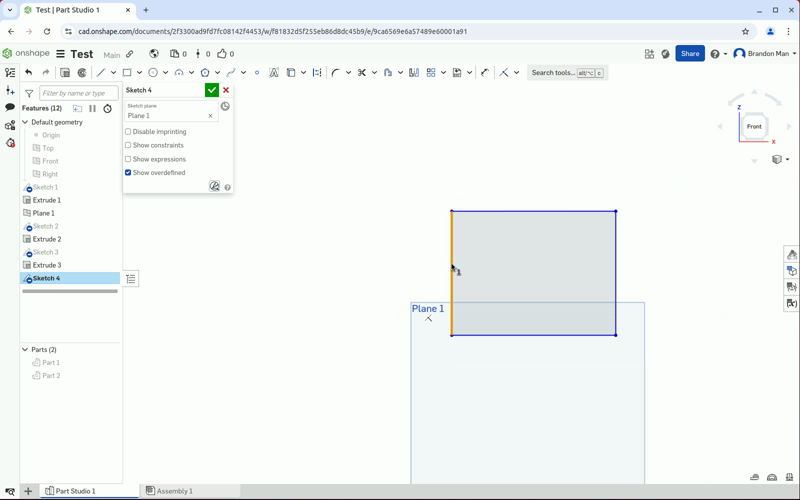
scroll(-6)
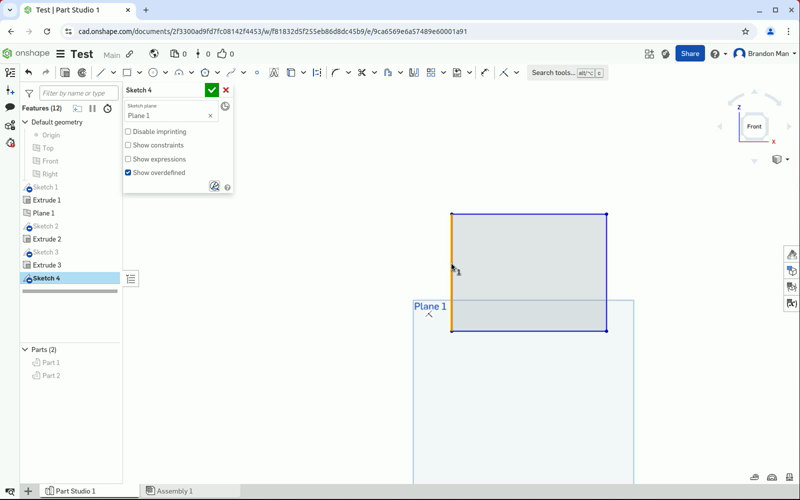
scroll(-6)
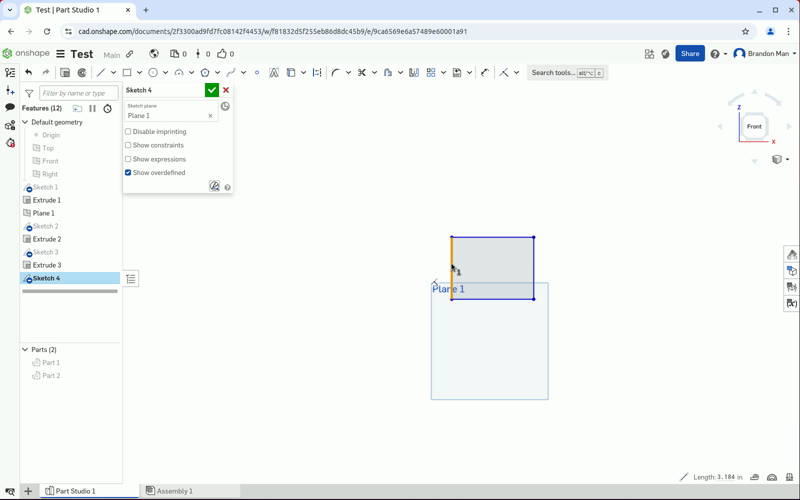
scroll(-6)
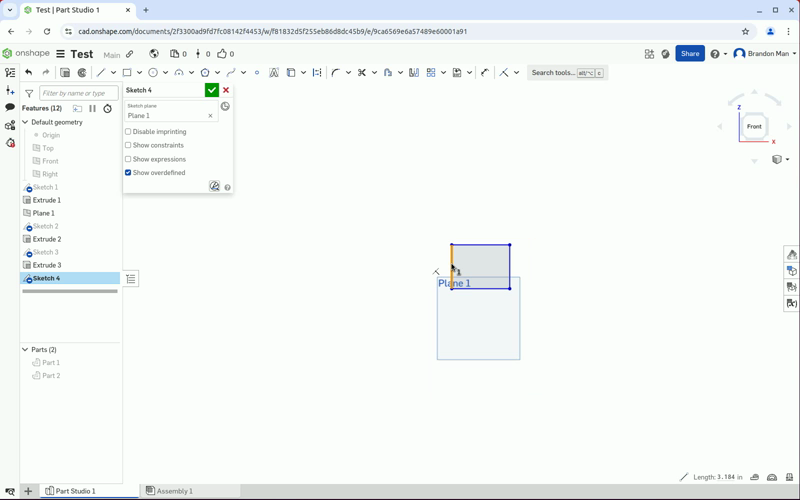
scroll(-6)
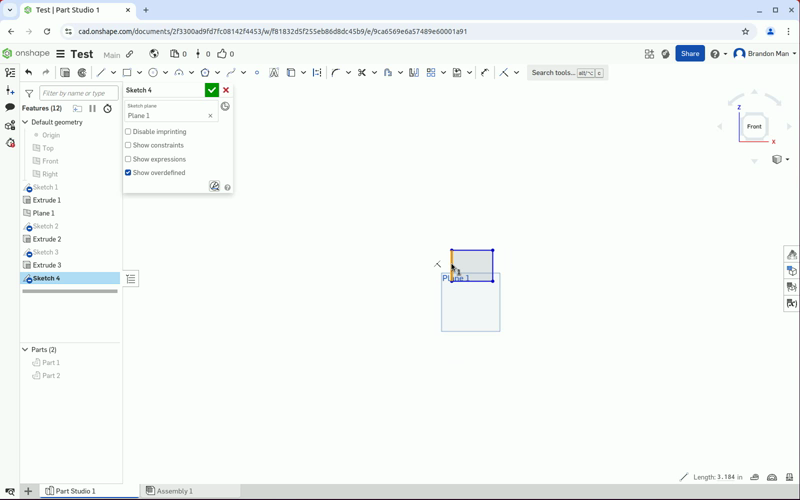
scroll(-6)
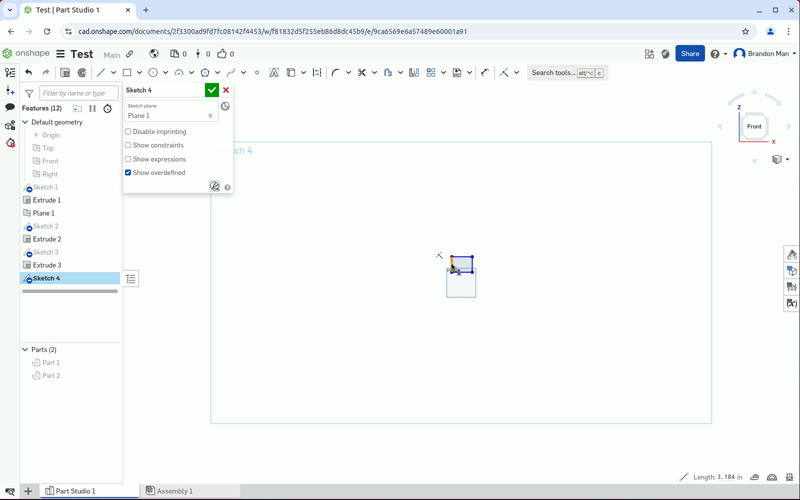
mouse_move(73, 352)
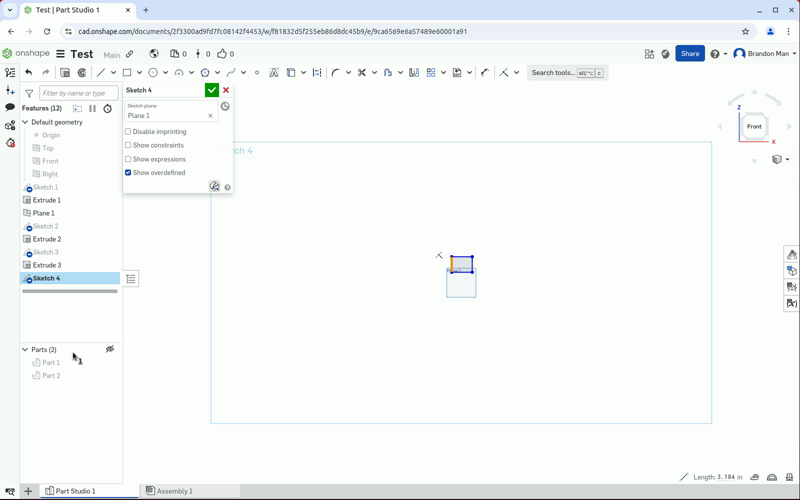
key(shift+y)
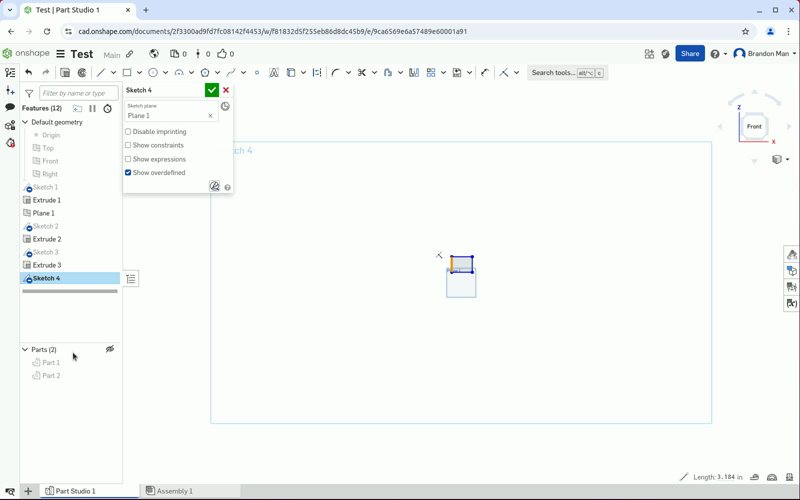
key(shift+e)
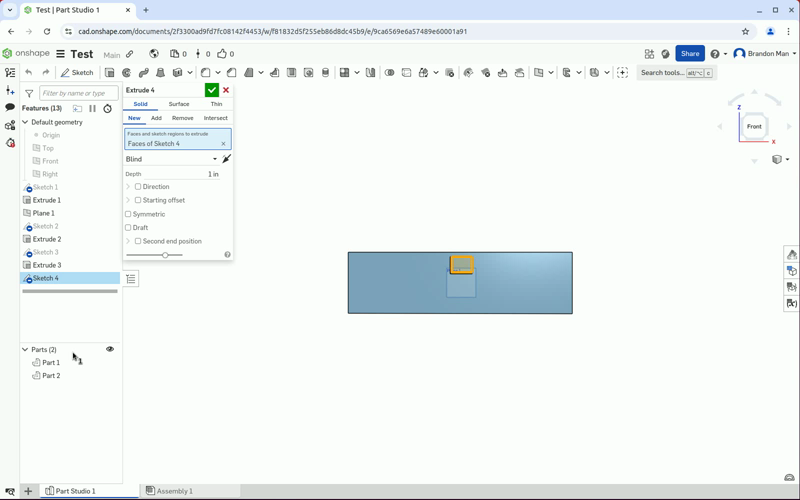
mouse_move(143, 106)
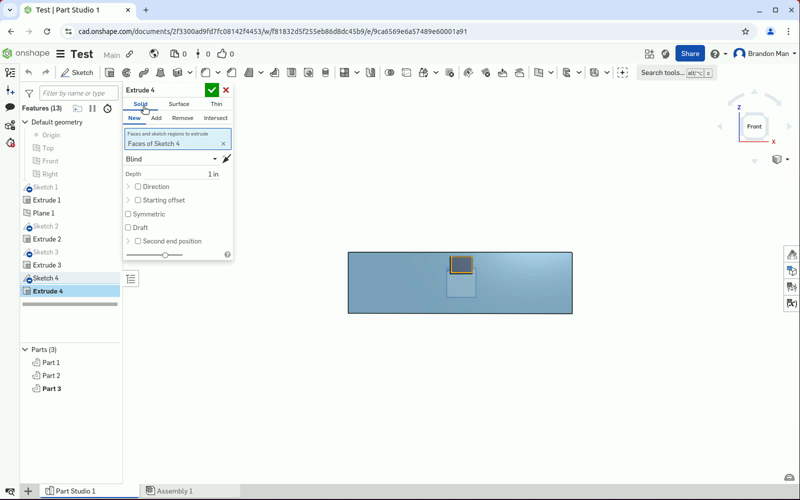
click(143, 106)
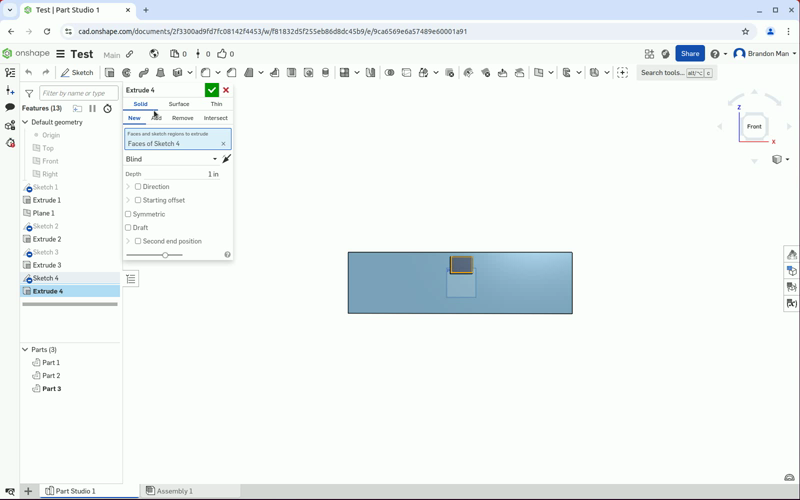
mouse_move(186, 120)
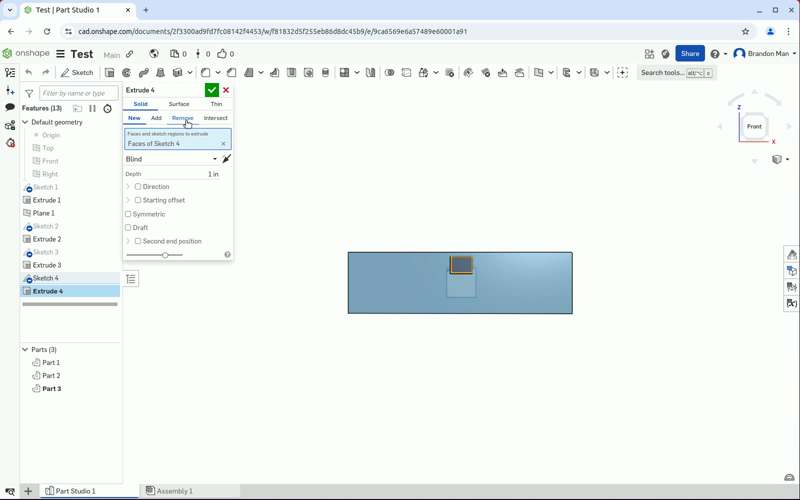
click(186, 120)
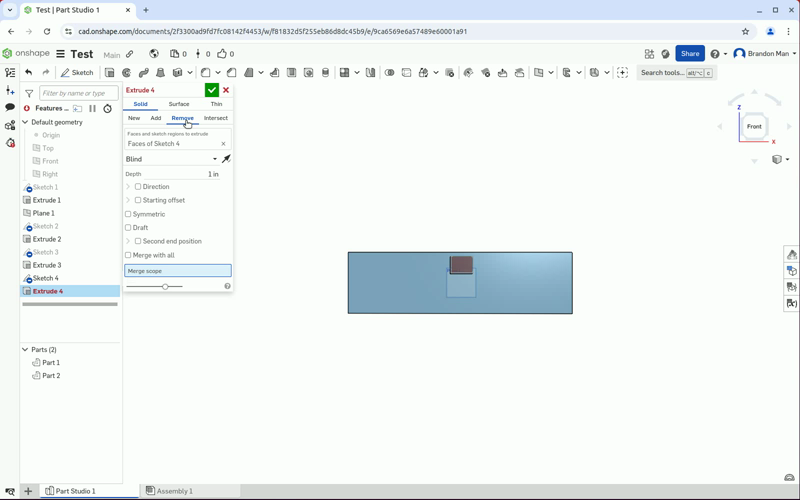
key(tab, 4)
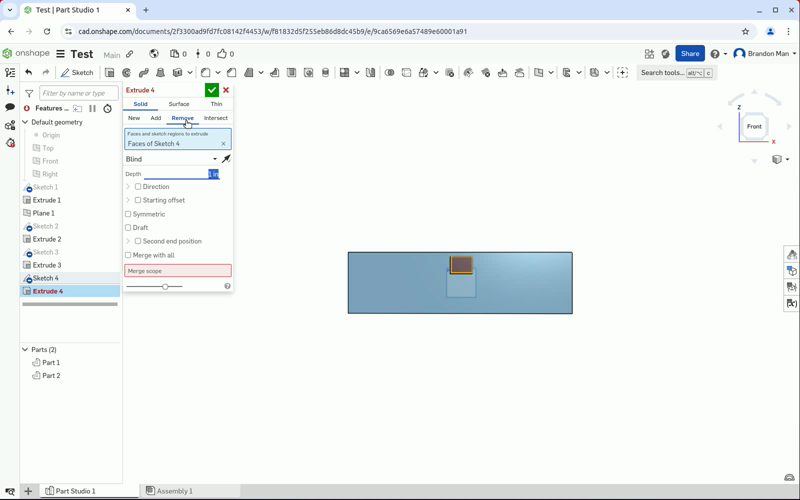
text(1.444)
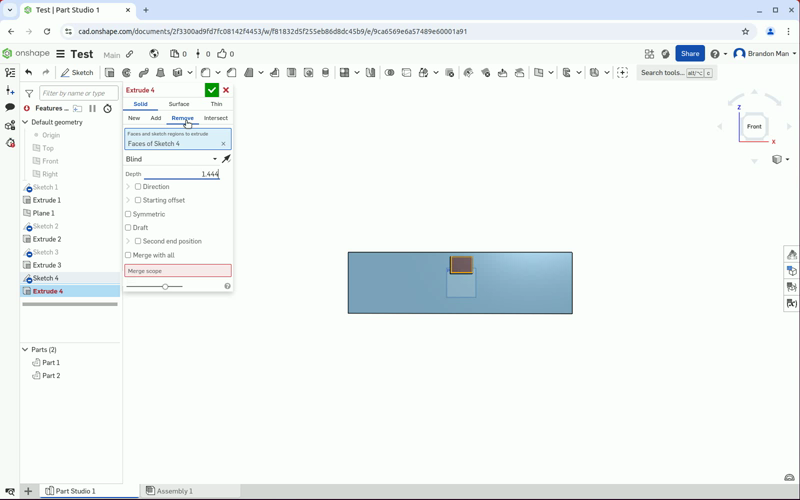
key(tab, 6)
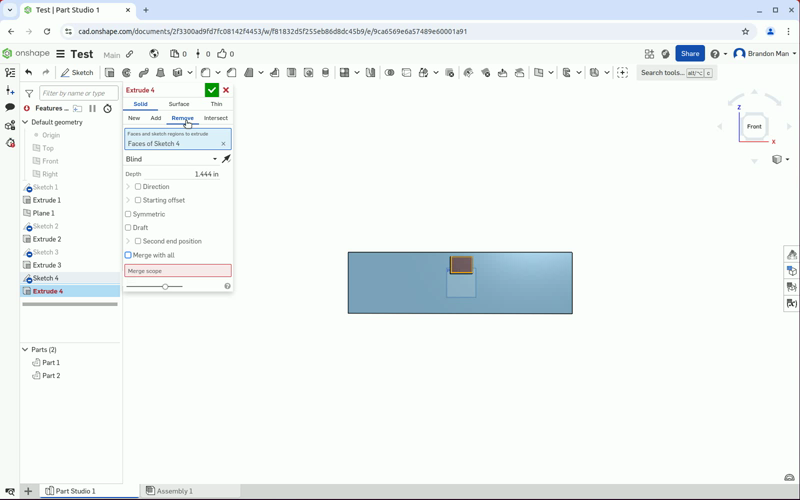
key(space)
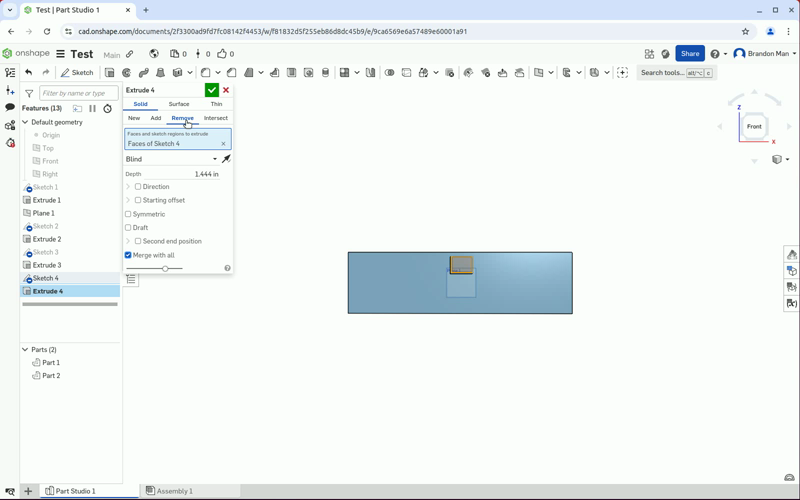
key(enter)
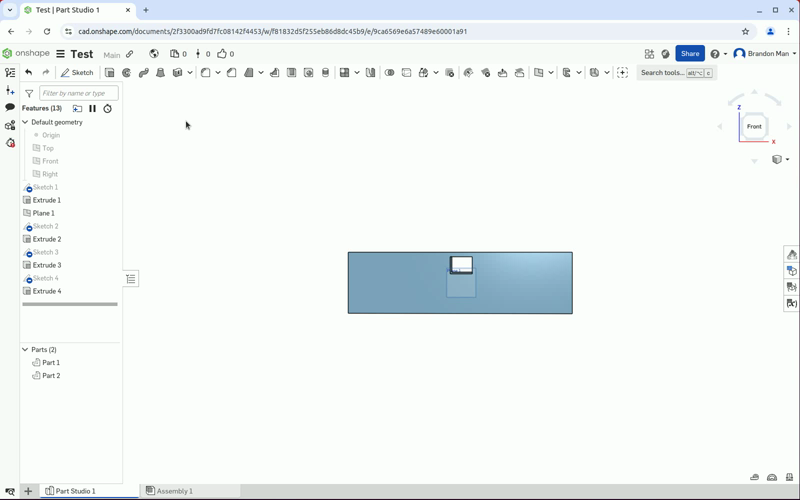
key(shift+h)
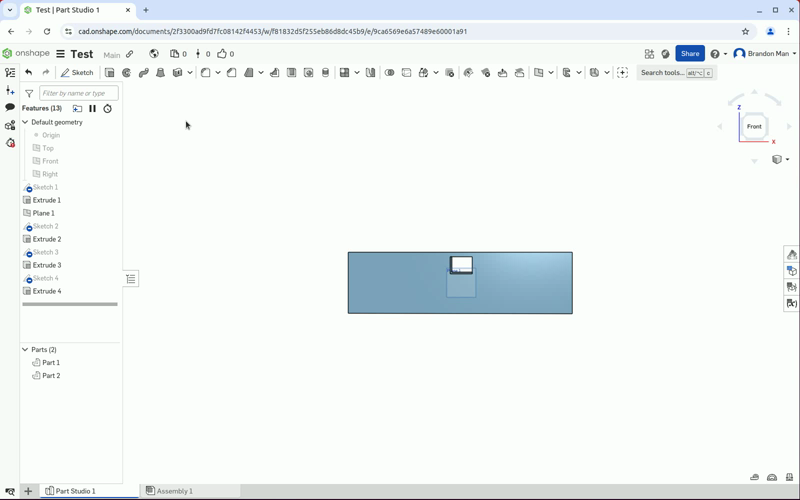
key(shift+h)
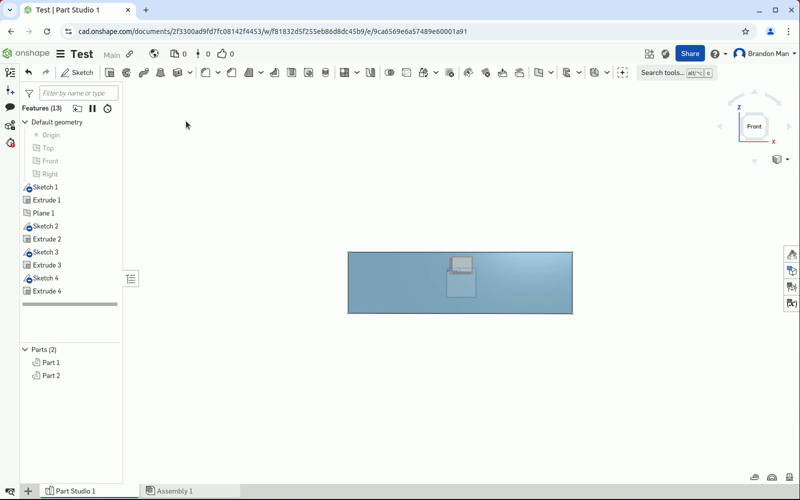
key(shift+7)
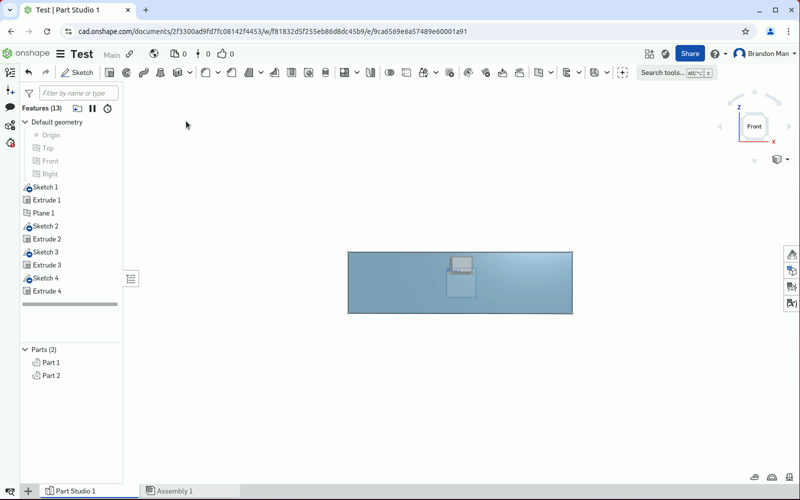
key(left, 2)
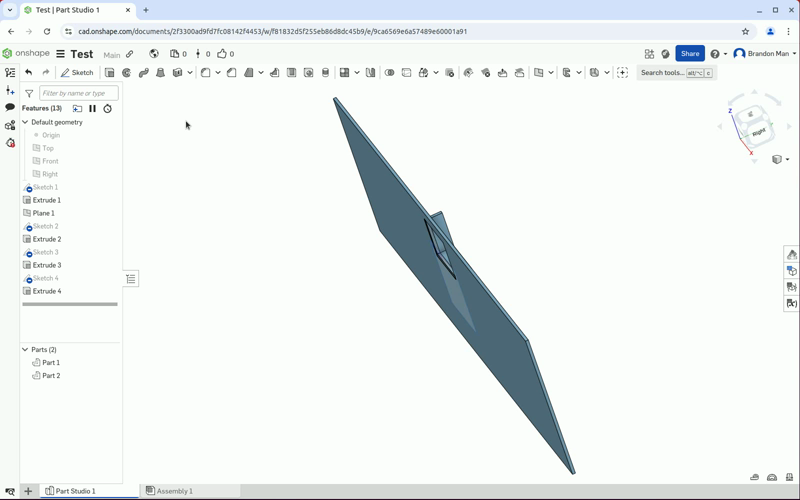
key(down, 2)
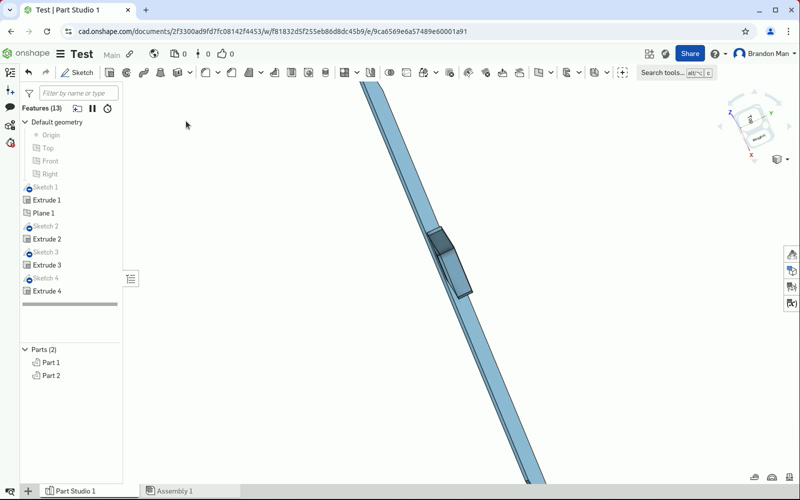
key(up, 2)
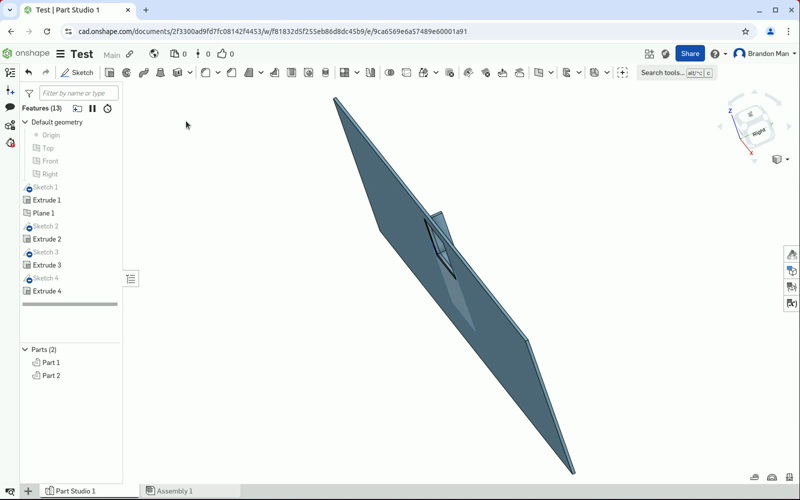
key(right, 2)
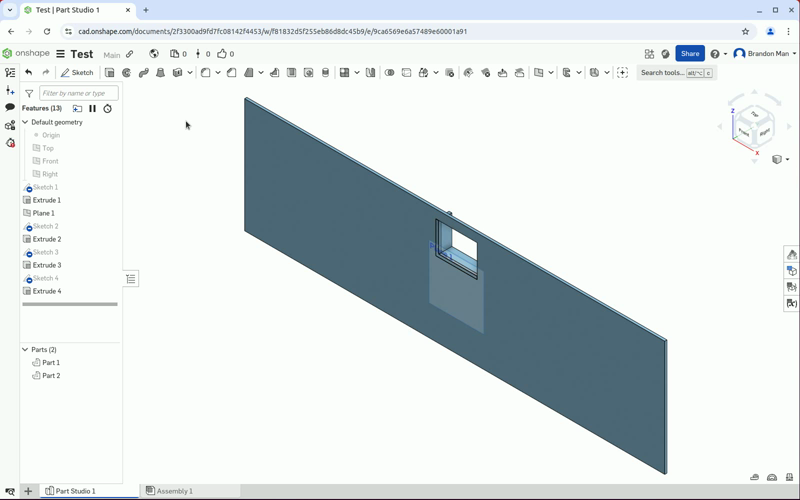
mouse_move(73, 189)
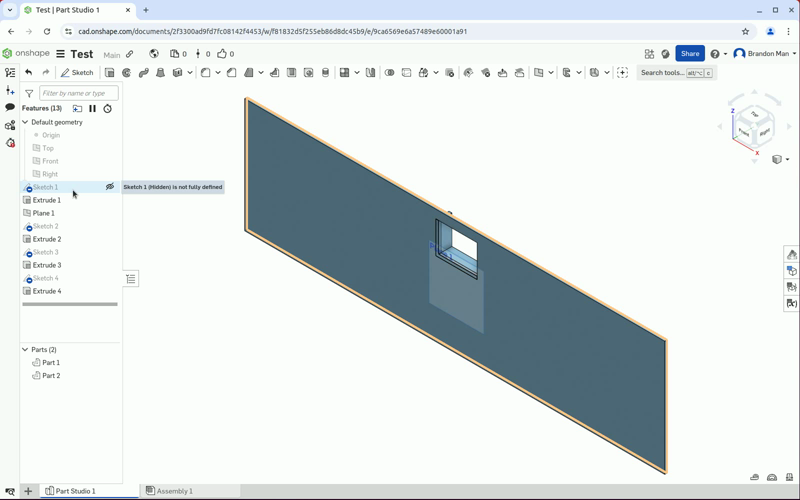
click(73, 189)